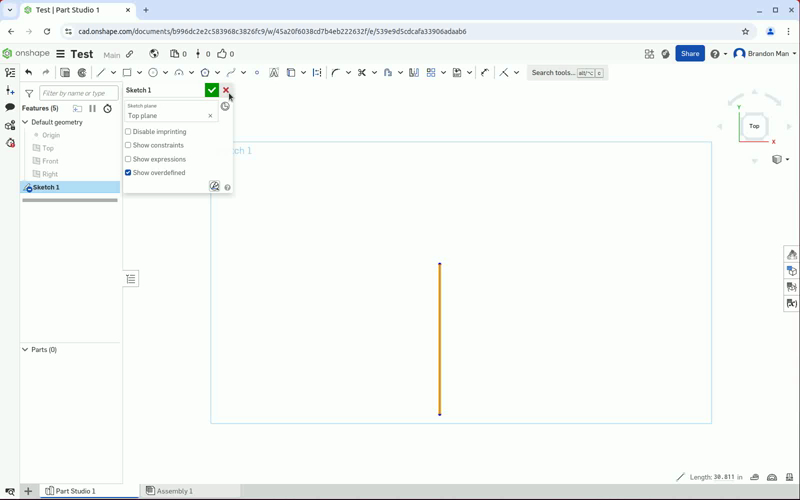
key(shift+h)
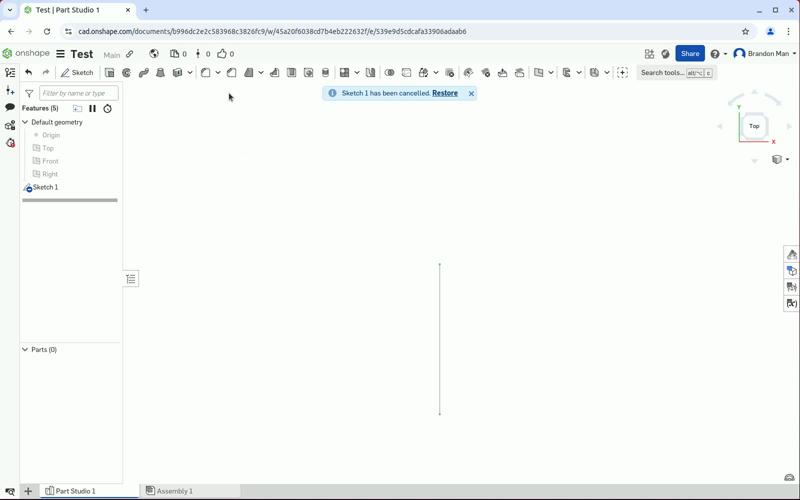
key(shift+s)
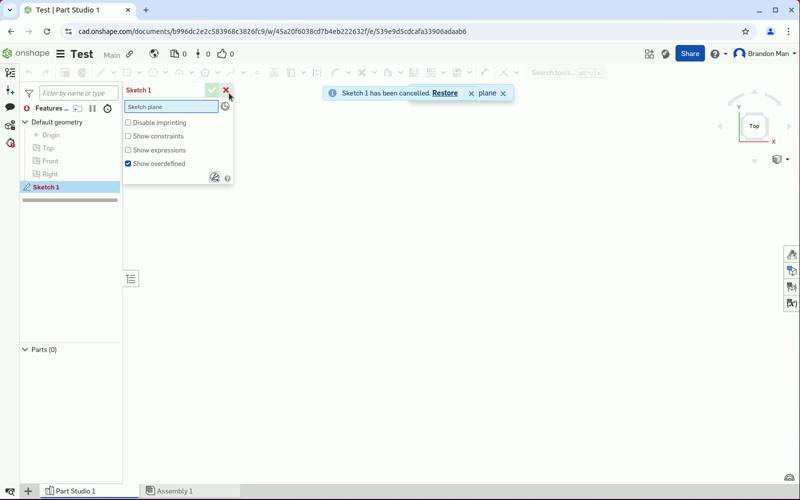
mouse_move(73, 150)
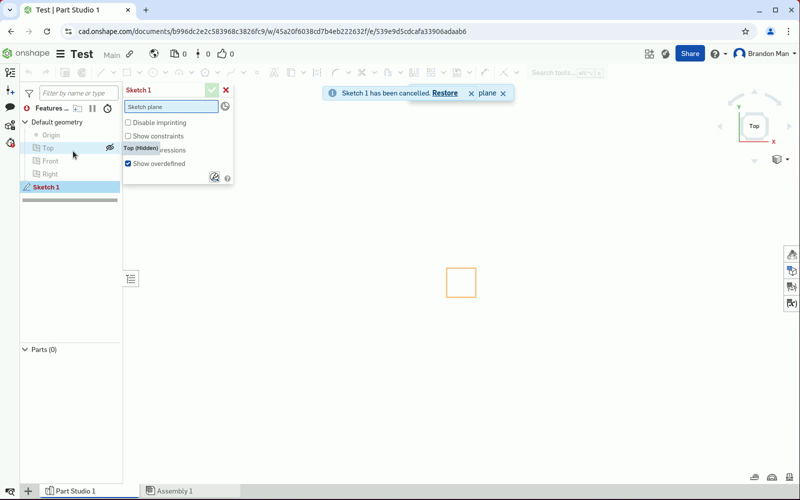
click(73, 150)
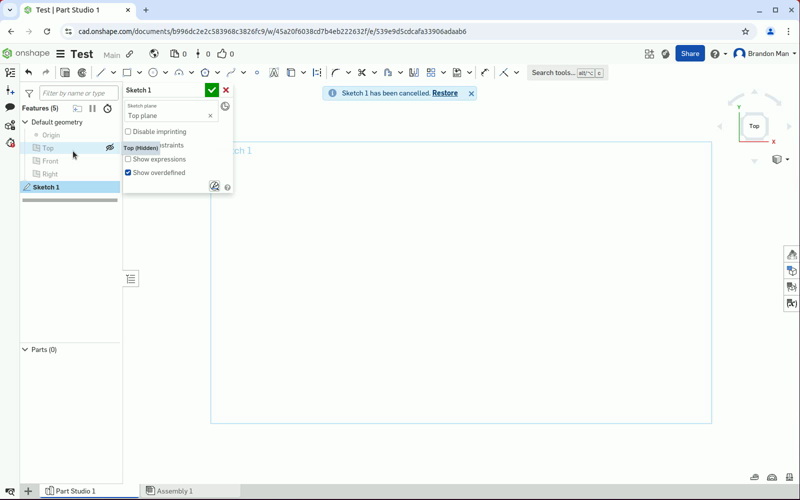
mouse_move(73, 352)
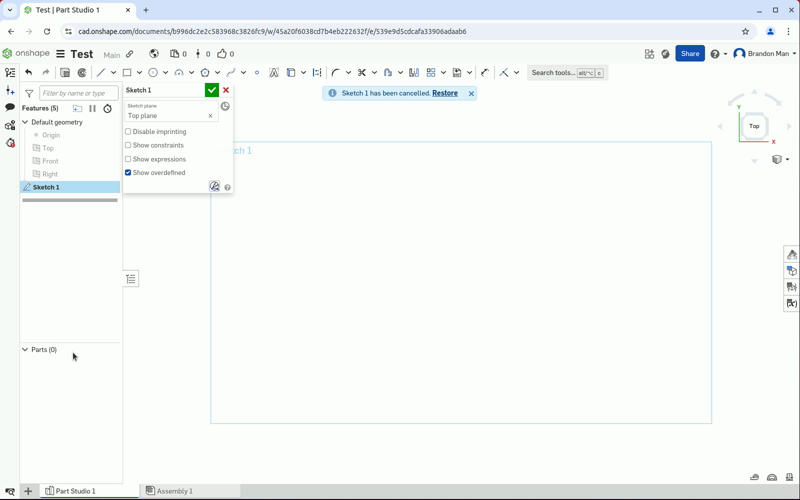
key(y)
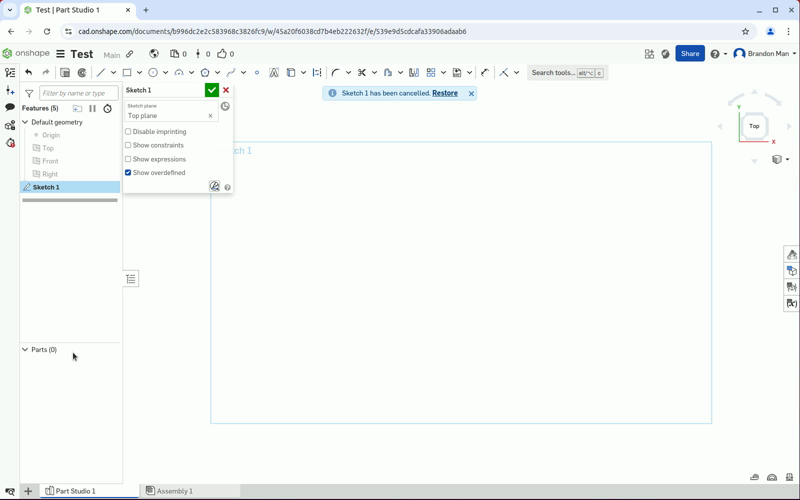
key(l)
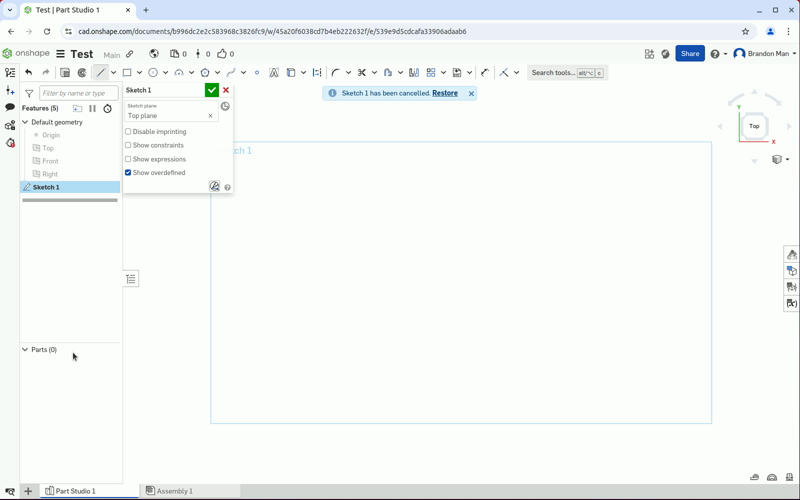
key_down(shift)
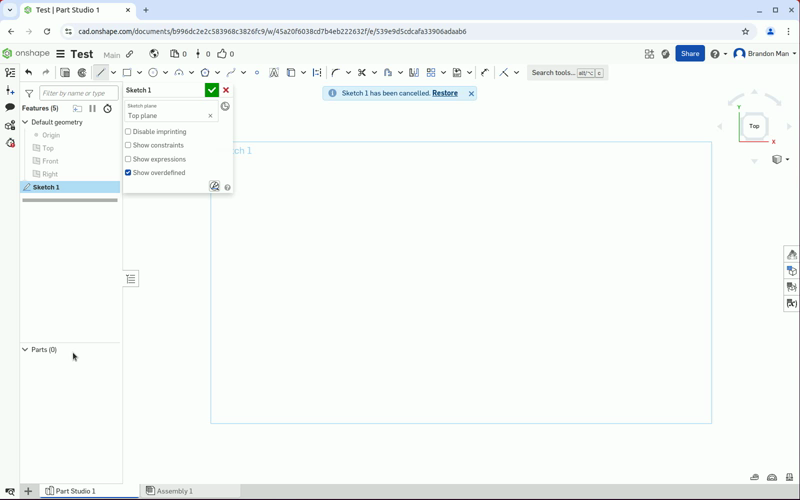
mouse_move(385, 282)
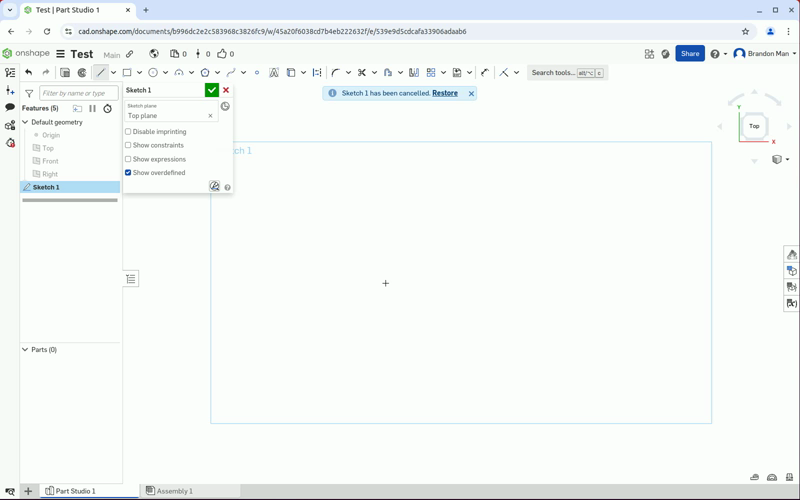
click(385, 282)
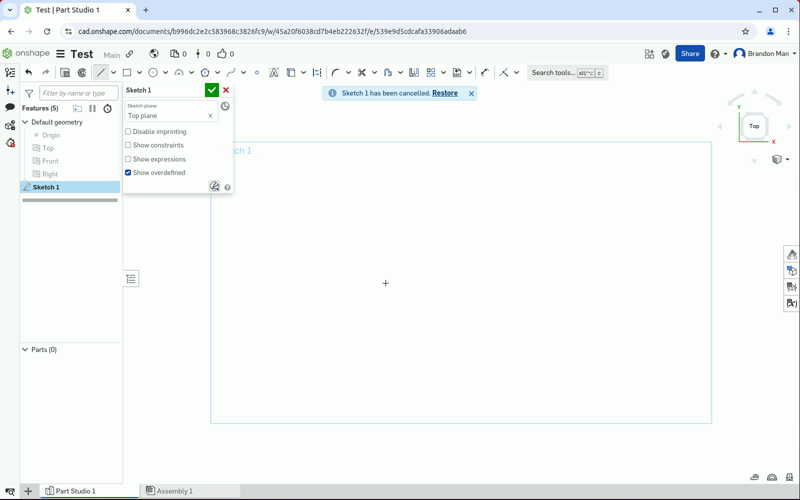
key_up(shift)
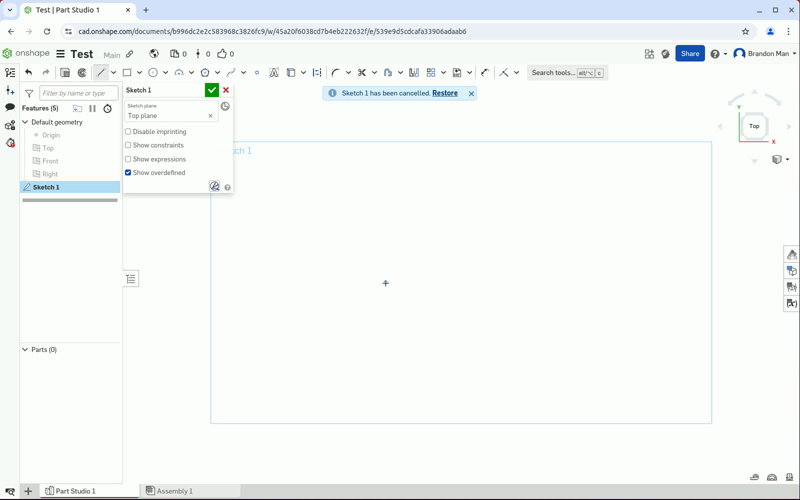
key_down(shift)
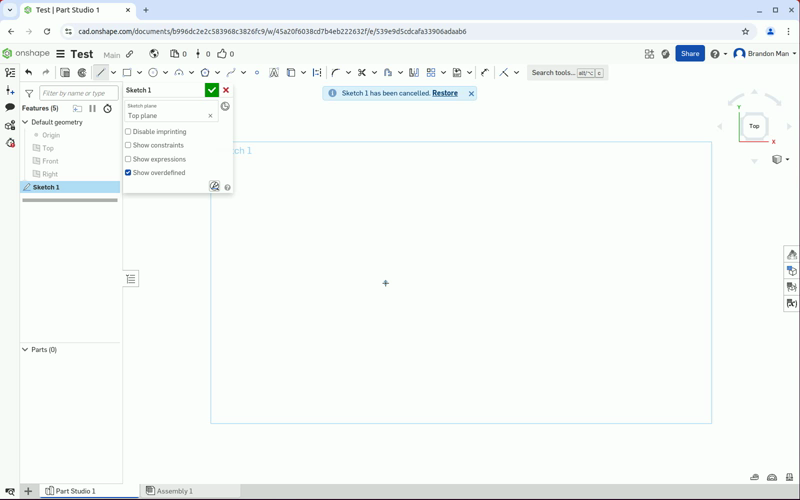
mouse_move(415, 282)
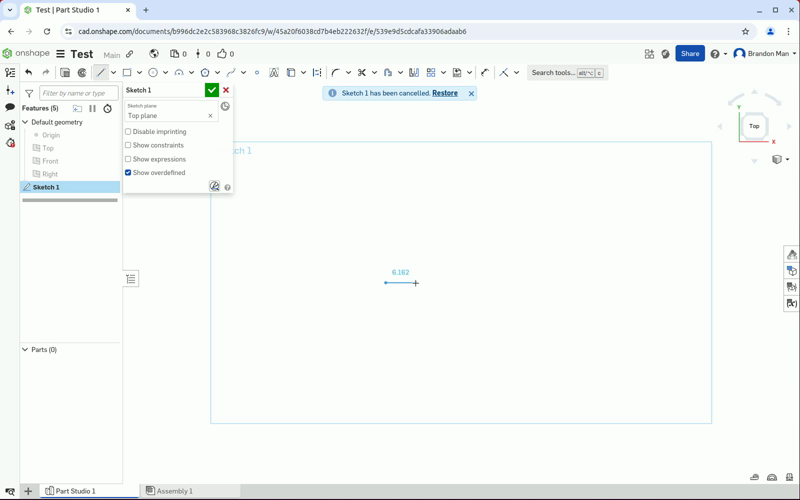
mouse_move(412, 282)
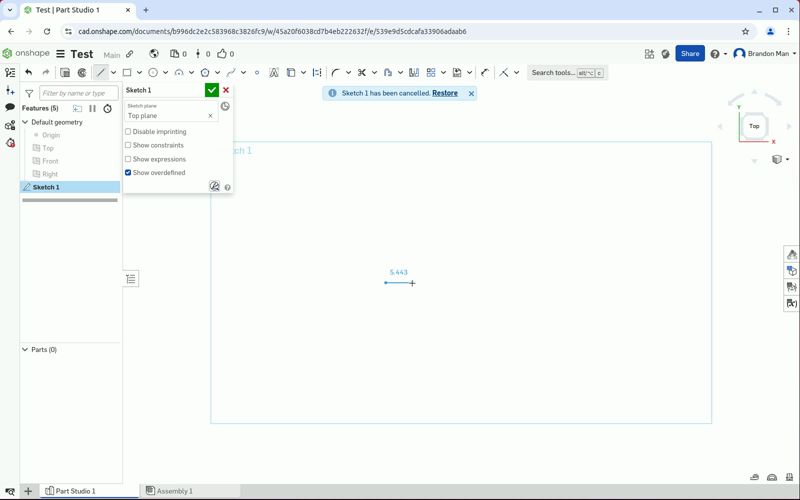
click(412, 282)
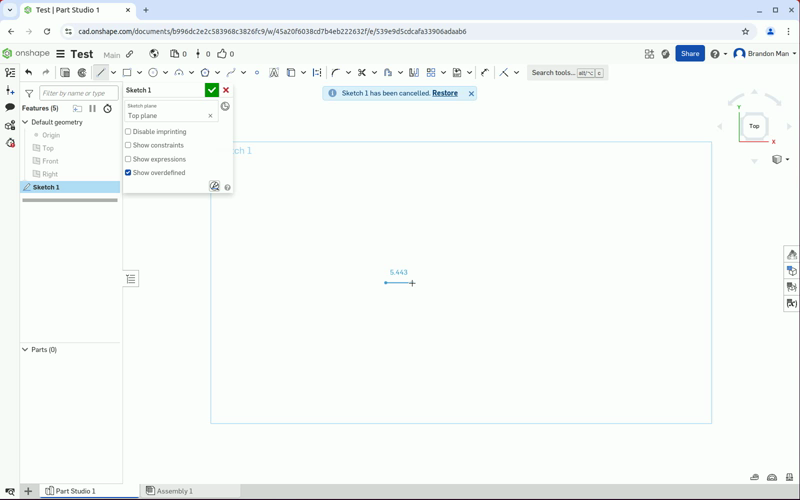
key_up(shift)
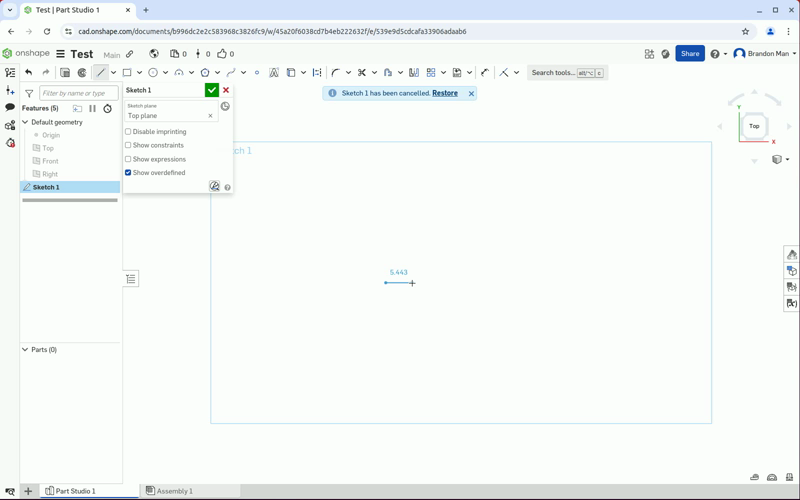
key_down(shift)
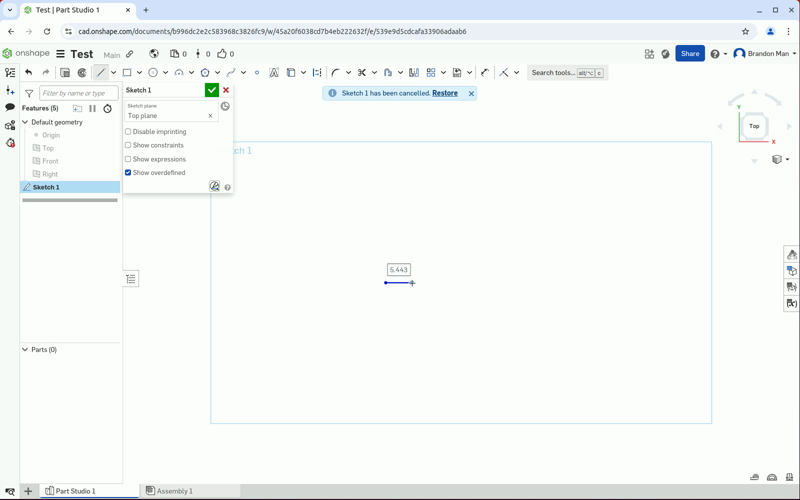
mouse_move(442, 282)
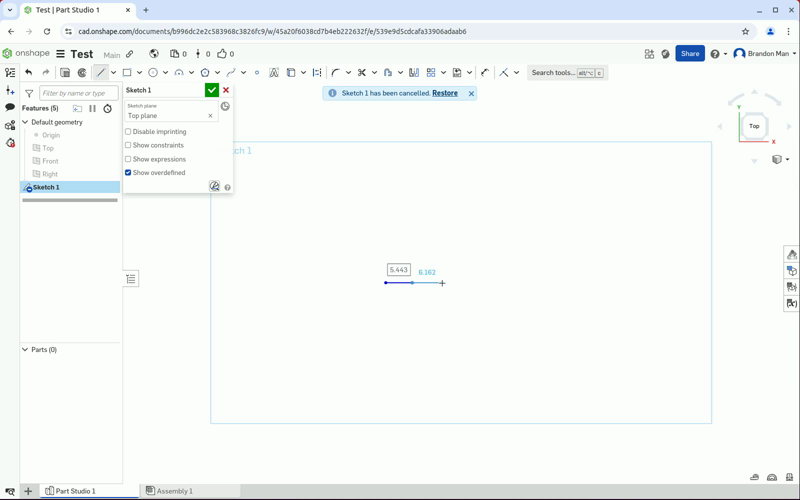
mouse_move(412, 256)
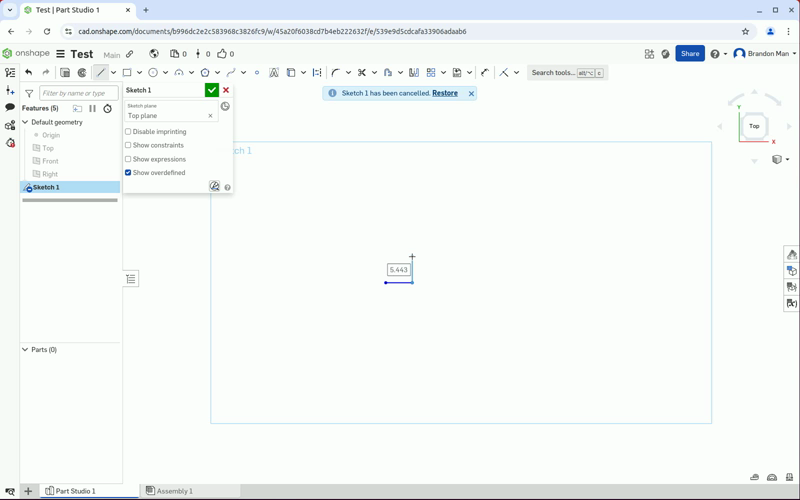
click(412, 256)
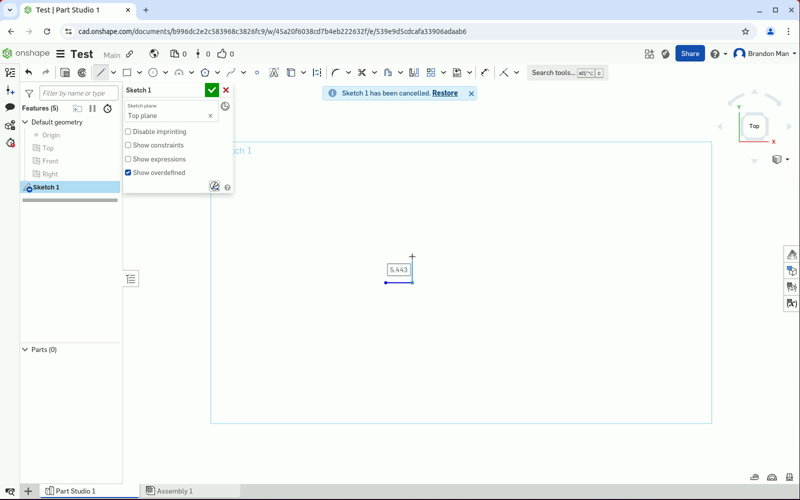
key_up(shift)
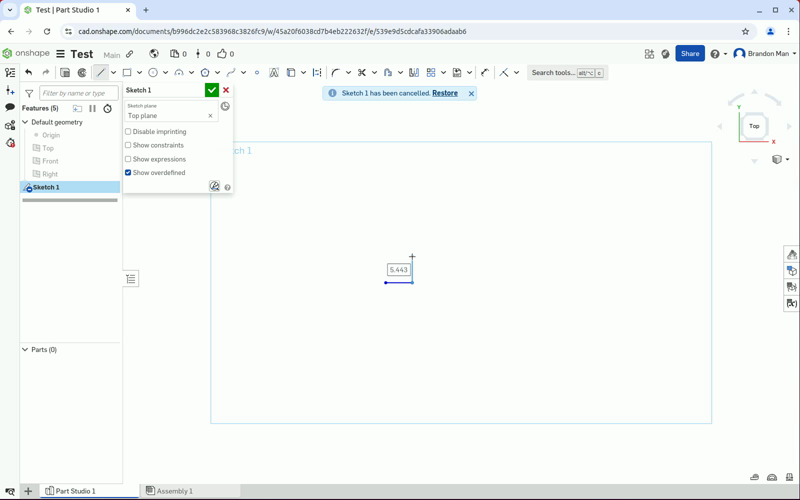
key_down(shift)
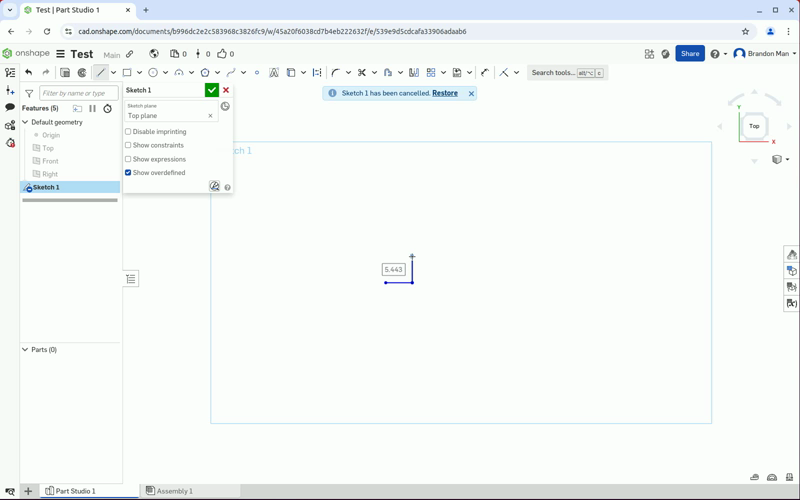
mouse_move(442, 256)
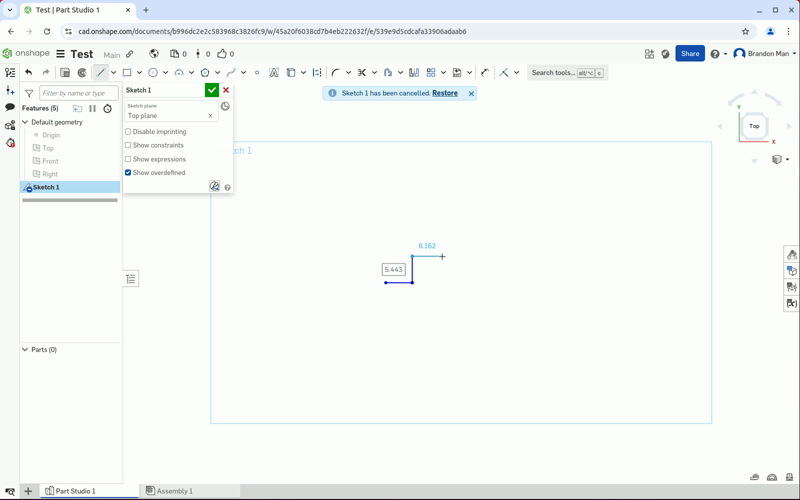
mouse_move(385, 256)
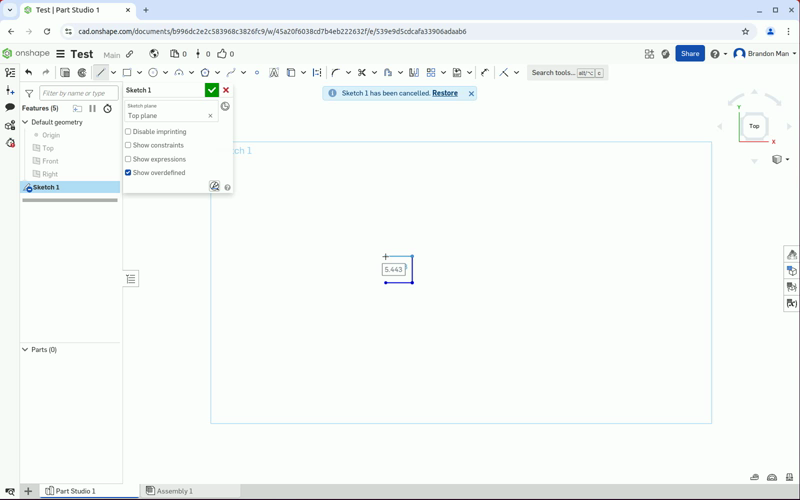
click(385, 256)
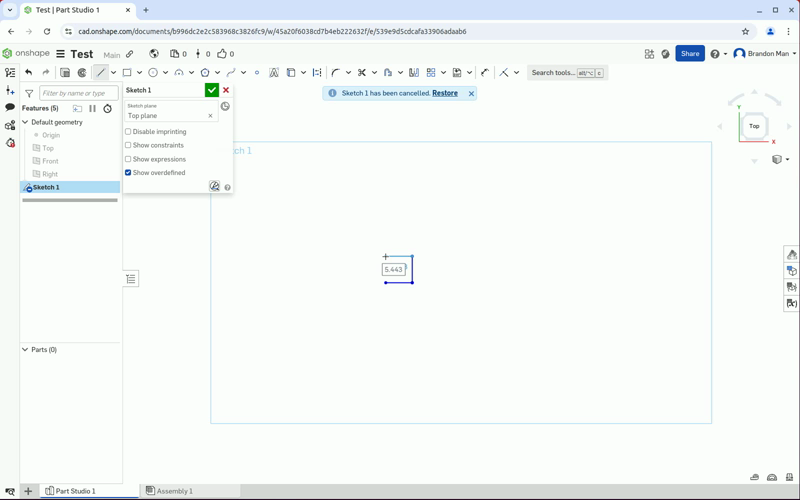
key_up(shift)
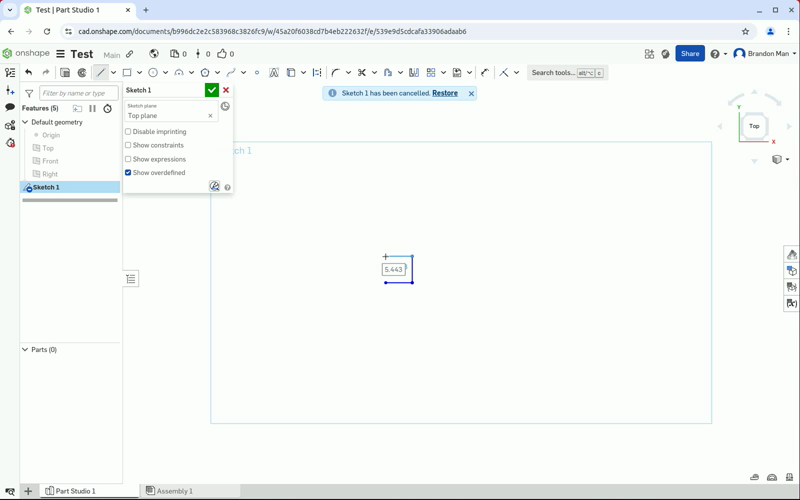
mouse_move(415, 256)
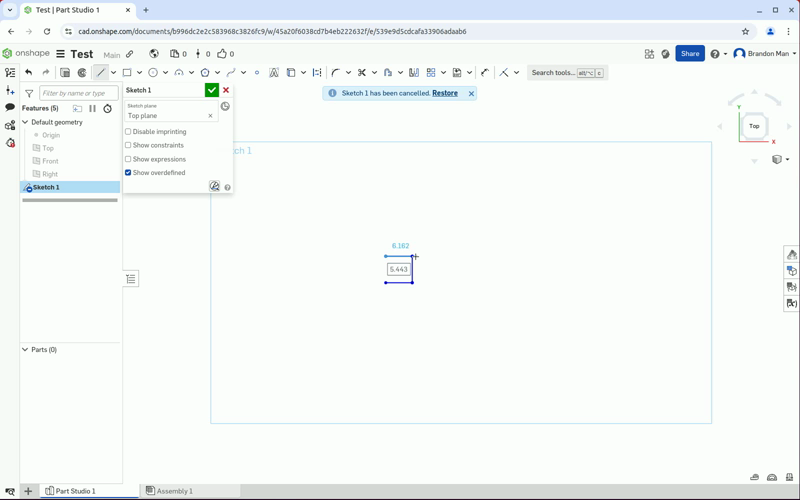
key_down(shift)
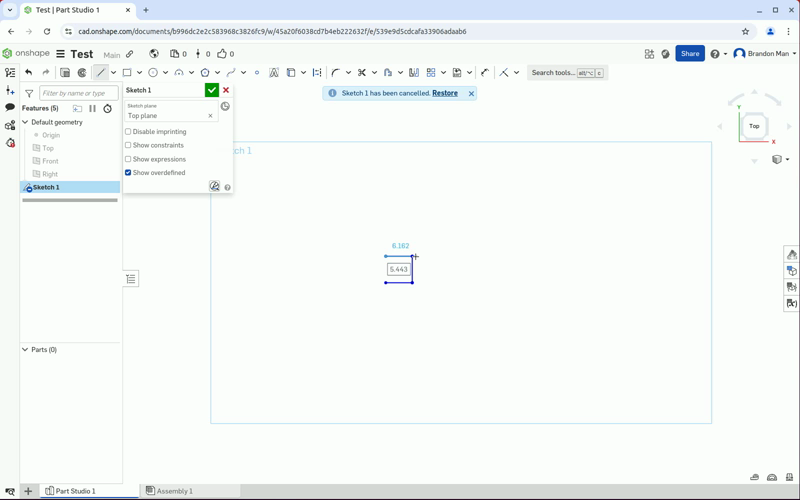
mouse_move(385, 282)
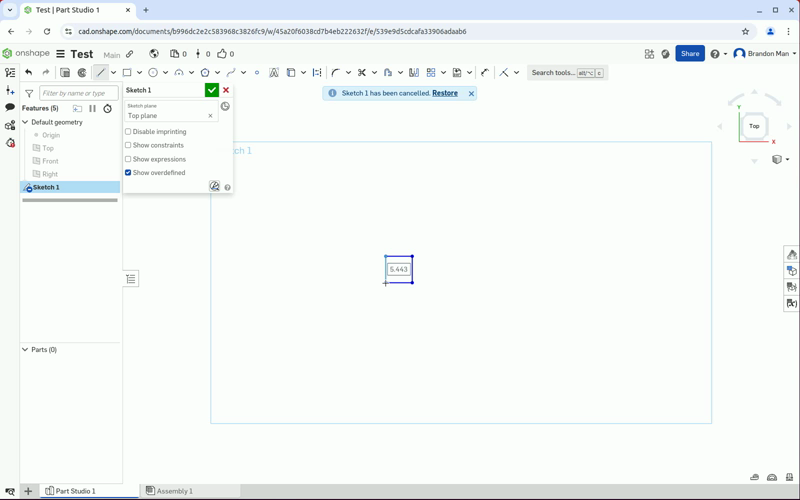
key_up(shift)
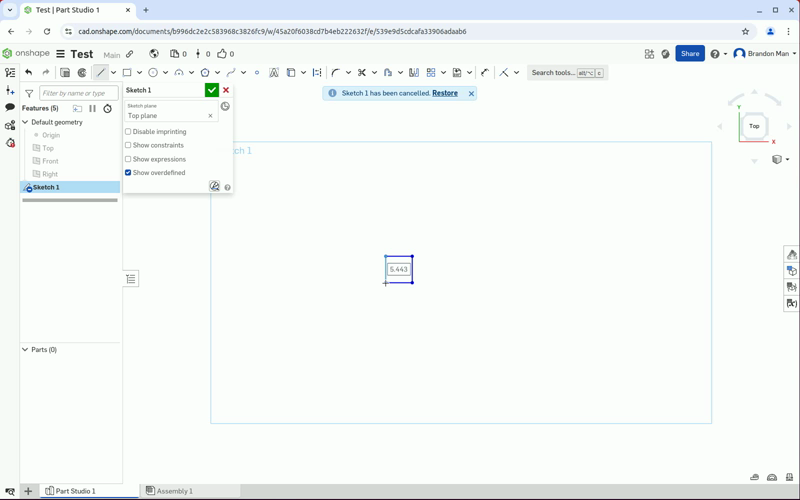
click(385, 282)
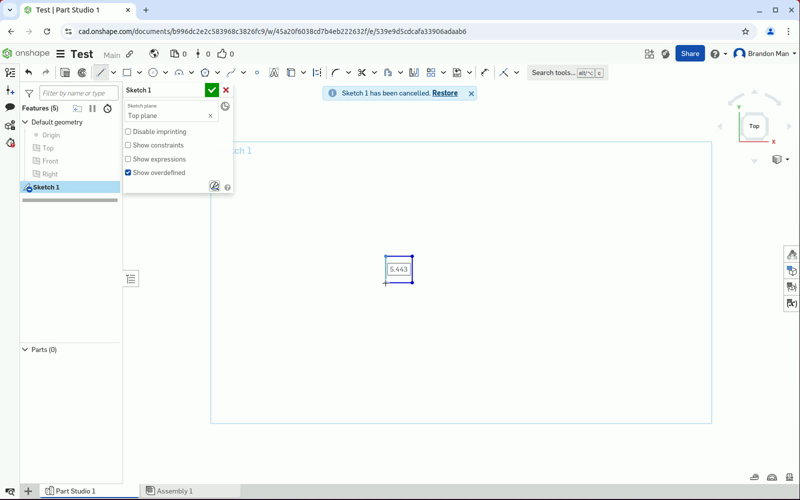
key(esc)
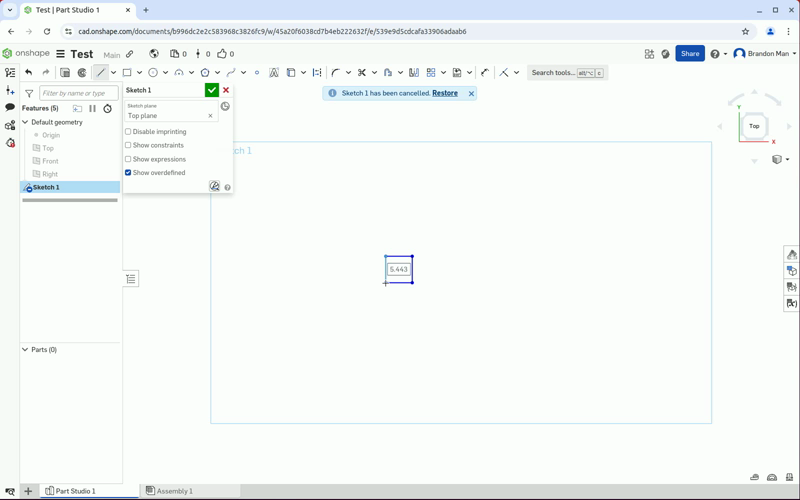
mouse_move(388, 258)
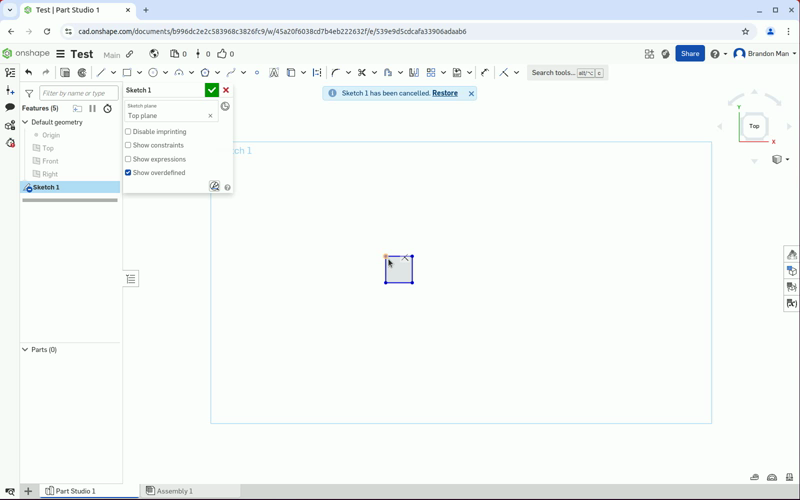
scroll(6)
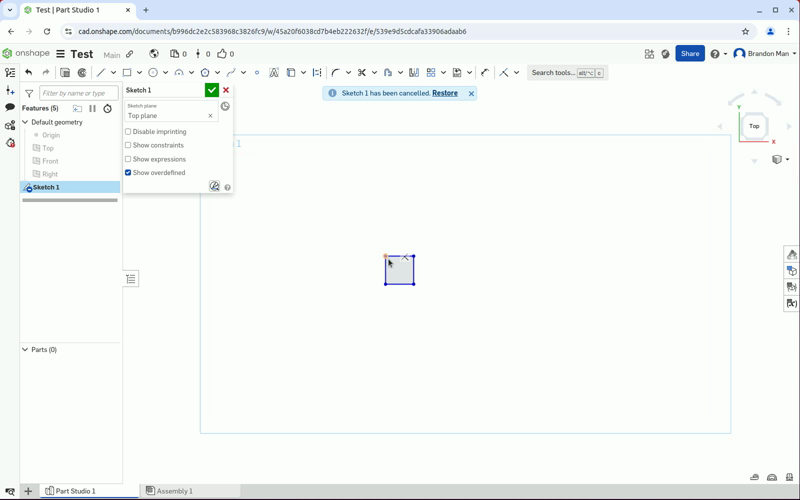
scroll(6)
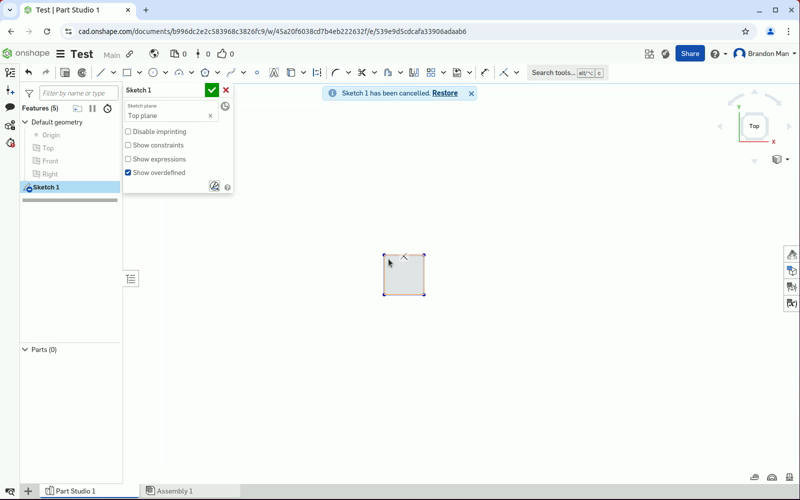
scroll(6)
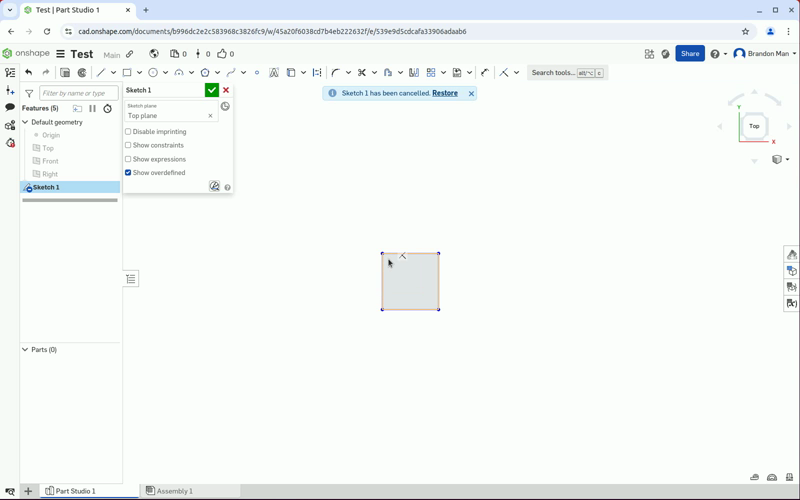
scroll(6)
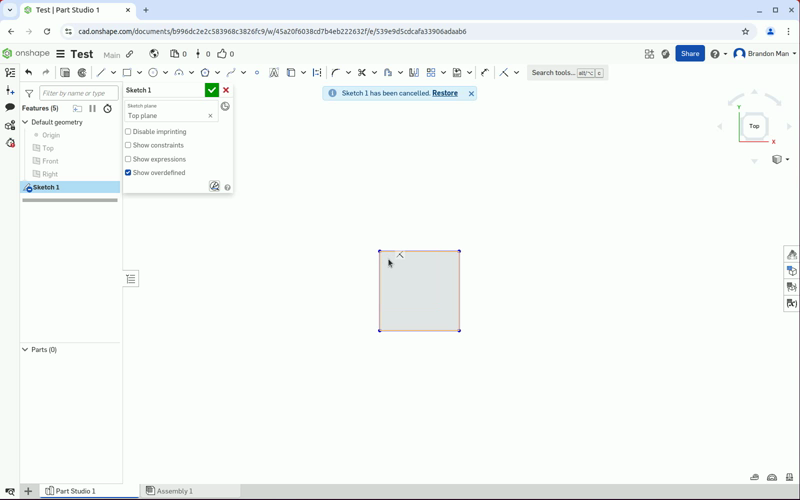
scroll(6)
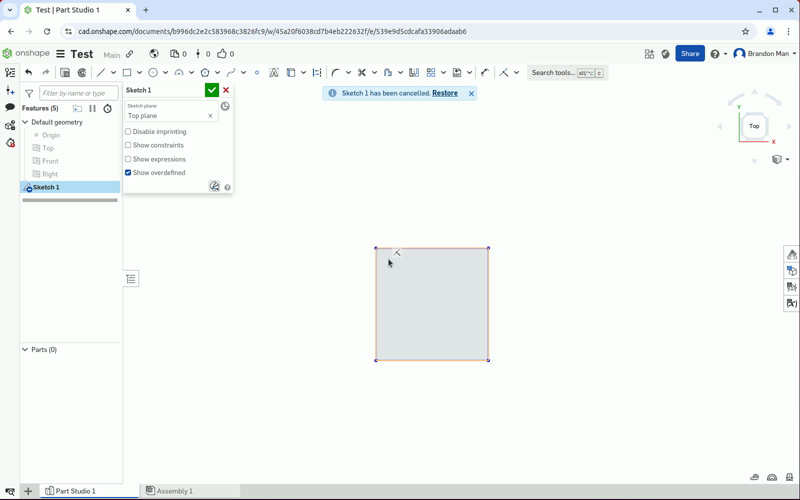
scroll(6)
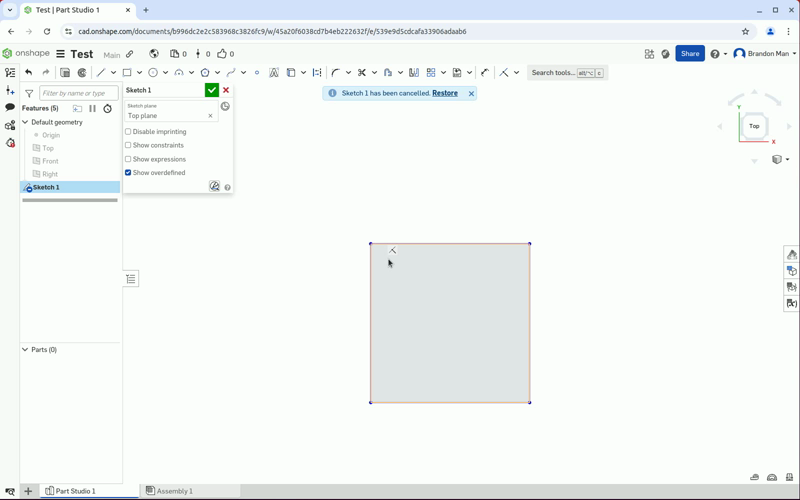
scroll(6)
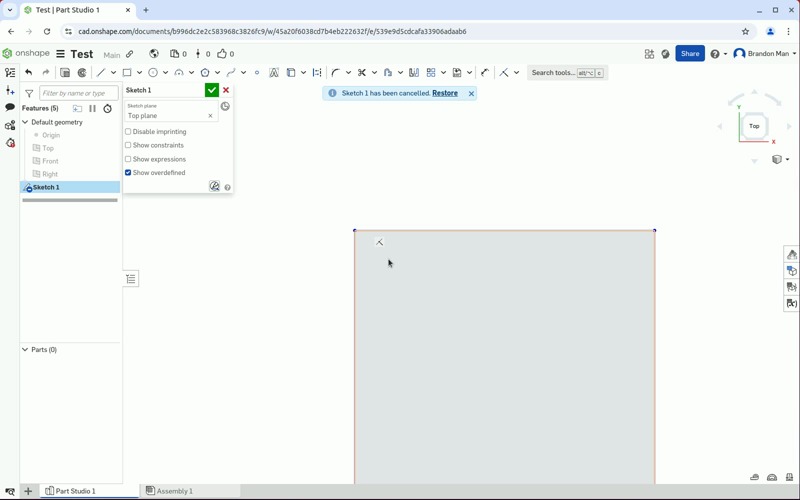
click(388, 258)
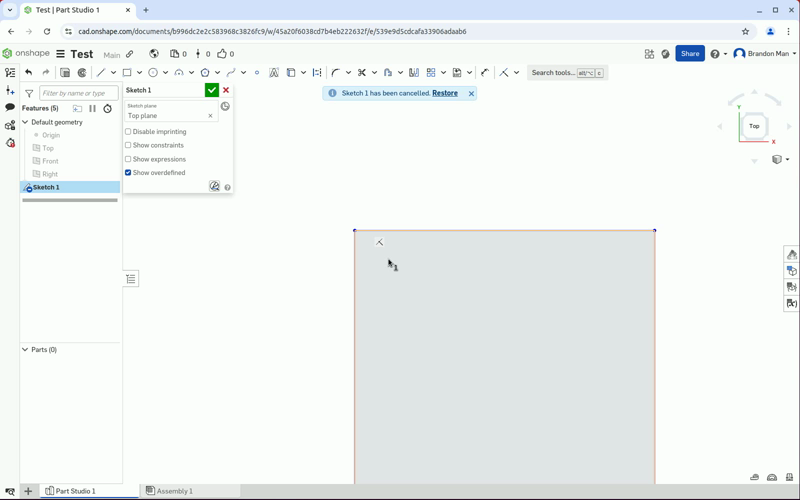
scroll(-6)
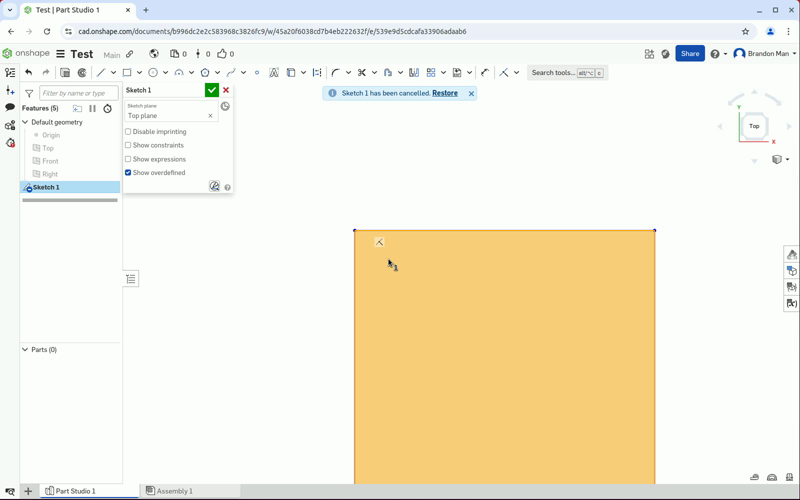
scroll(-6)
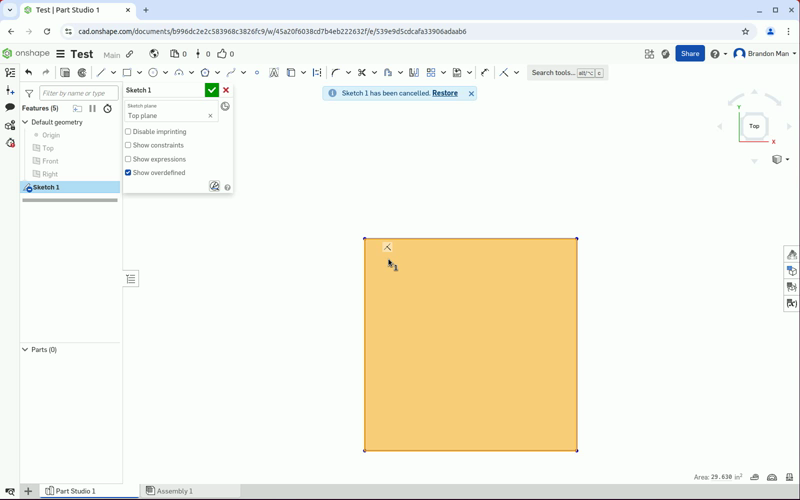
scroll(-6)
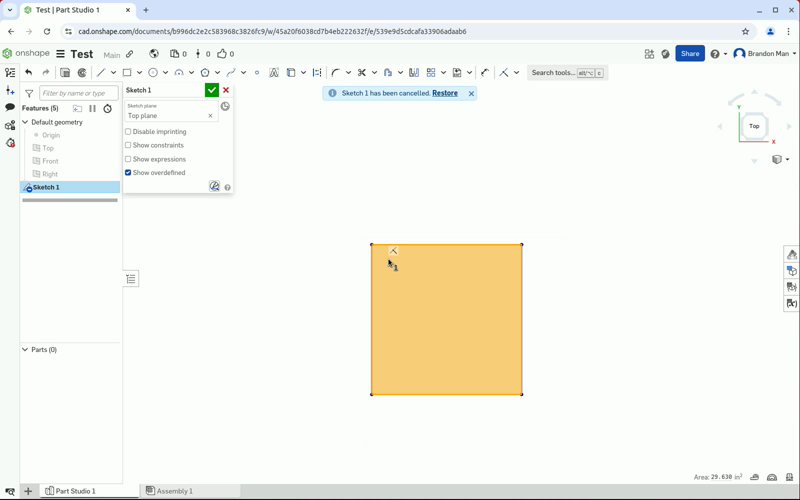
scroll(-6)
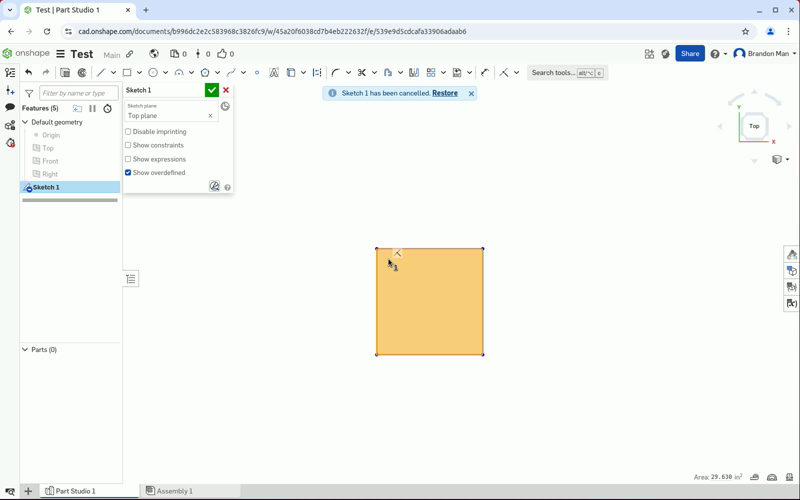
scroll(-6)
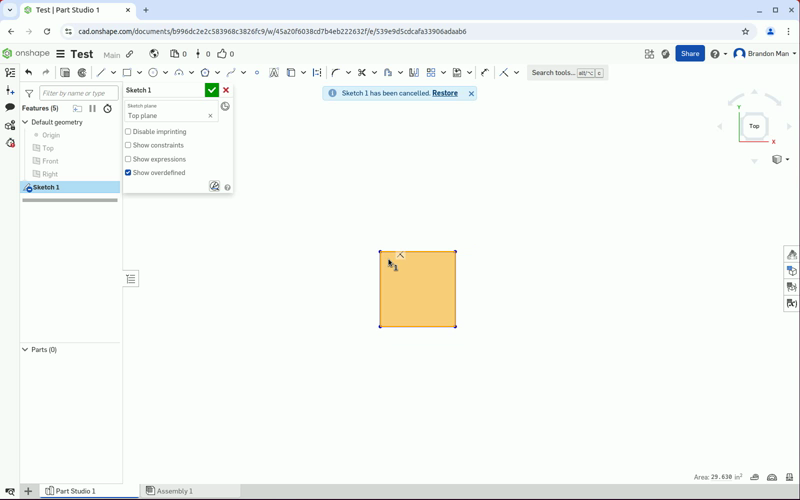
scroll(-6)
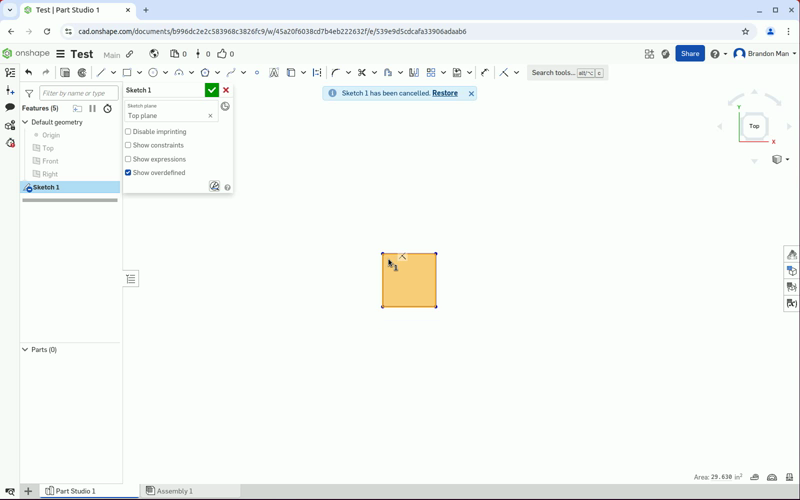
scroll(-6)
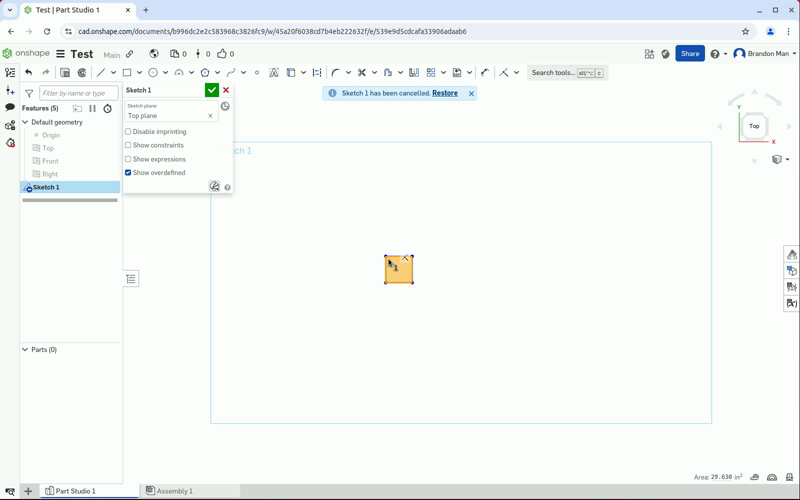
mouse_move(73, 352)
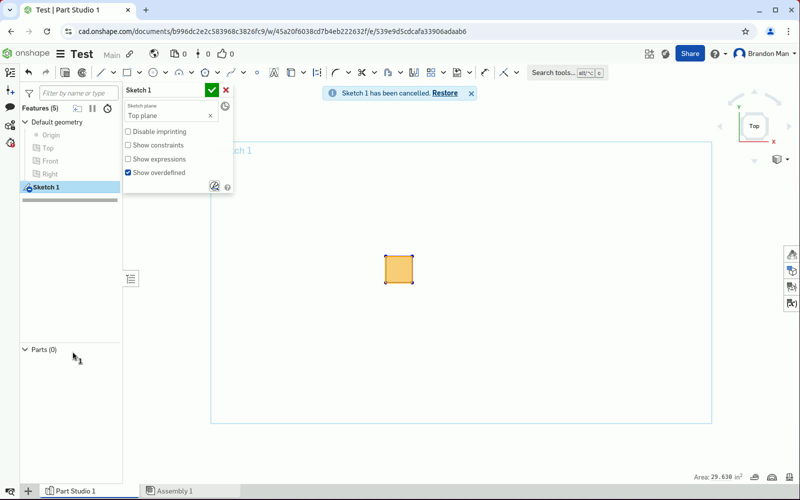
key(shift+y)
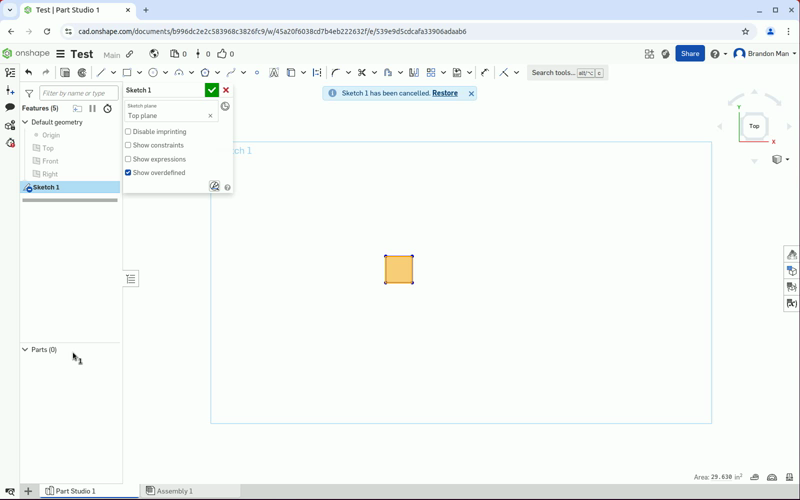
key(shift+e)
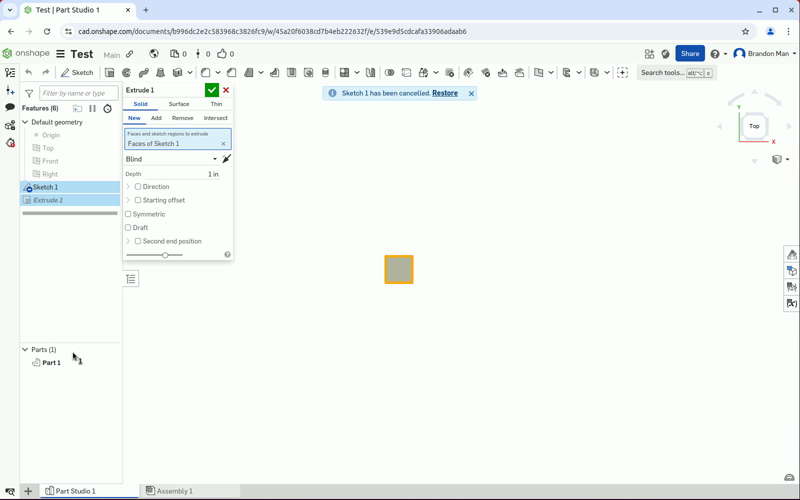
mouse_move(143, 106)
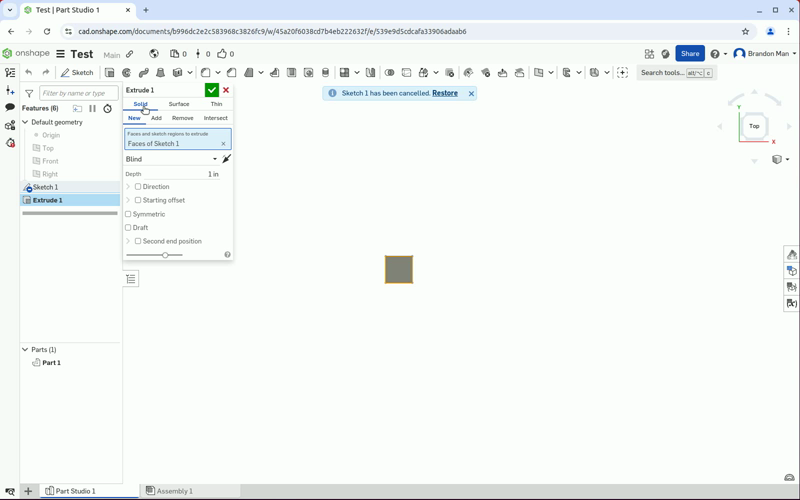
click(143, 106)
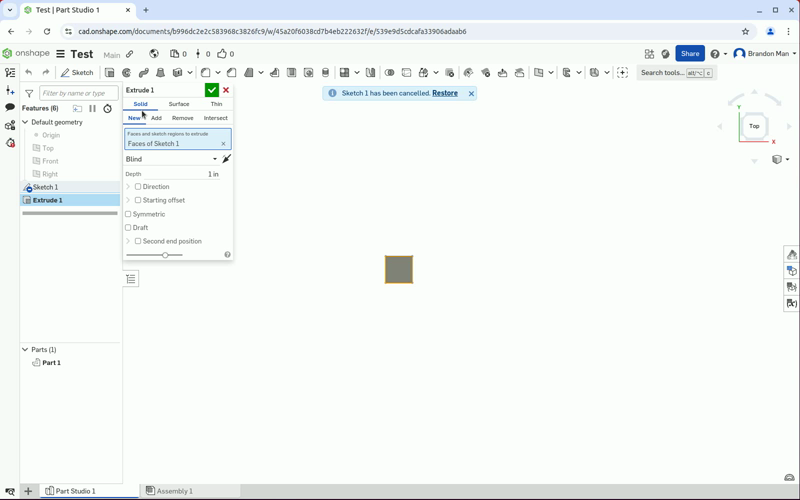
mouse_move(137, 120)
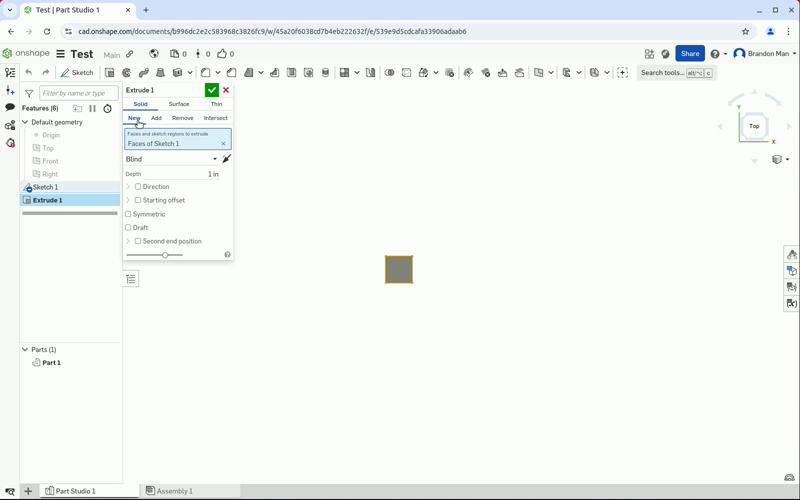
click(137, 120)
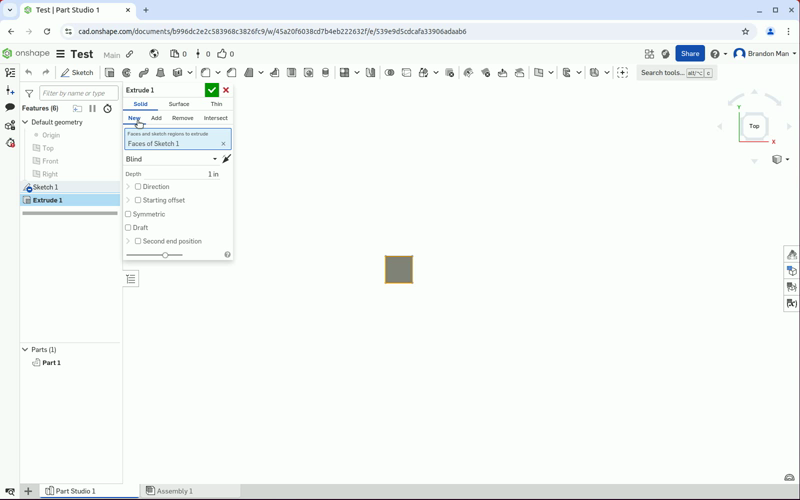
key(tab, 4)
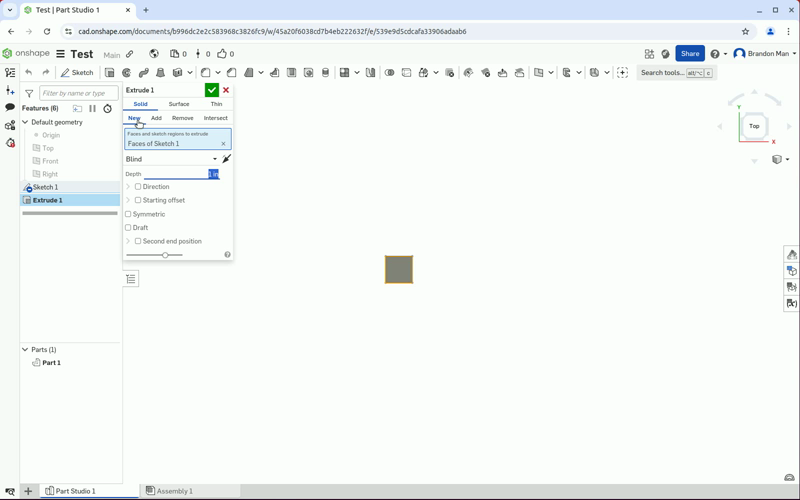
text(15.646)
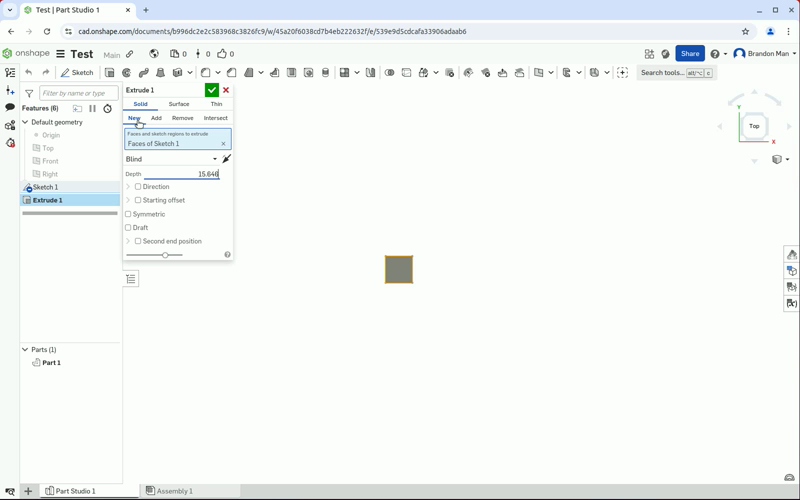
key(enter)
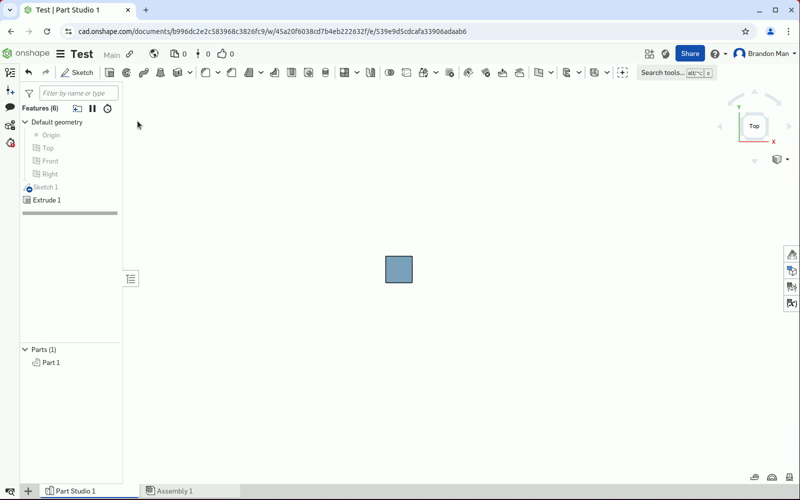
key(shift+h)
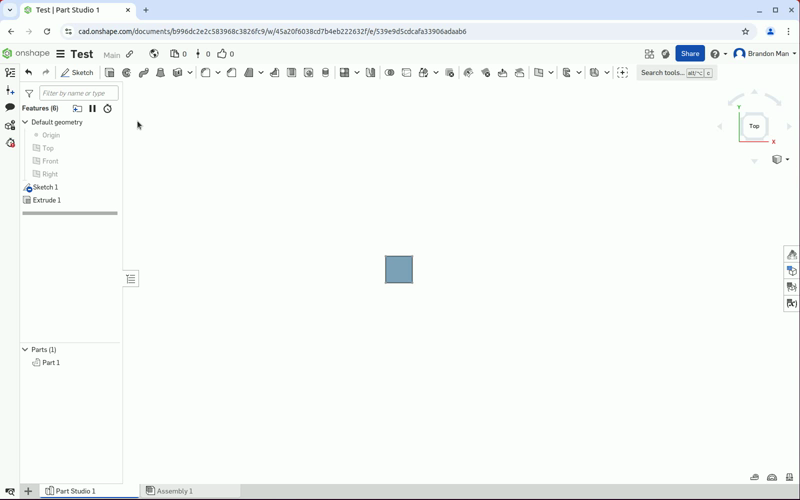
key(shift+h)
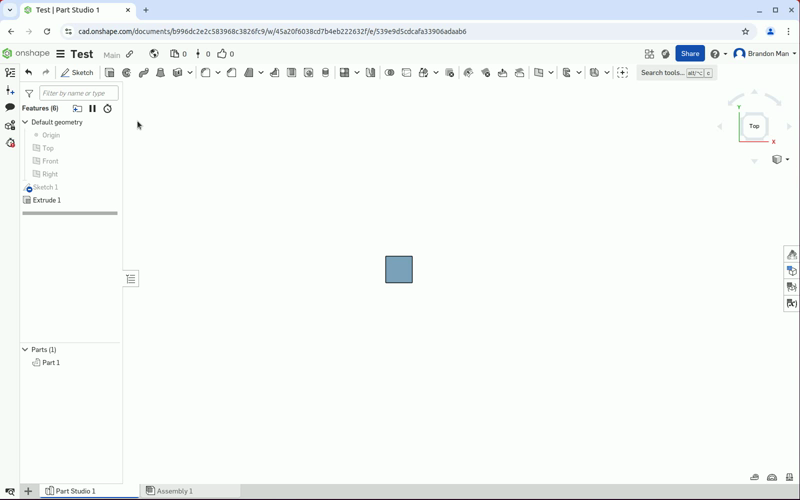
mouse_move(73, 189)
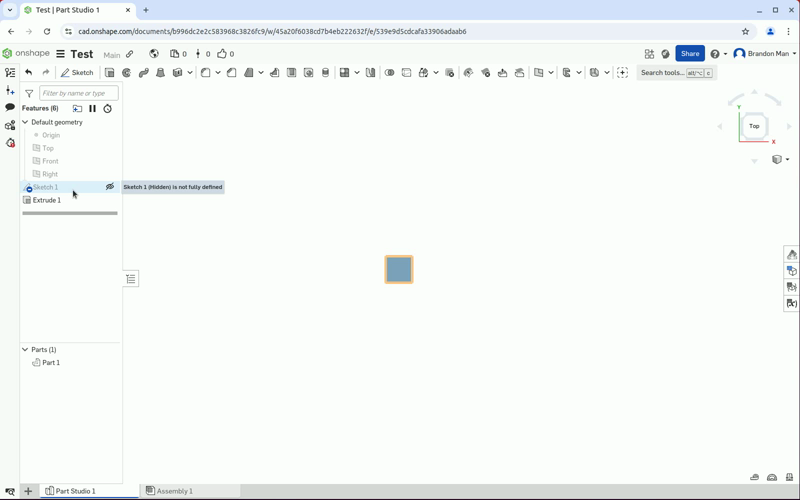
click(73, 189)
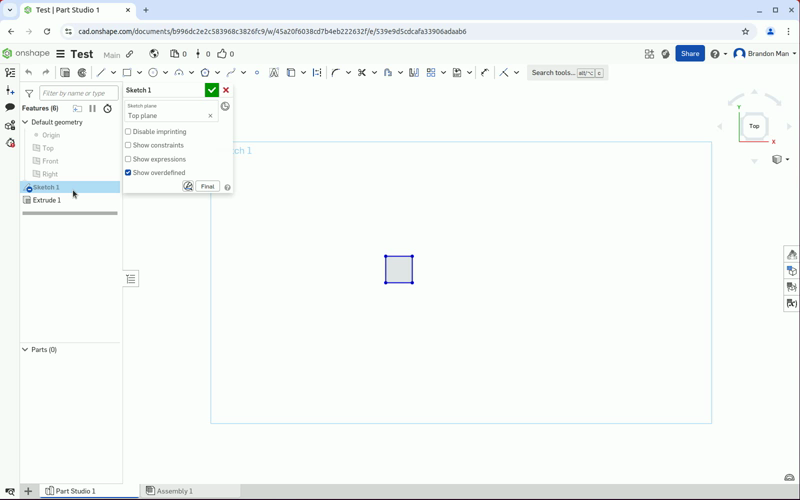
mouse_move(229, 92)
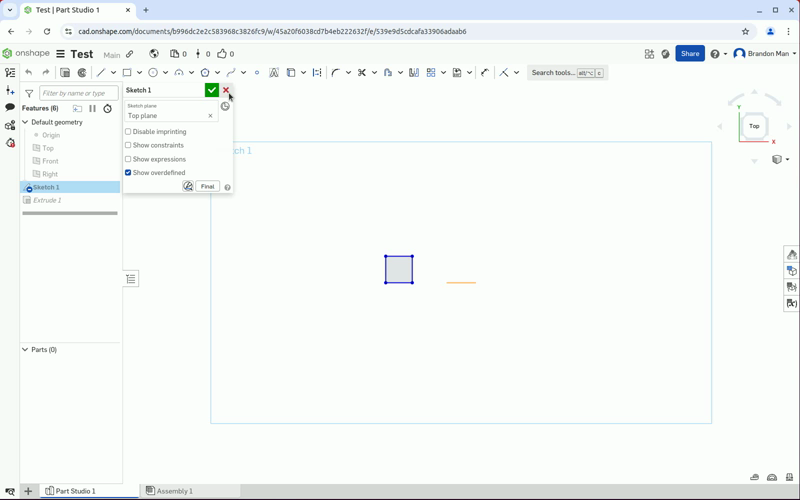
click(229, 92)
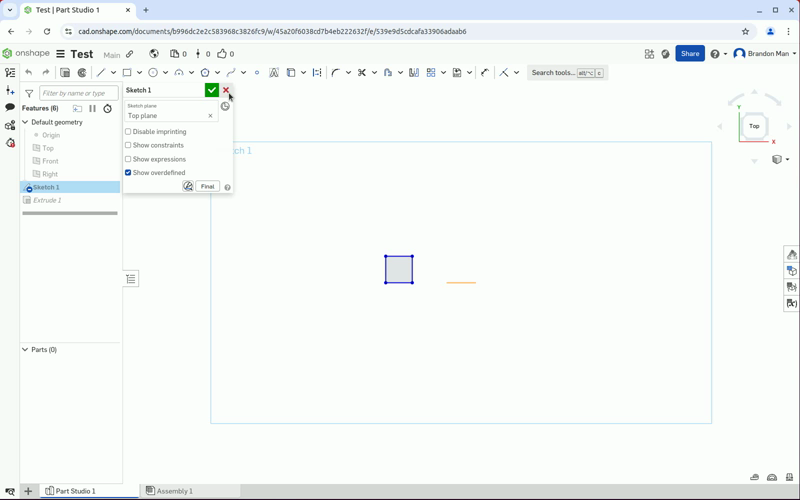
key(shift+s)
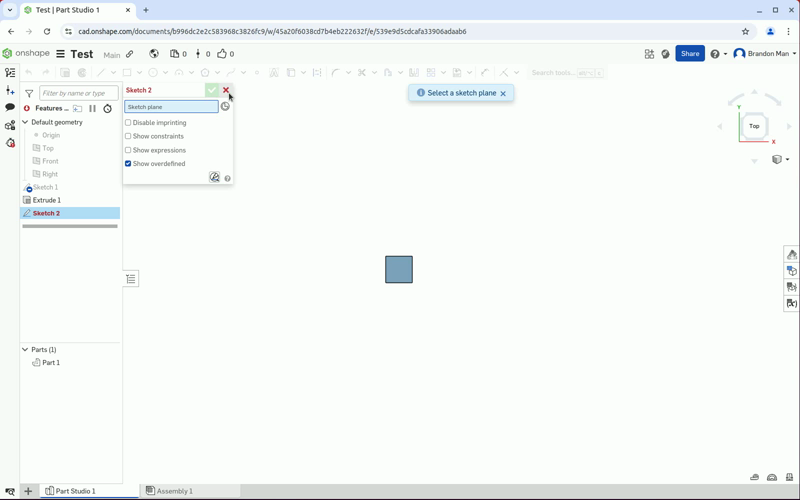
mouse_move(73, 150)
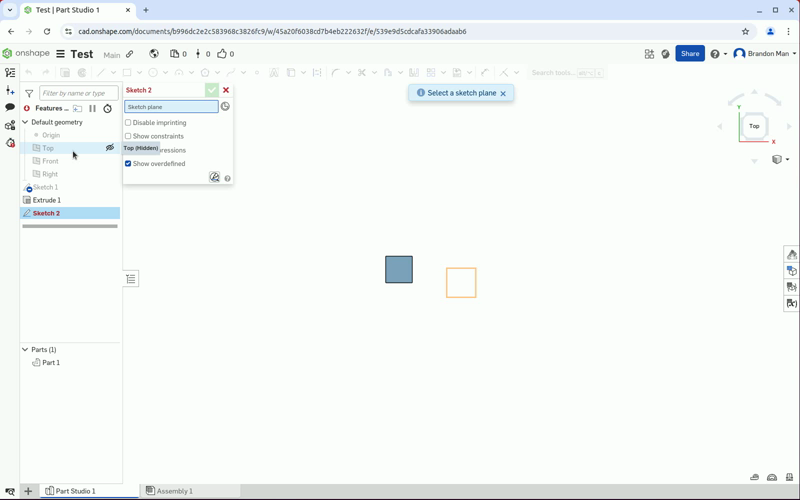
click(73, 150)
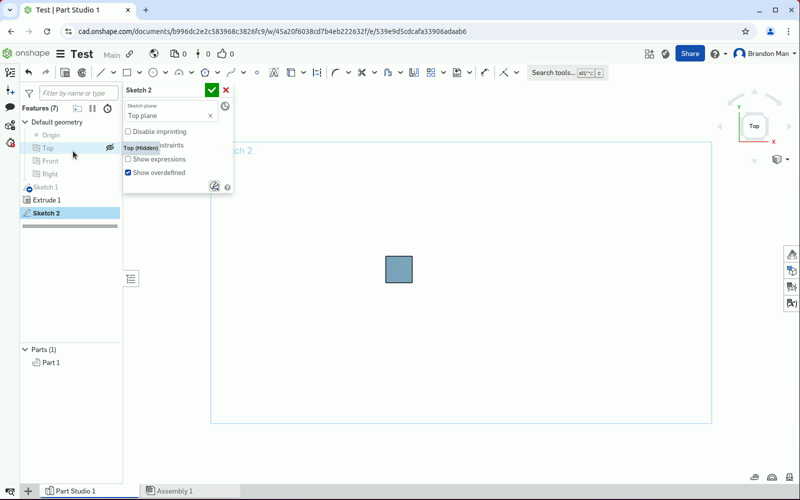
mouse_move(73, 352)
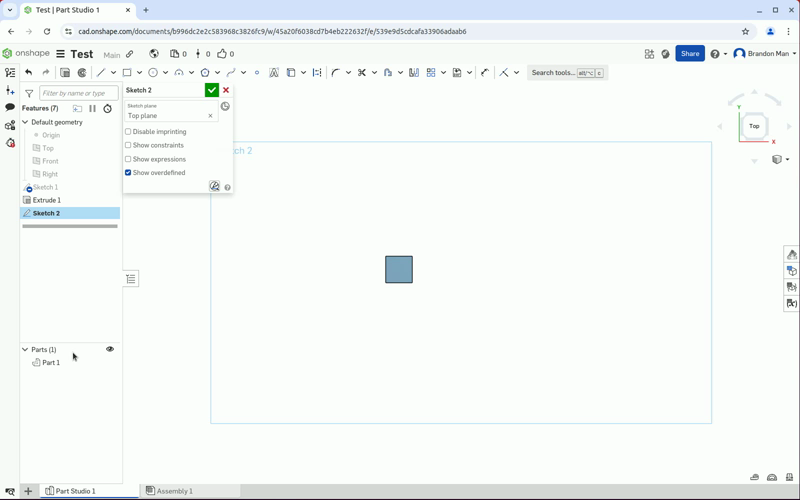
key(y)
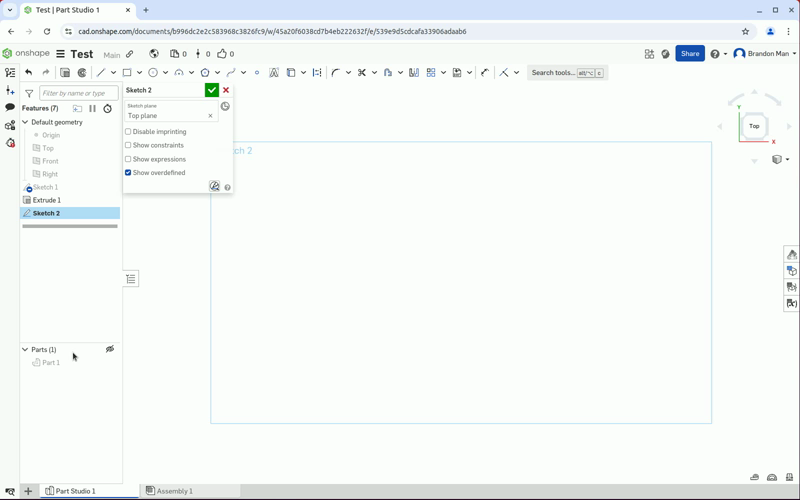
key(l)
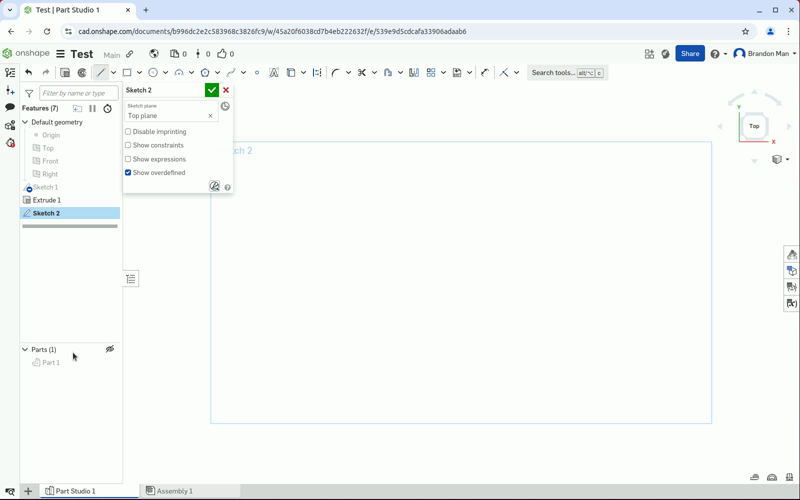
key_down(shift)
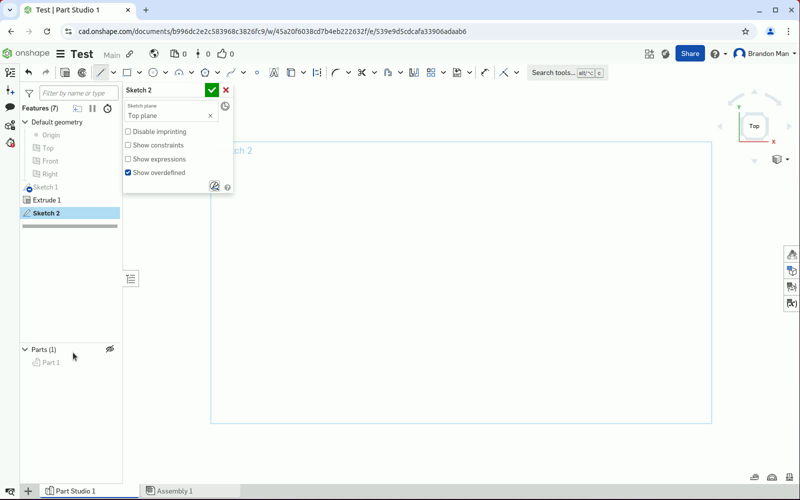
mouse_move(500, 395)
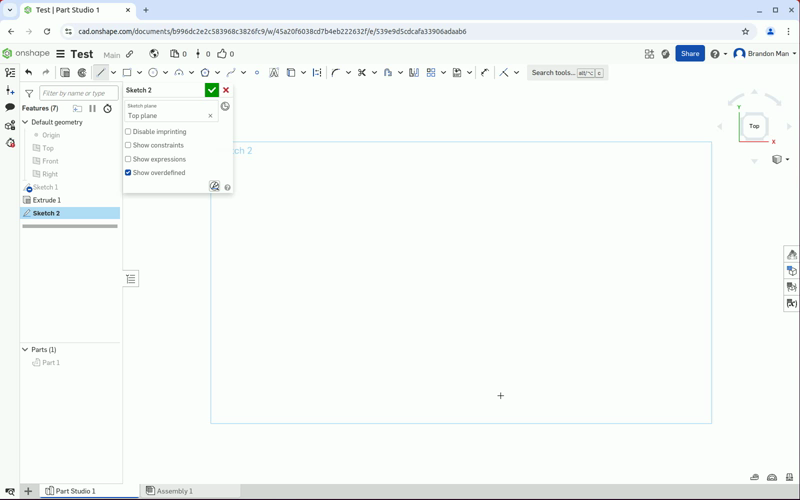
click(500, 395)
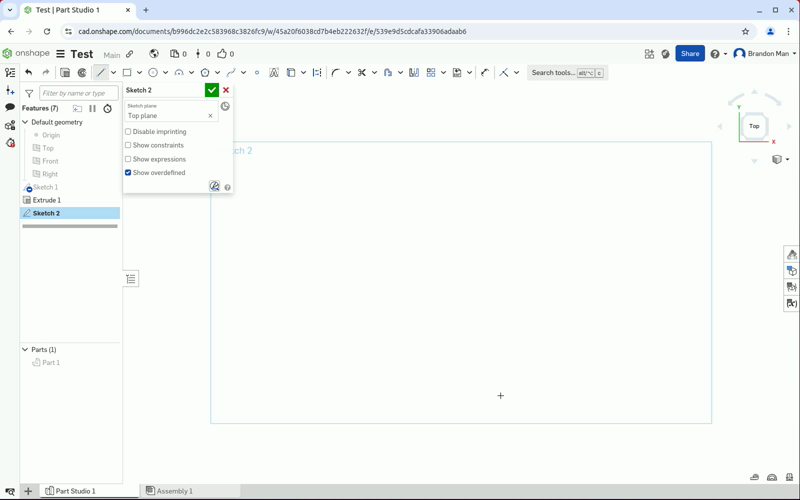
key_up(shift)
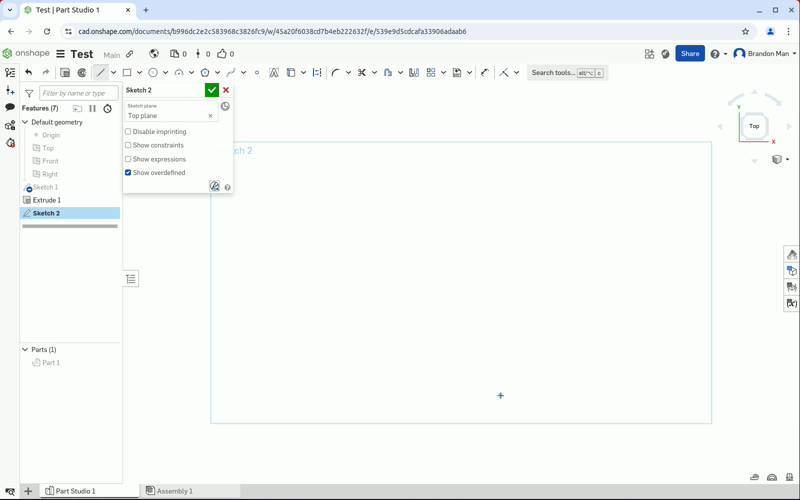
key_down(shift)
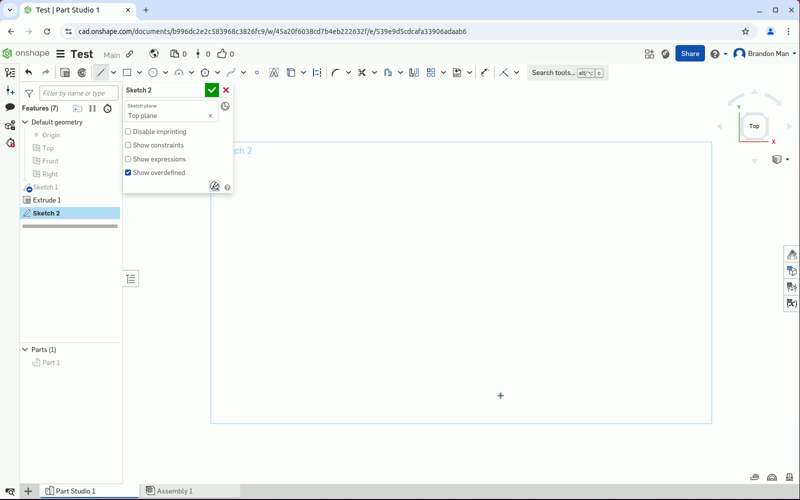
mouse_move(530, 395)
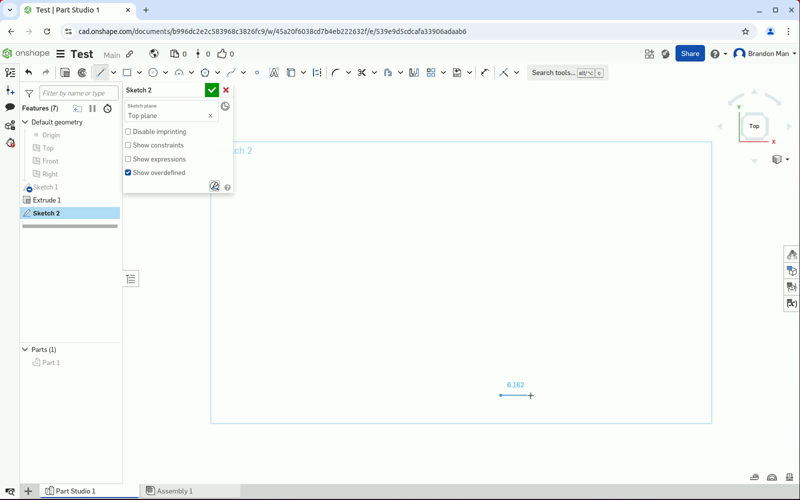
mouse_move(527, 395)
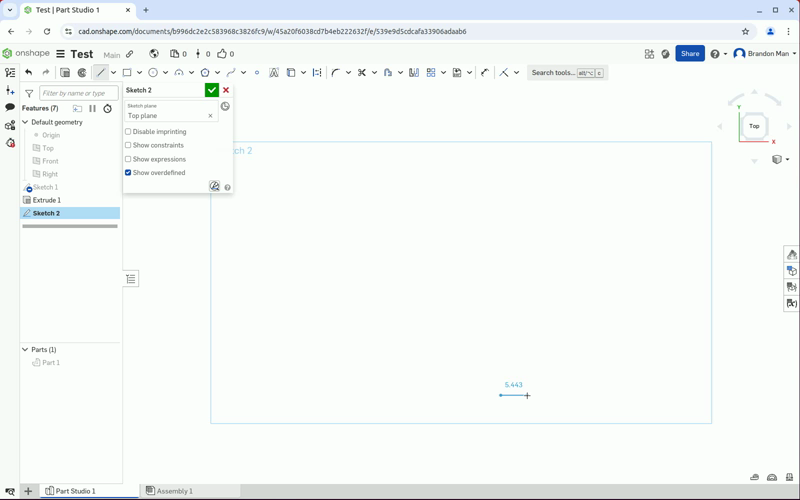
click(527, 395)
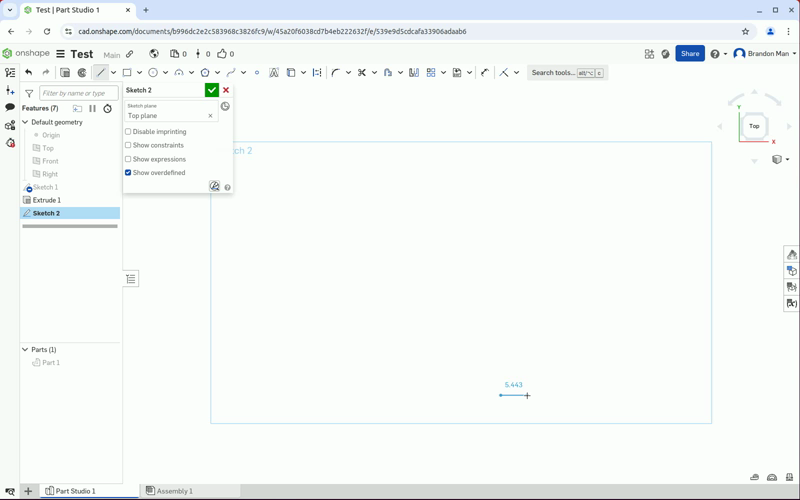
key_up(shift)
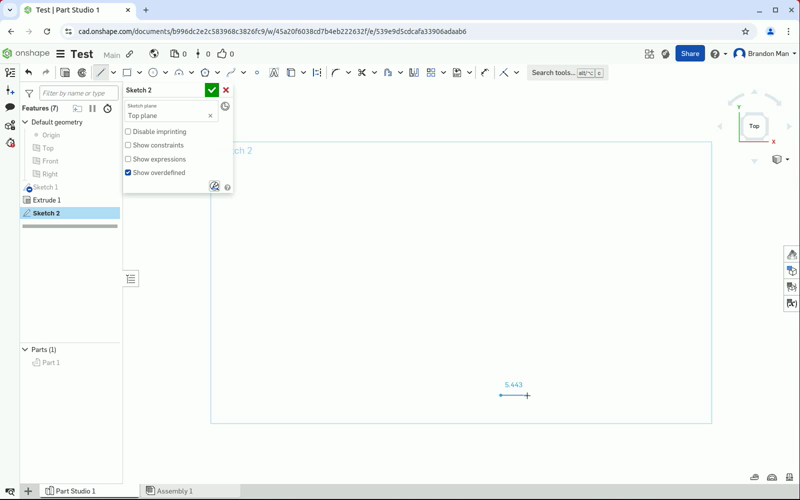
key_down(shift)
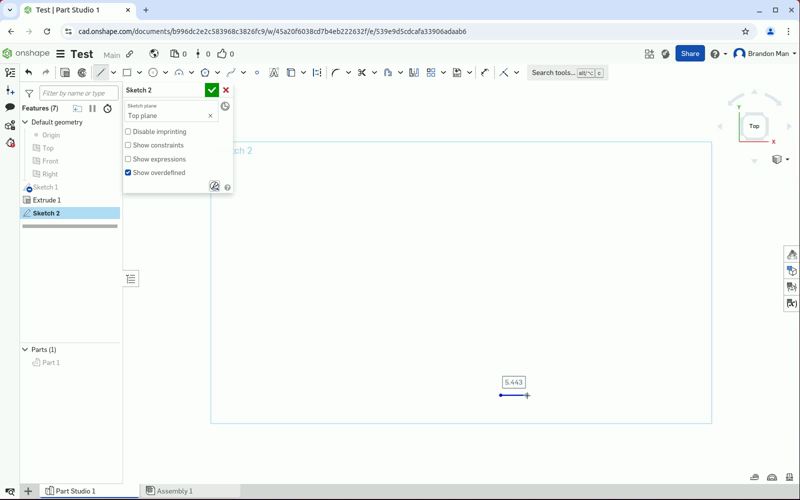
mouse_move(557, 395)
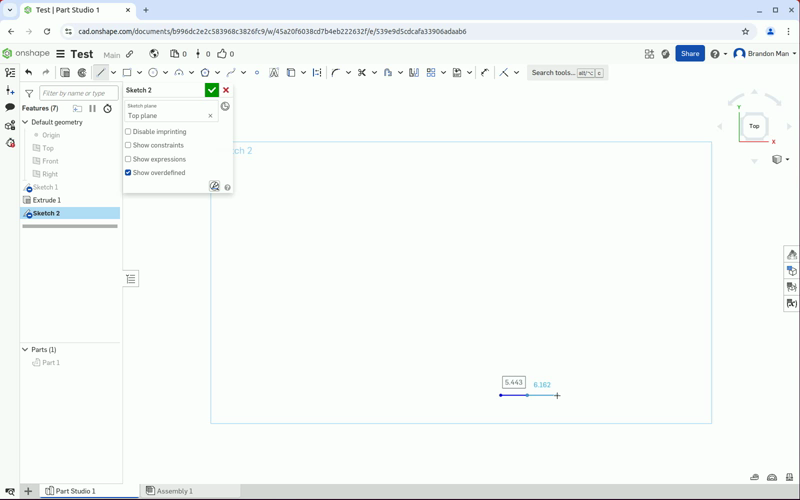
mouse_move(527, 368)
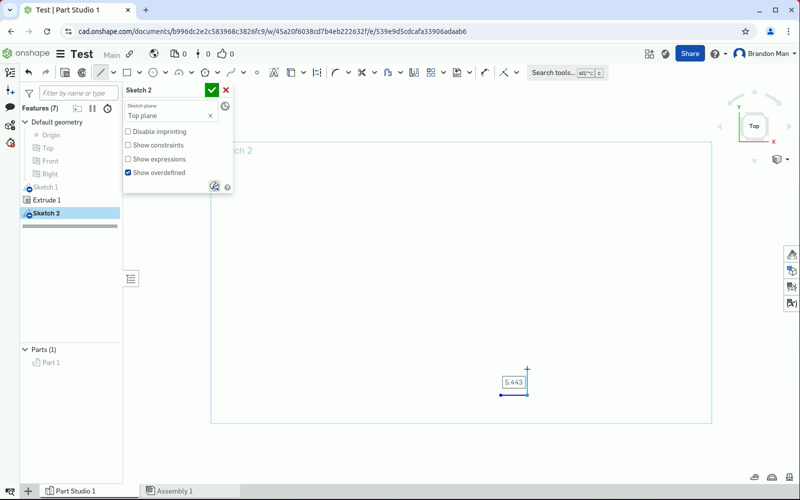
click(527, 368)
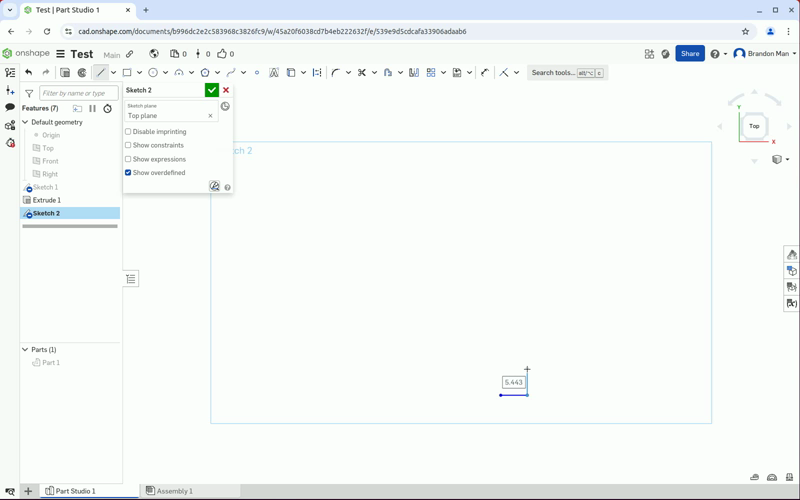
key_up(shift)
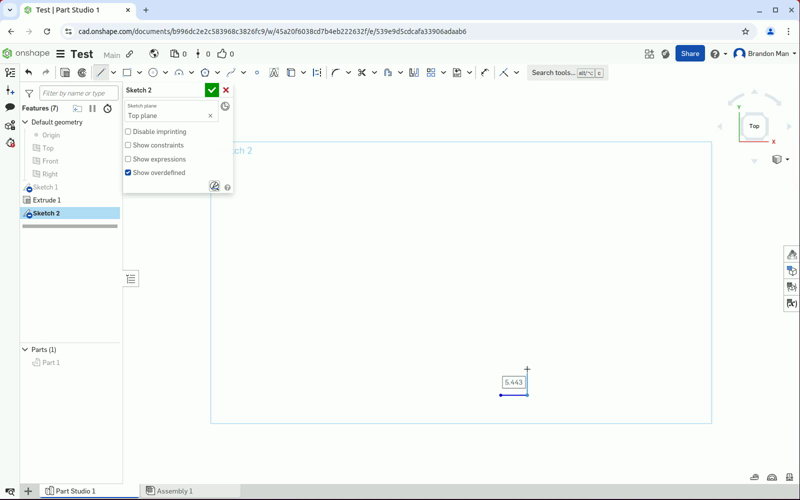
key_down(shift)
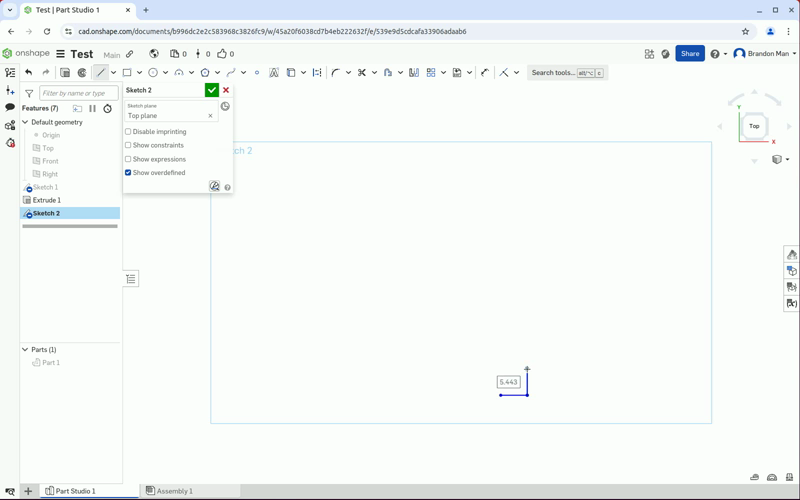
mouse_move(557, 368)
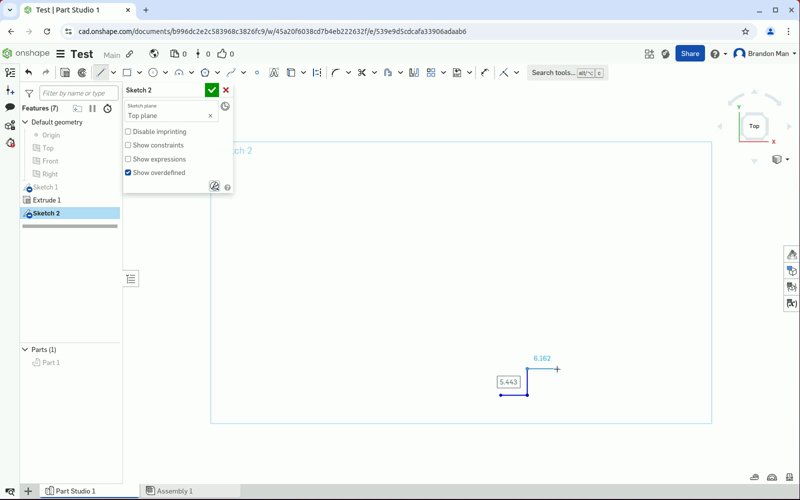
mouse_move(500, 368)
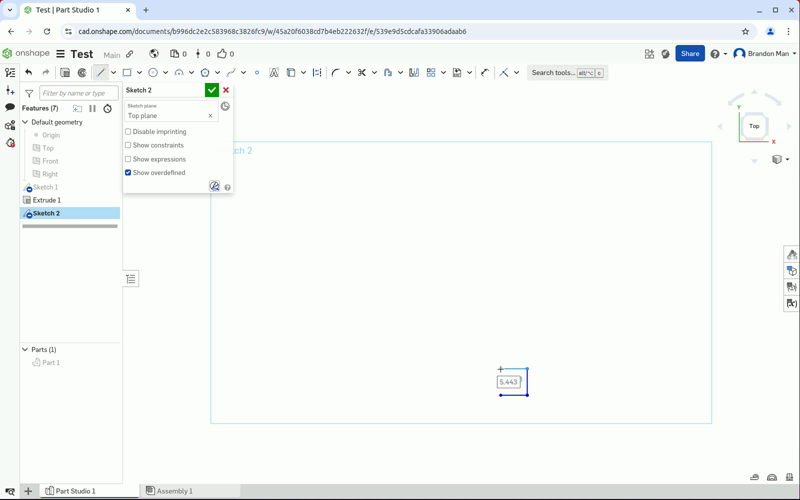
click(500, 368)
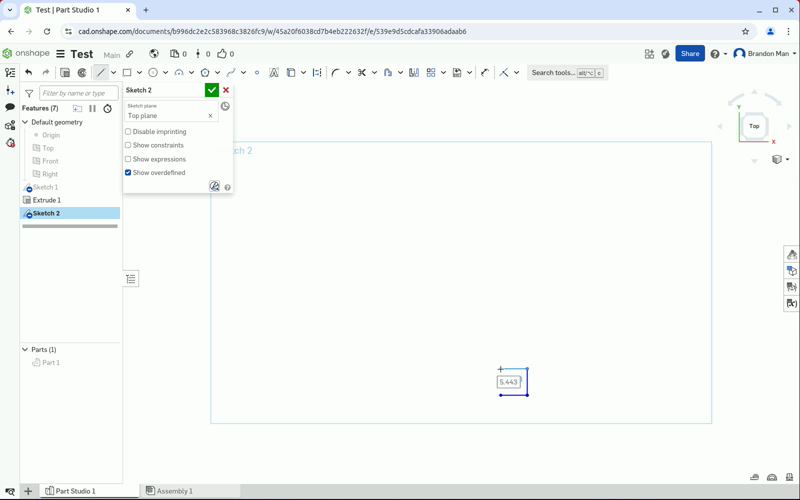
key_up(shift)
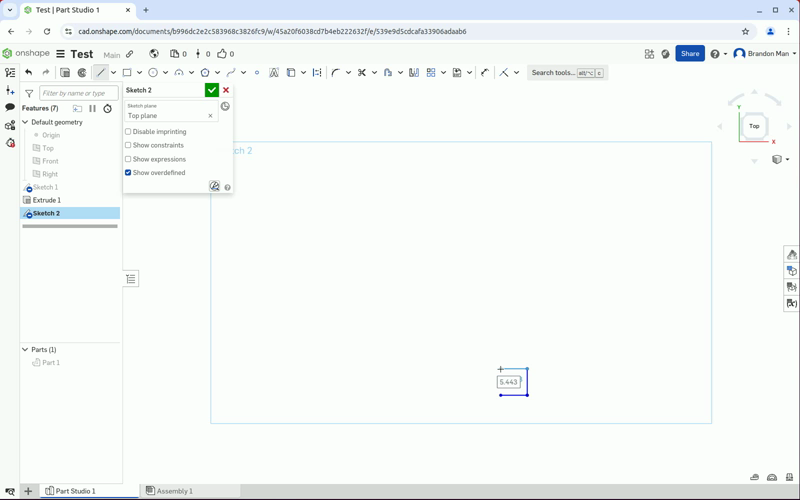
mouse_move(530, 368)
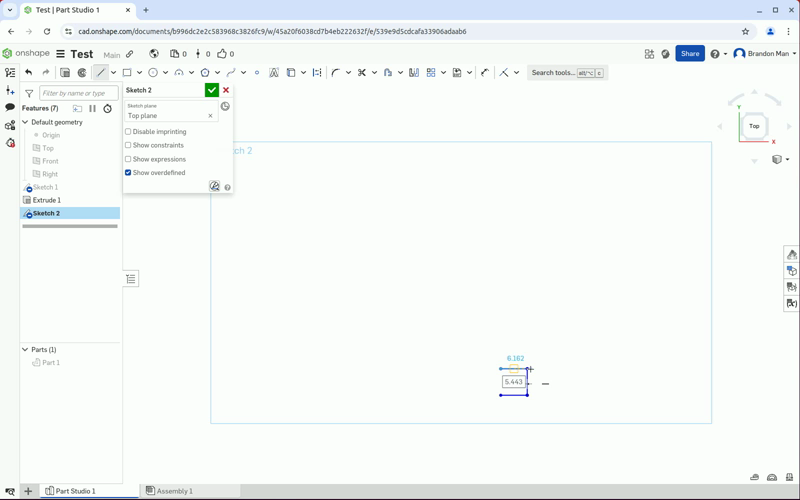
key_down(shift)
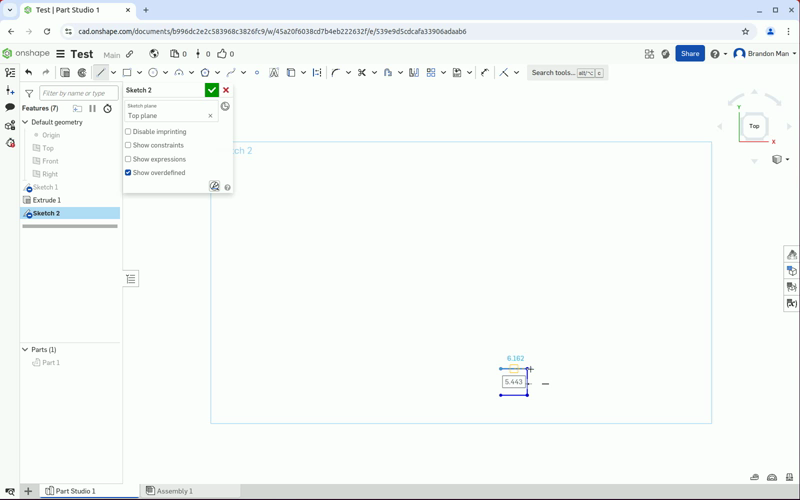
mouse_move(500, 395)
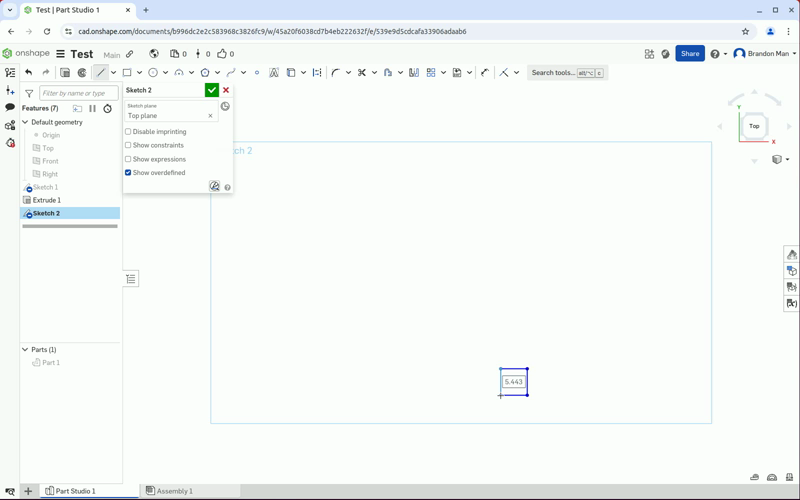
key_up(shift)
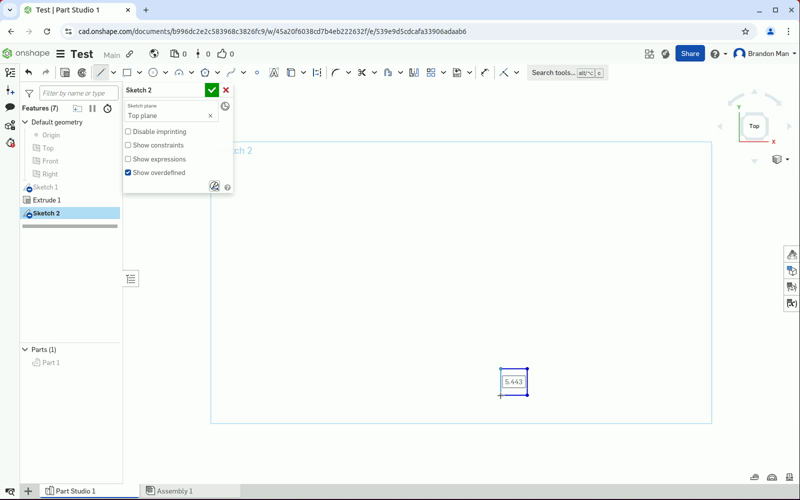
click(500, 395)
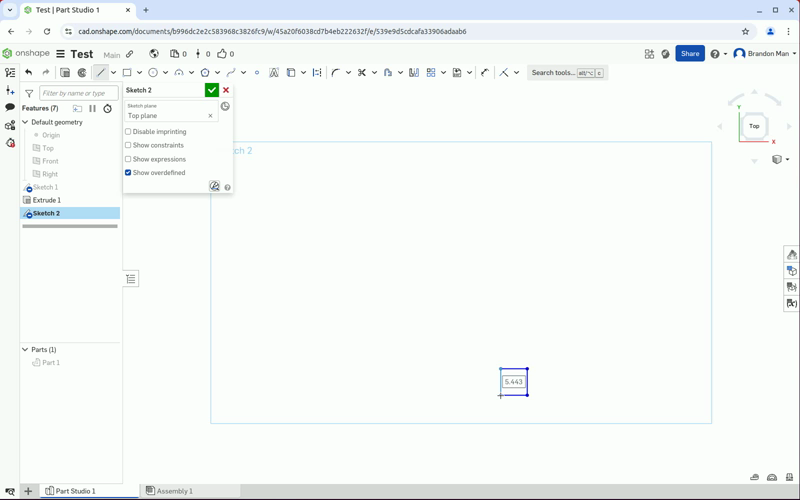
key(esc)
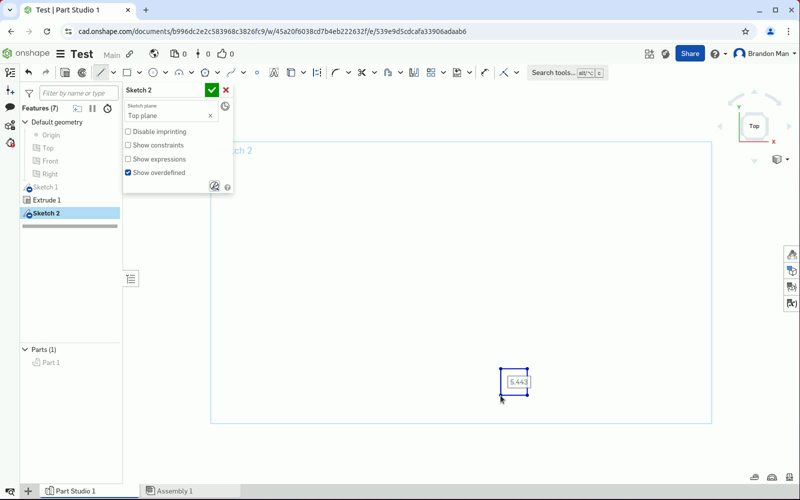
mouse_move(518, 386)
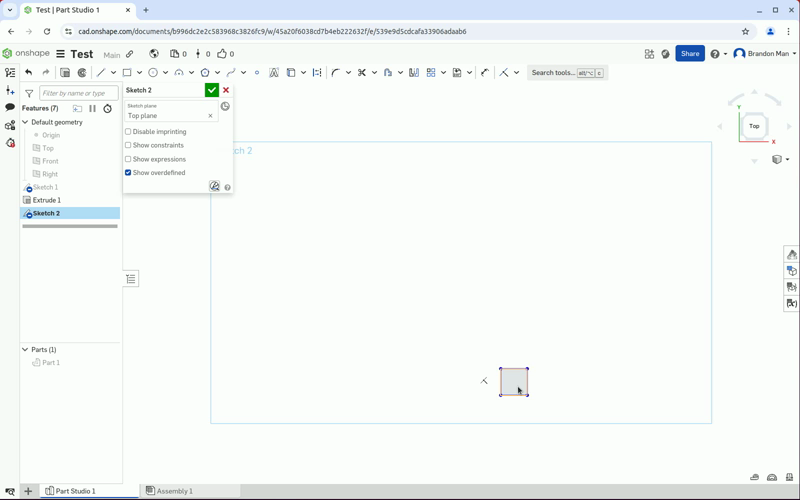
scroll(6)
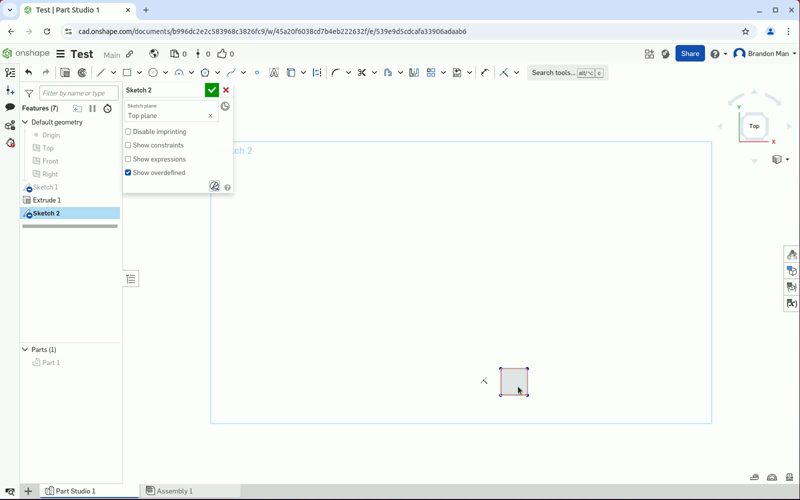
scroll(6)
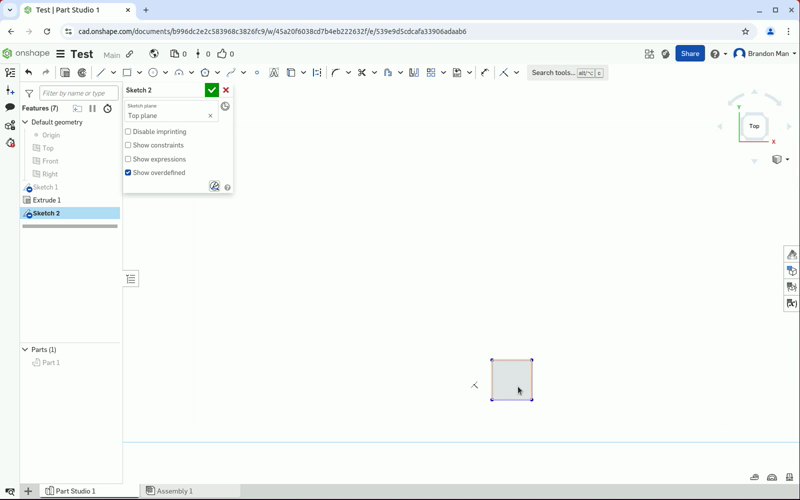
scroll(6)
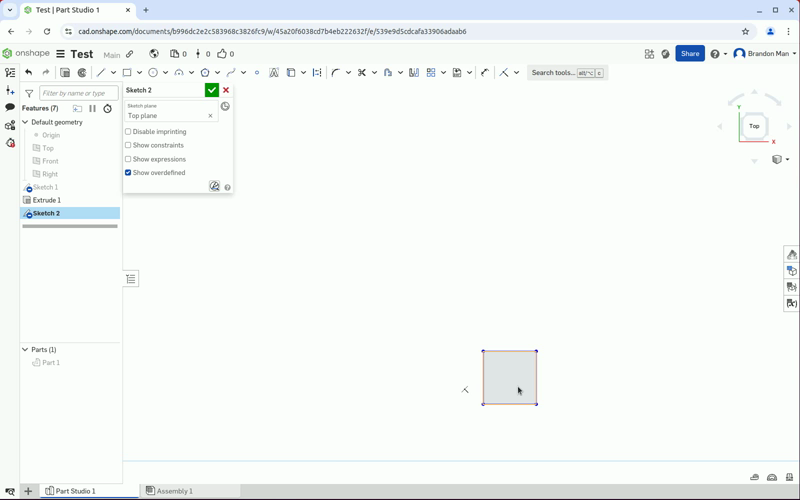
scroll(6)
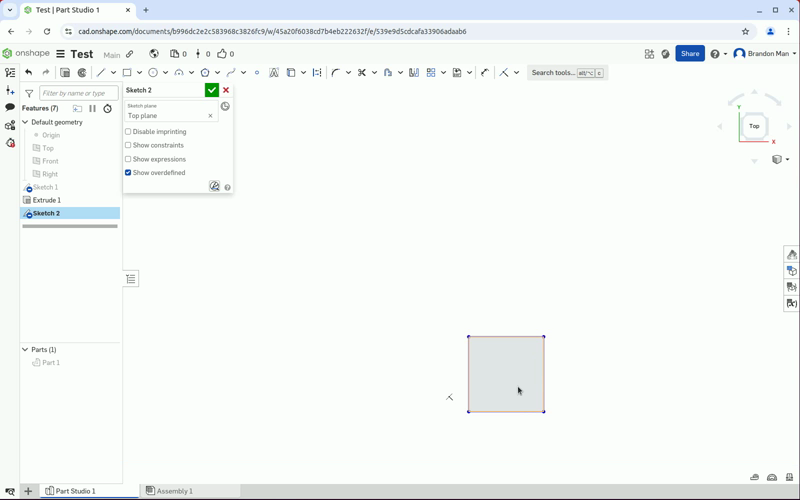
scroll(6)
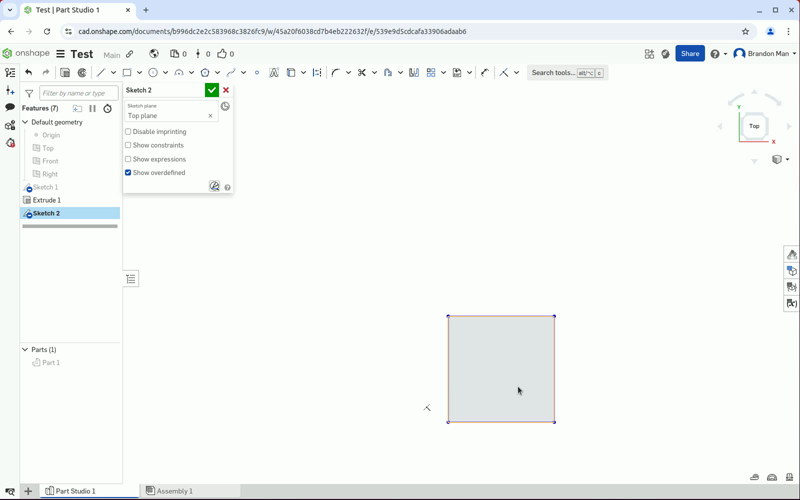
scroll(6)
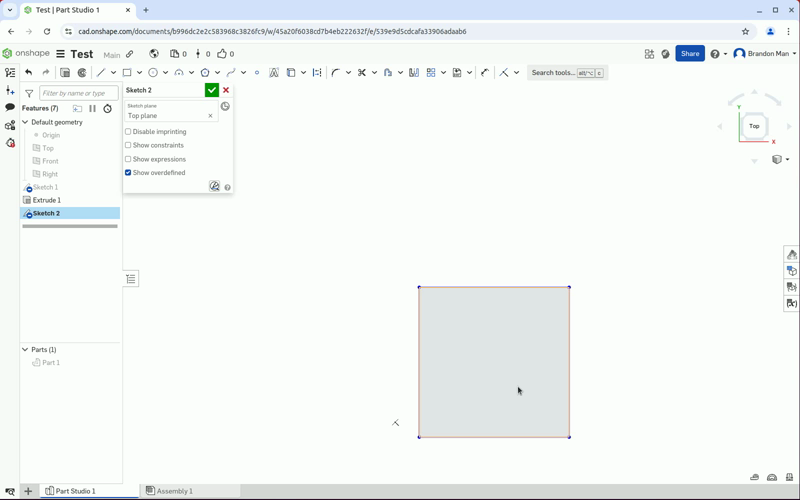
scroll(6)
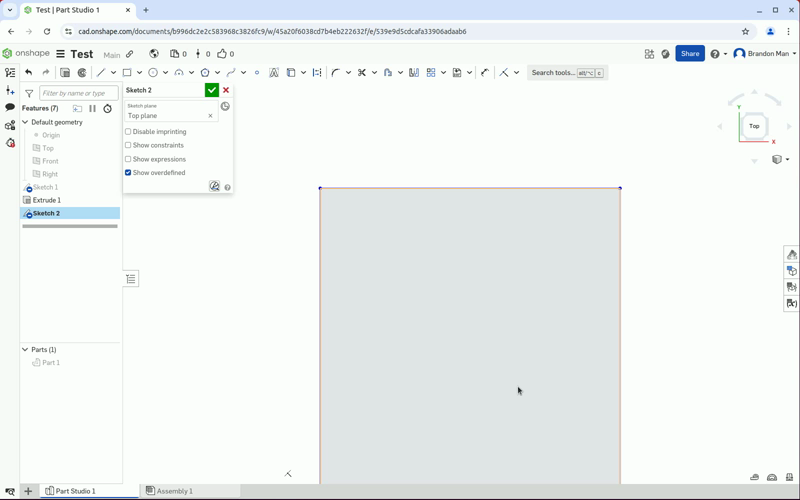
click(518, 386)
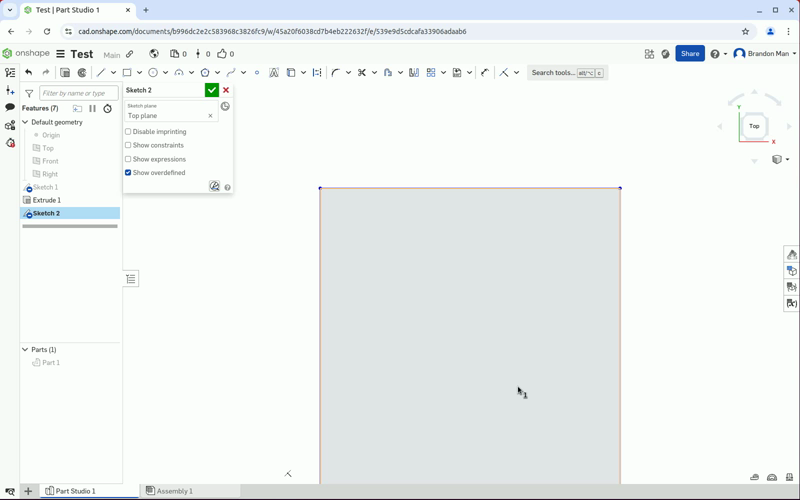
scroll(-6)
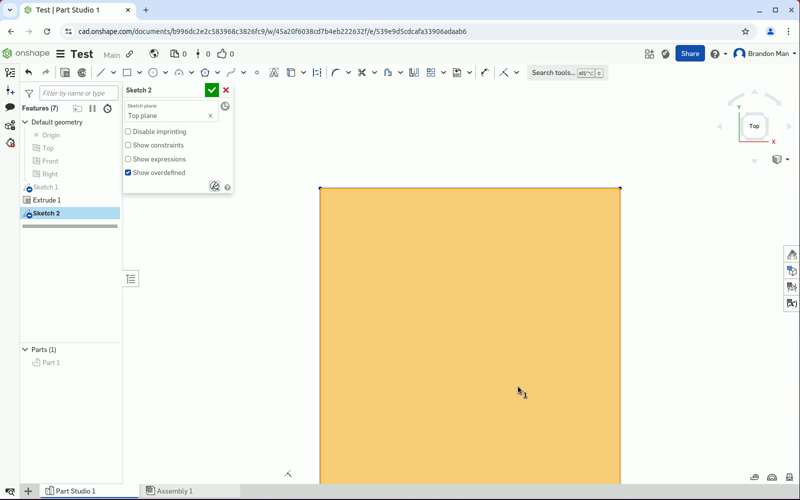
scroll(-6)
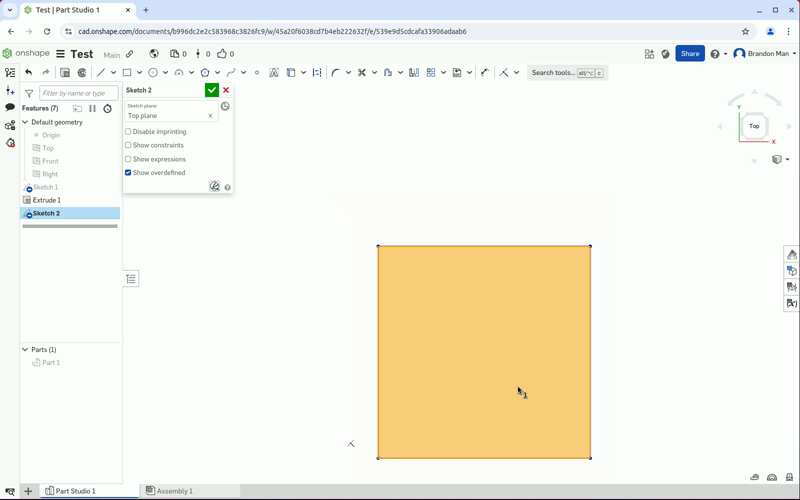
scroll(-6)
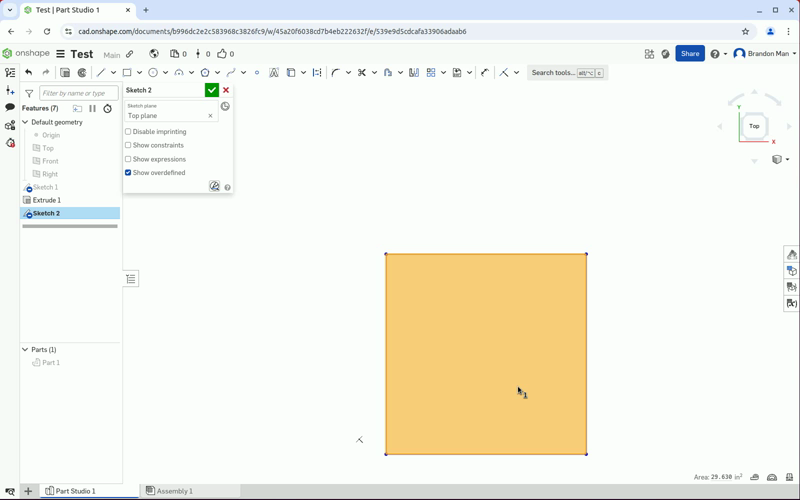
scroll(-6)
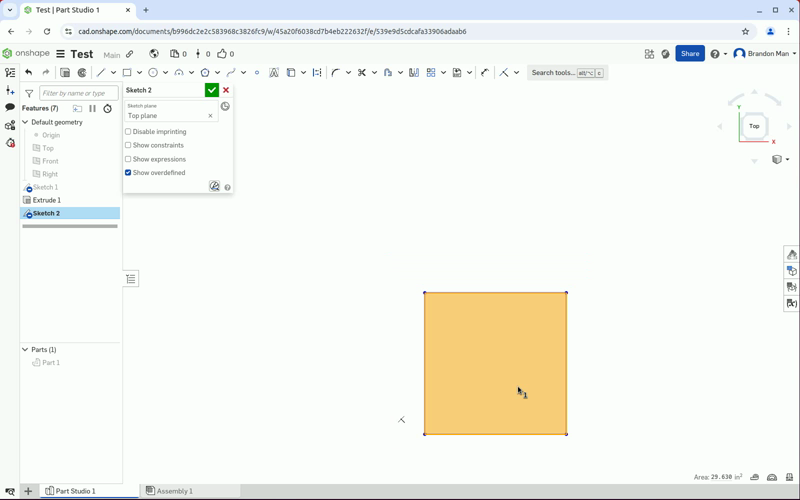
scroll(-6)
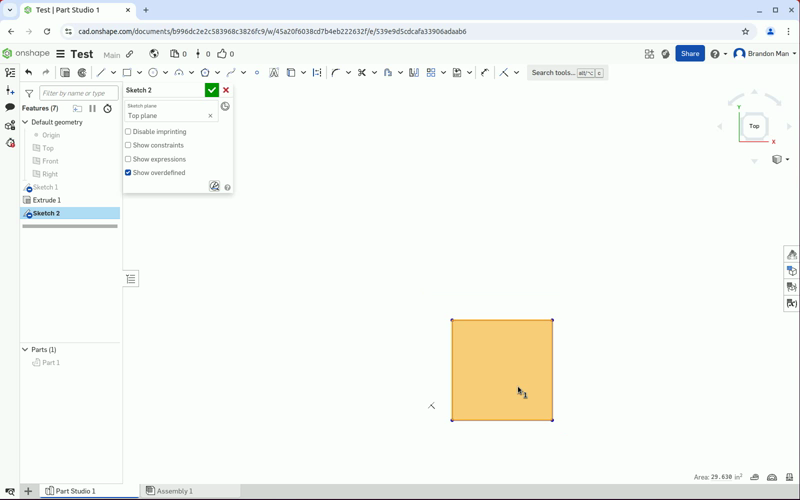
scroll(-6)
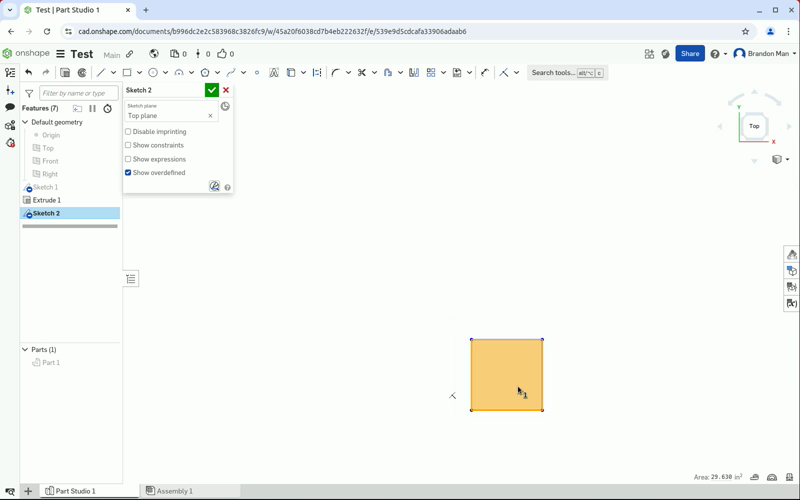
scroll(-6)
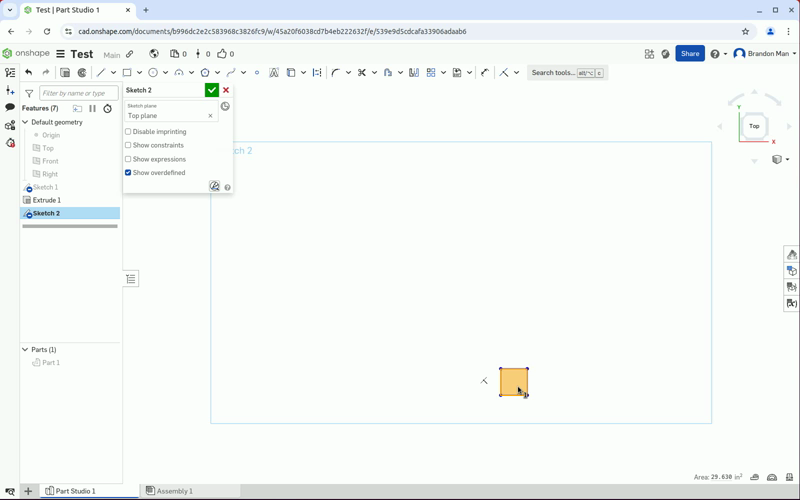
mouse_move(73, 352)
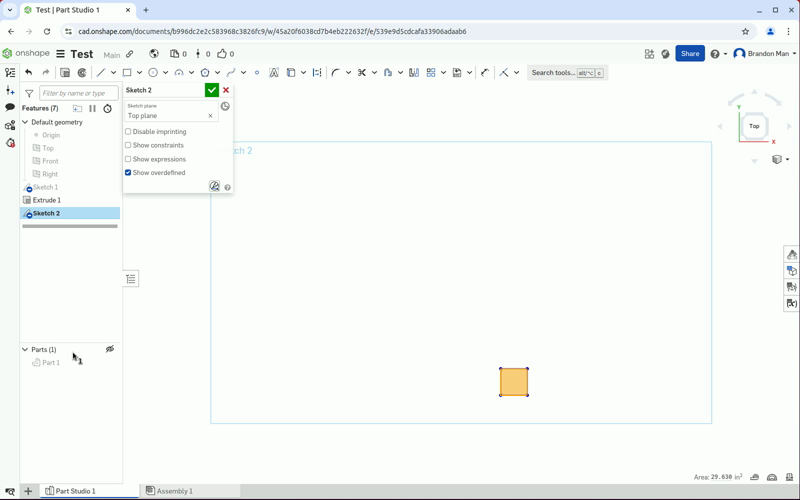
key(shift+y)
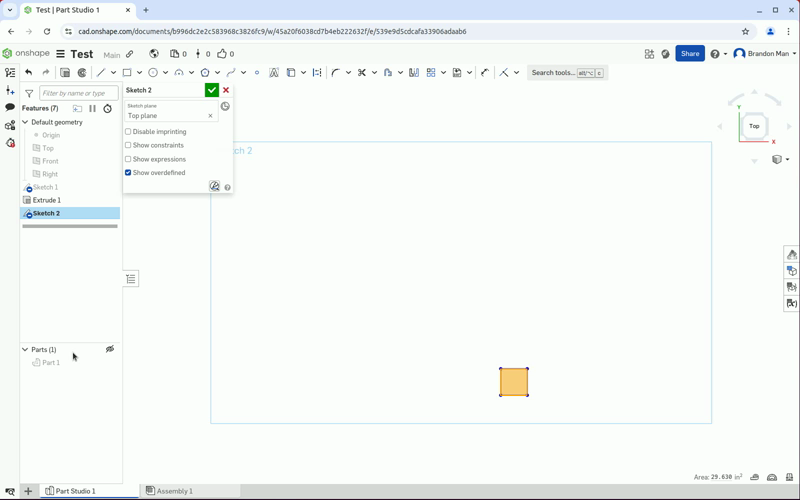
key(shift+e)
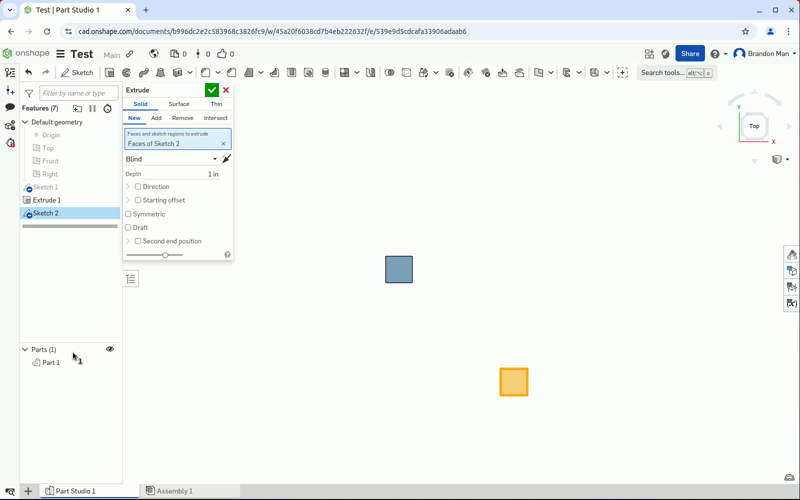
mouse_move(143, 106)
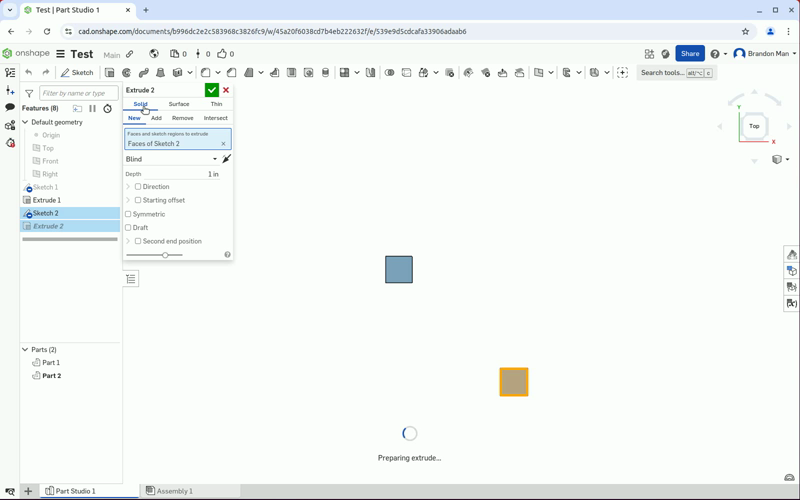
click(143, 106)
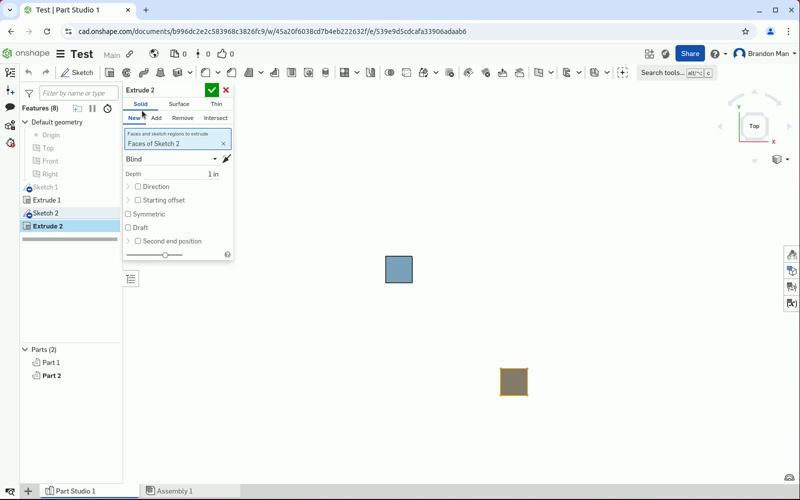
mouse_move(137, 120)
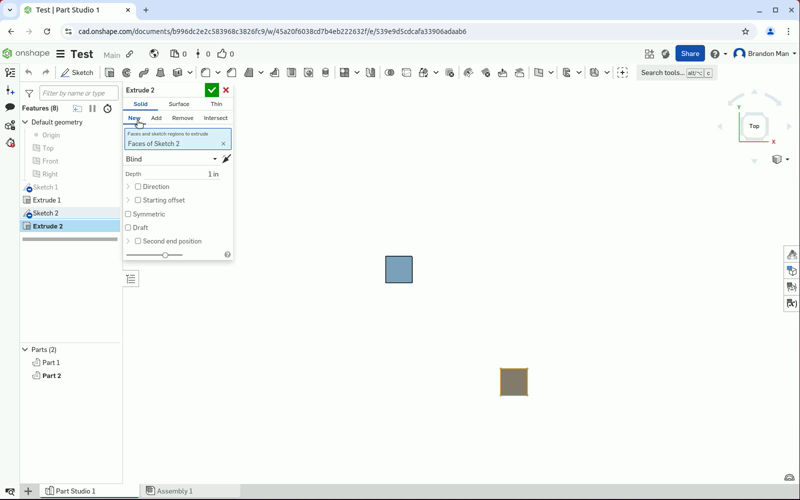
click(137, 120)
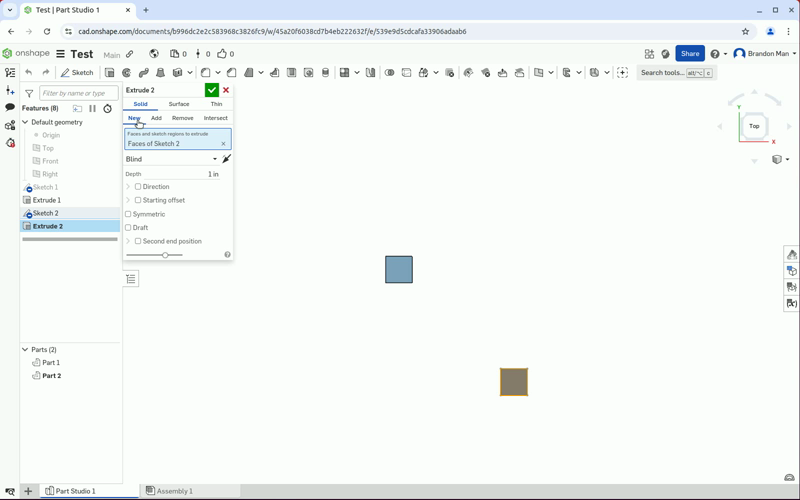
key(tab, 4)
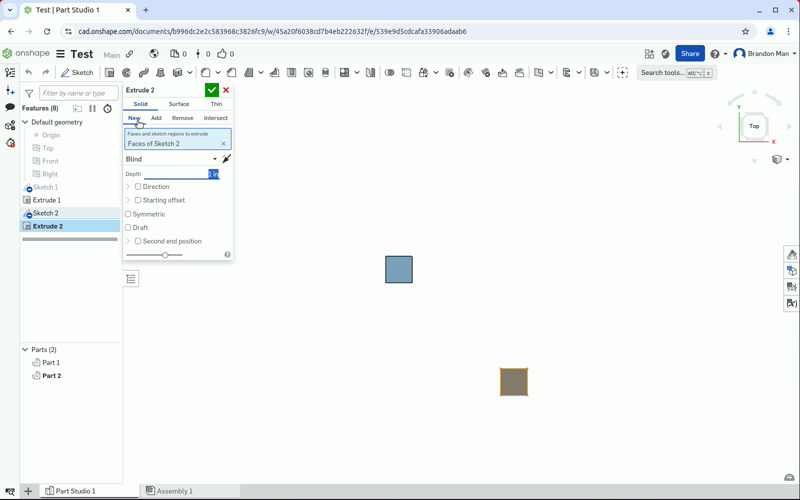
text(5.296)
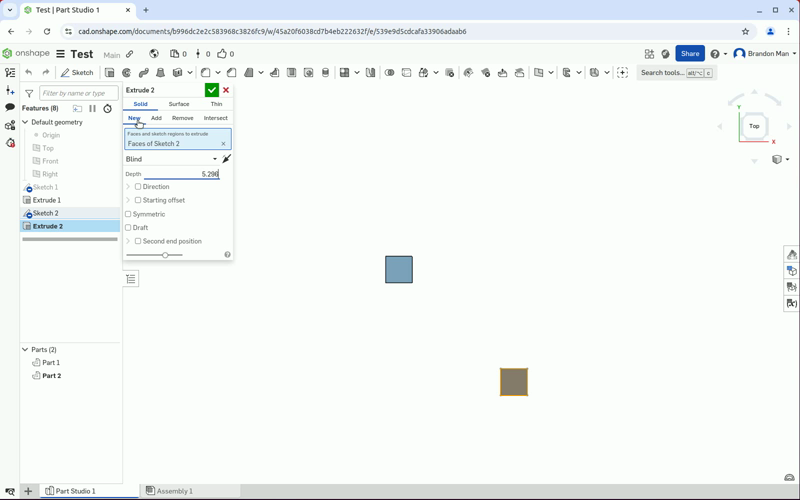
key(enter)
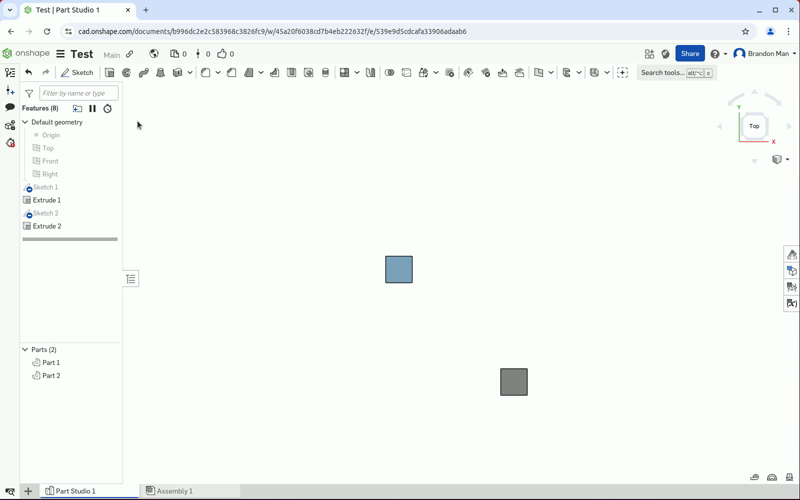
key(shift+h)
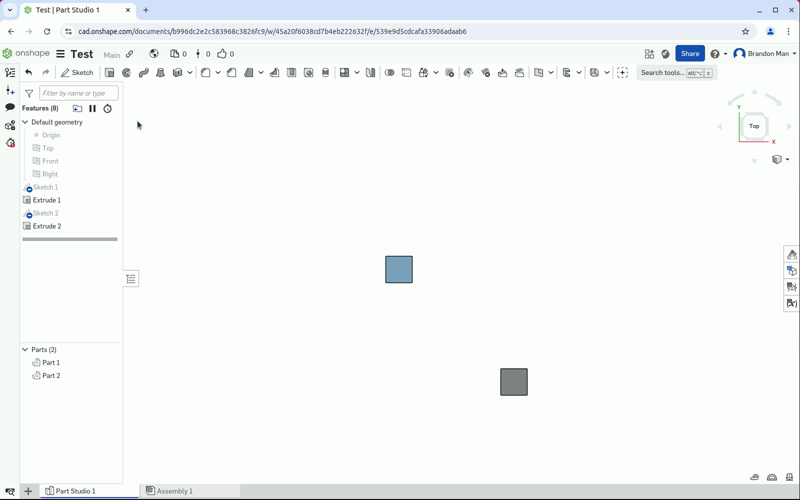
key(shift+h)
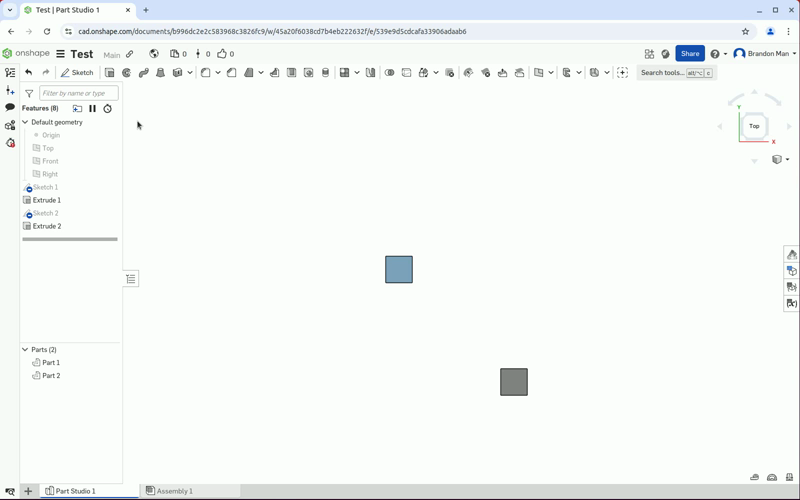
mouse_move(73, 189)
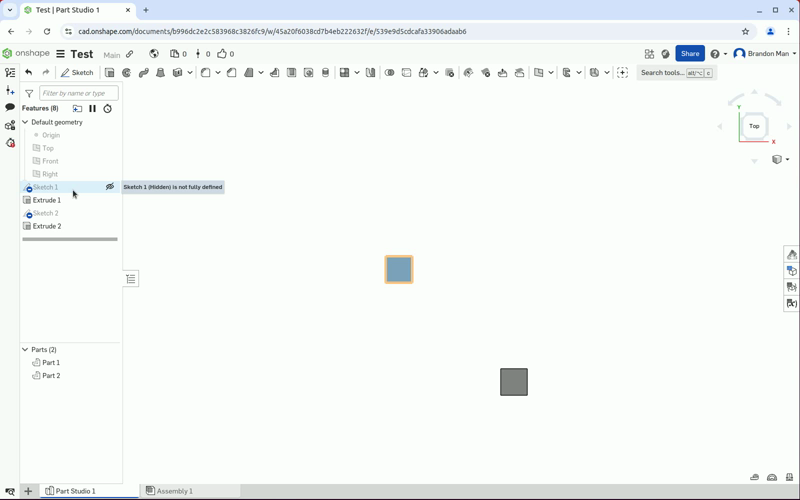
click(73, 189)
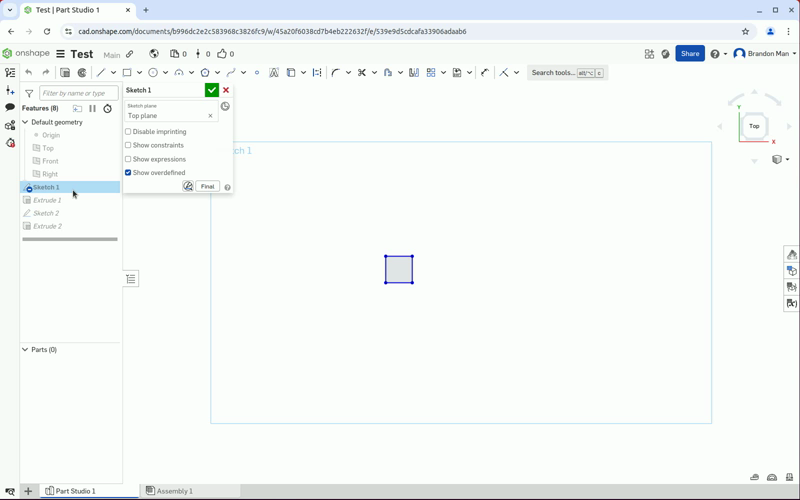
mouse_move(229, 92)
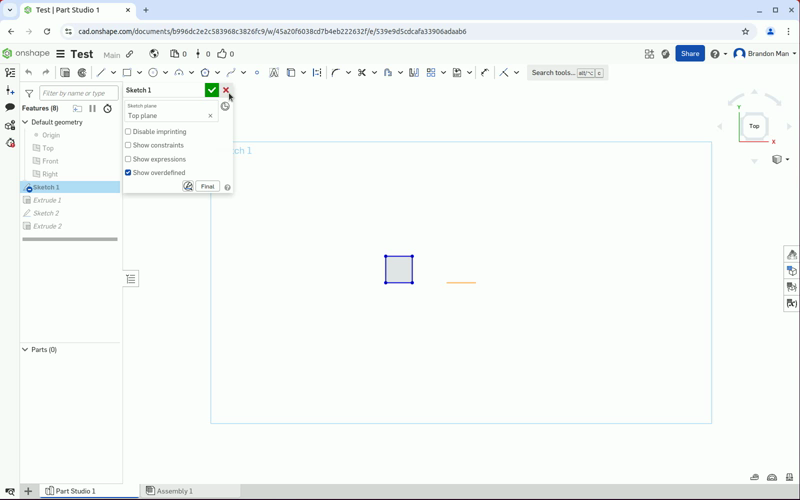
click(229, 92)
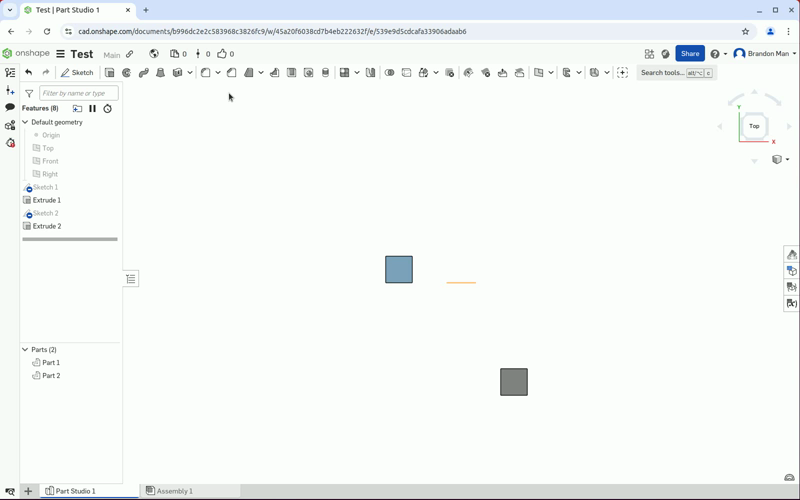
mouse_move(73, 352)
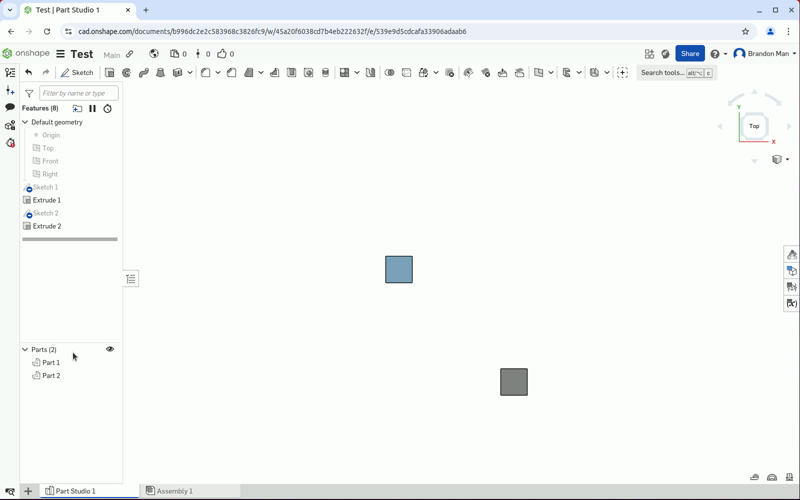
key(y)
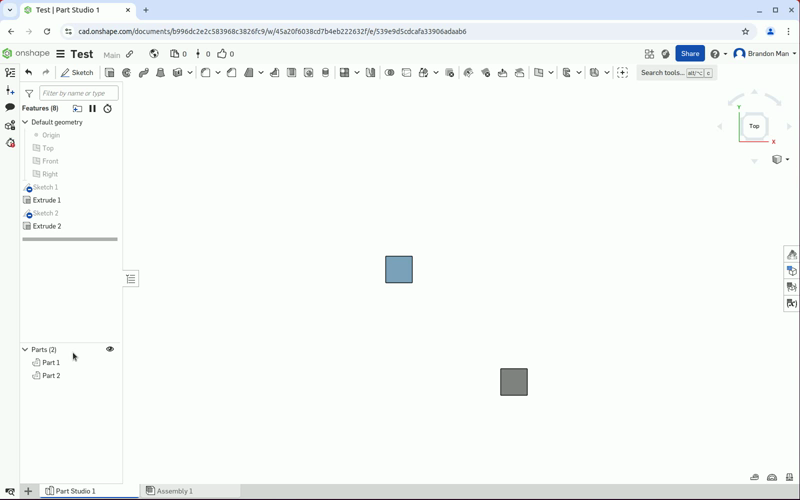
key(shift+p)
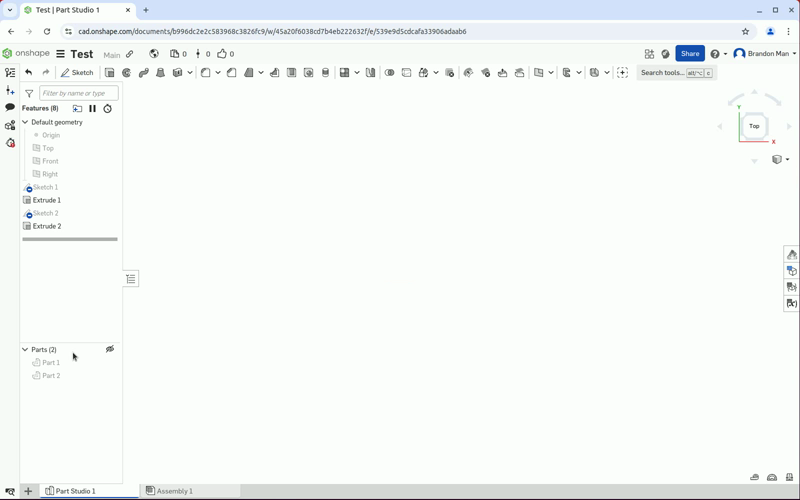
key(space)
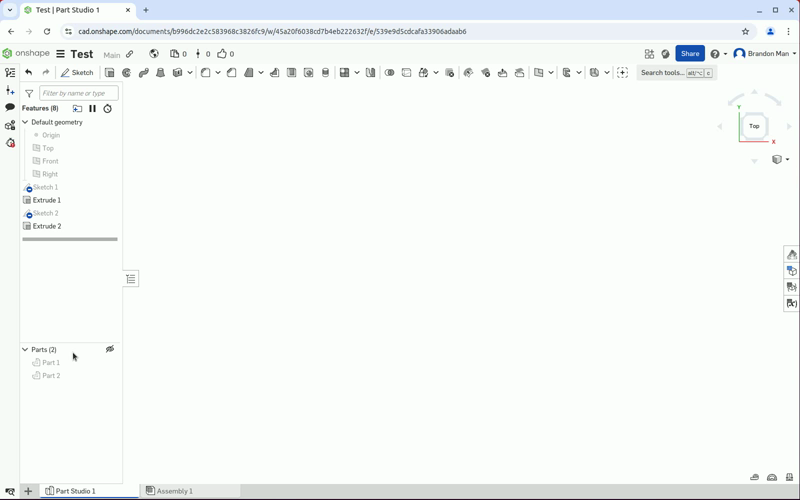
key_down(shift)
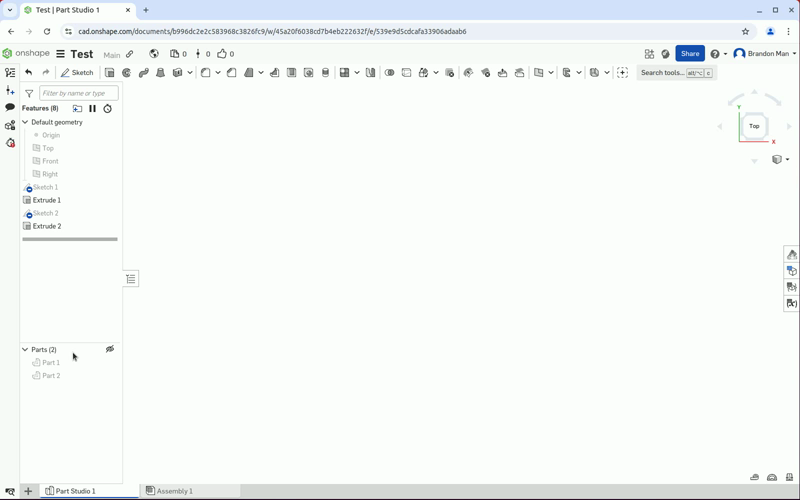
key(up)
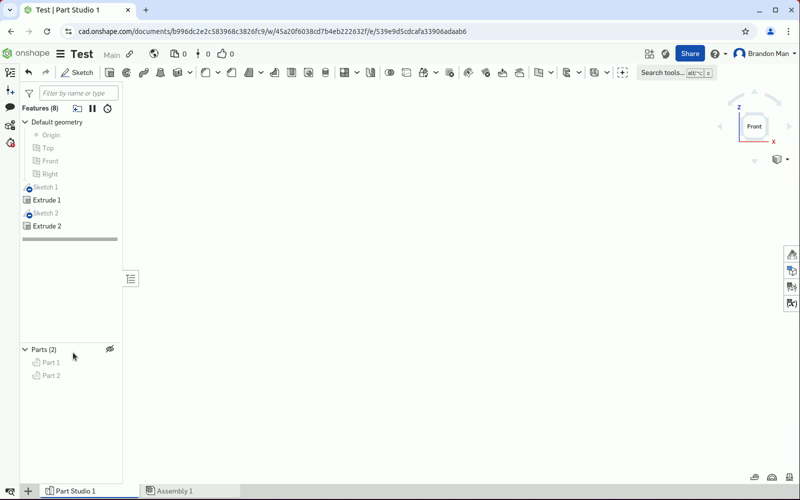
key_up(shift)
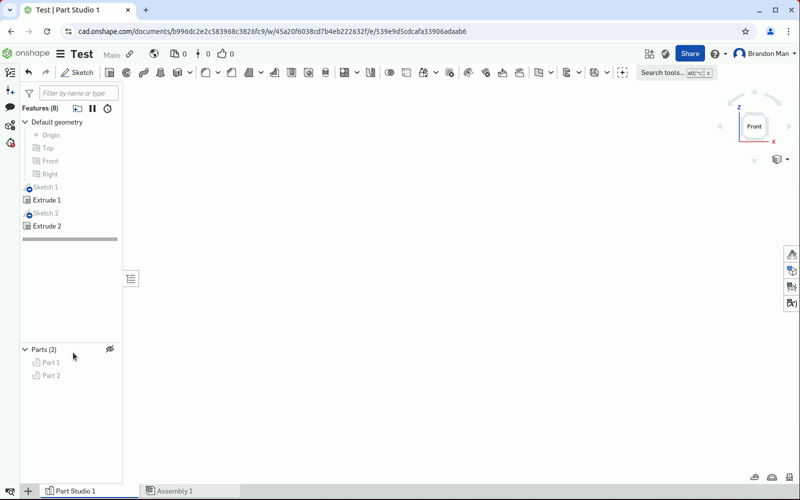
mouse_move(73, 352)
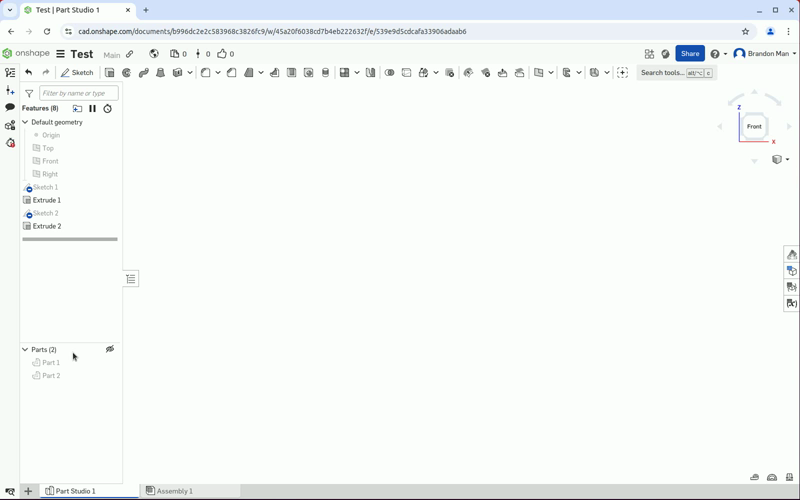
key(shift+y)
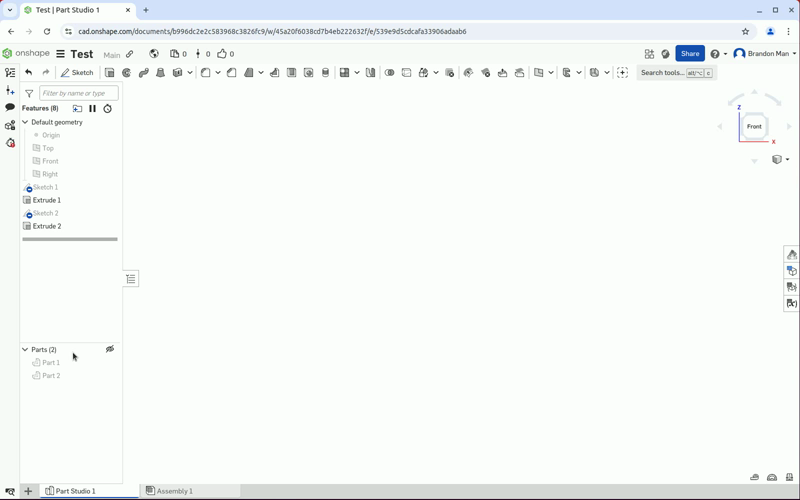
key(shift+s)
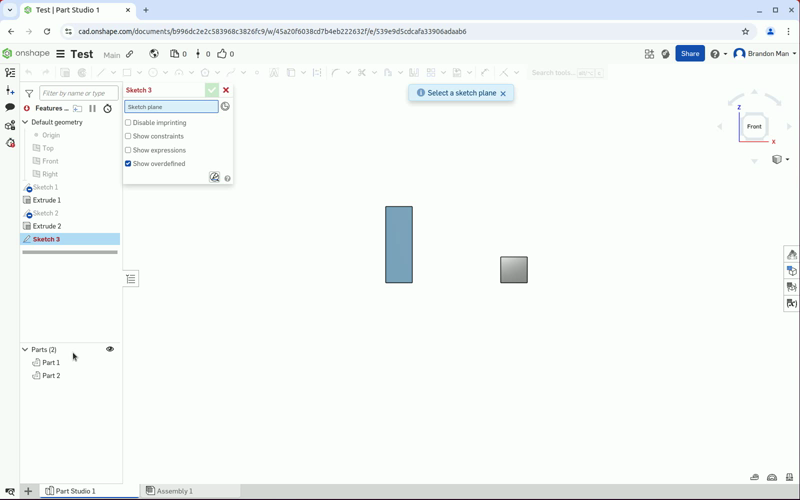
mouse_move(73, 163)
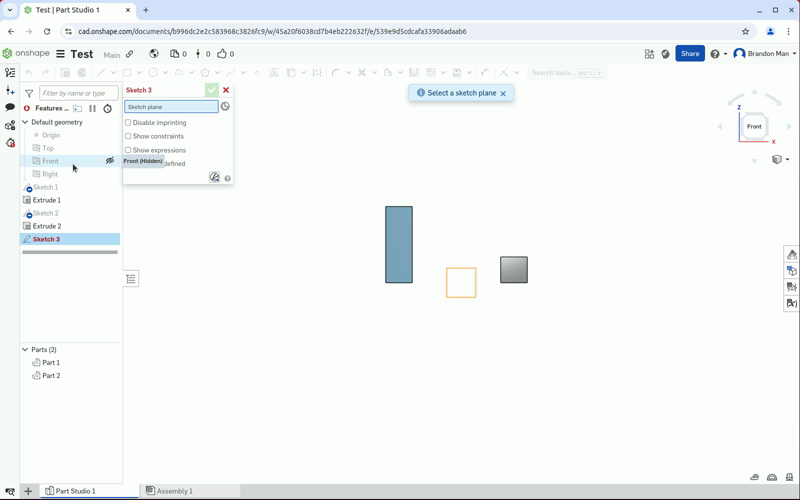
click(73, 163)
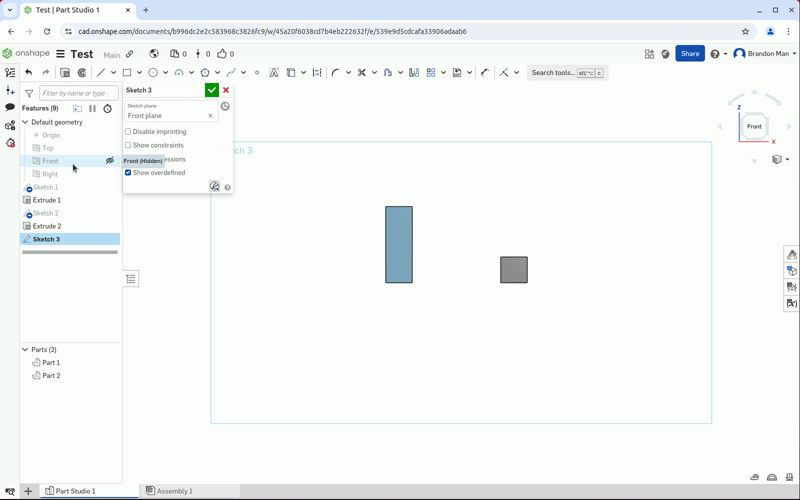
mouse_move(73, 352)
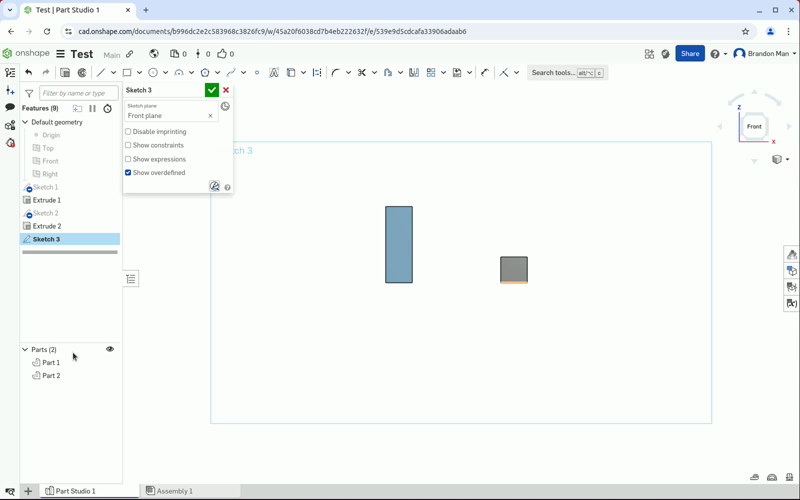
key(y)
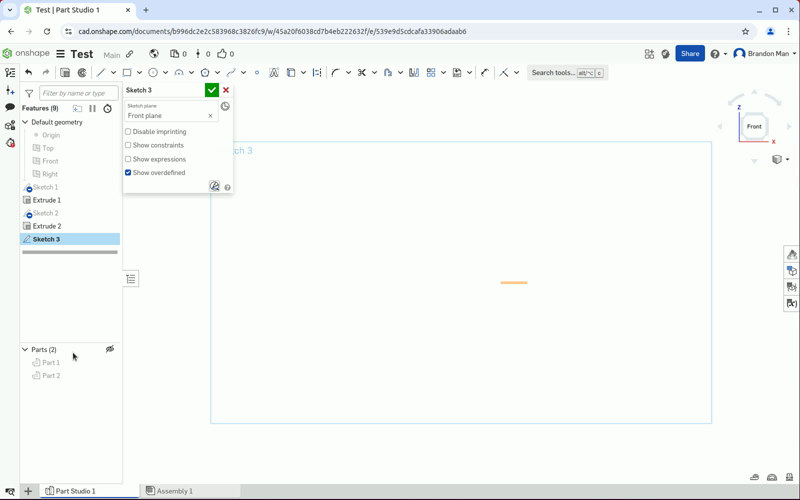
key(c)
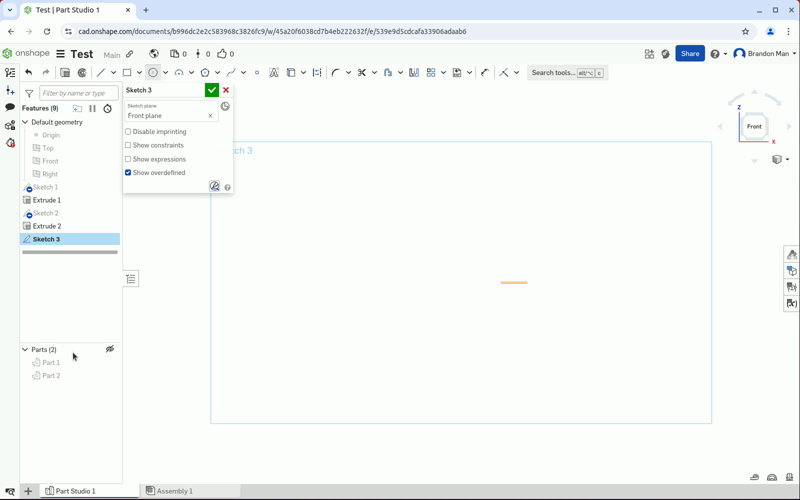
key_down(shift)
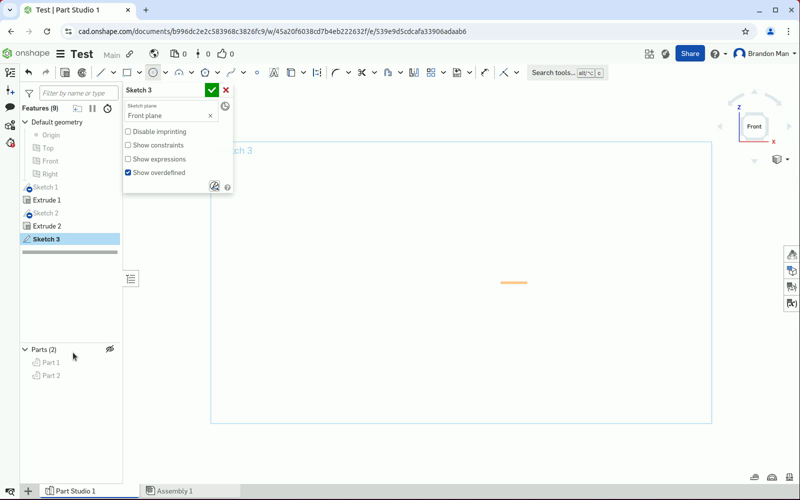
mouse_move(392, 276)
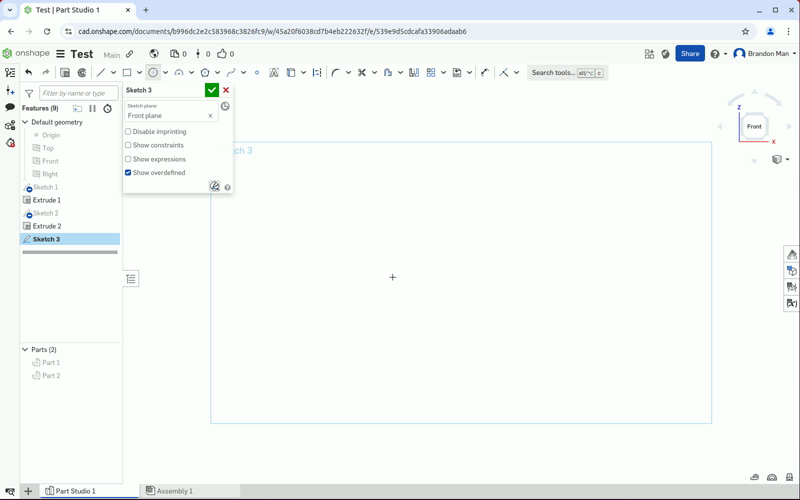
click(392, 276)
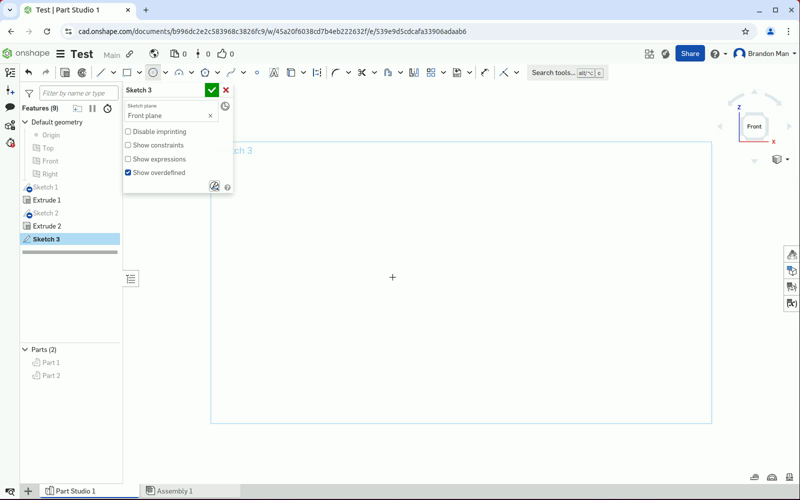
key_up(shift)
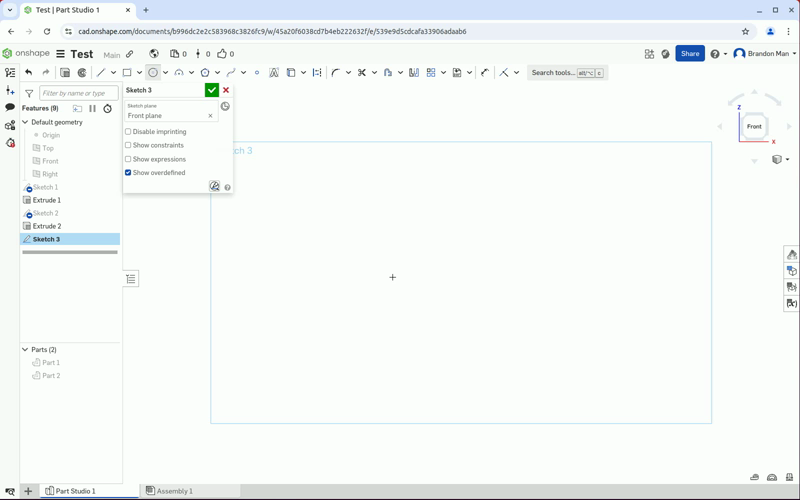
mouse_move(395, 276)
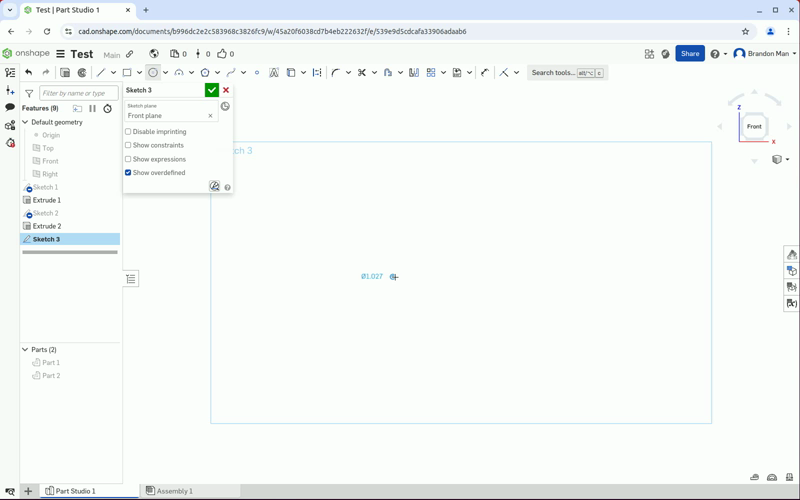
scroll(6)
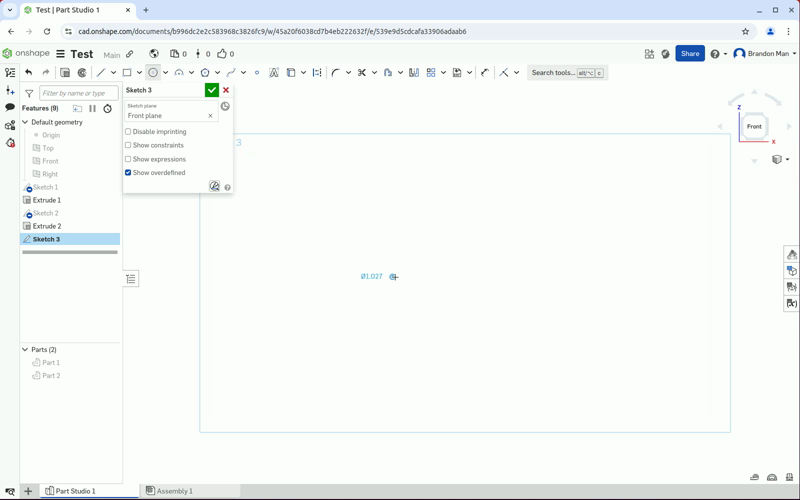
scroll(6)
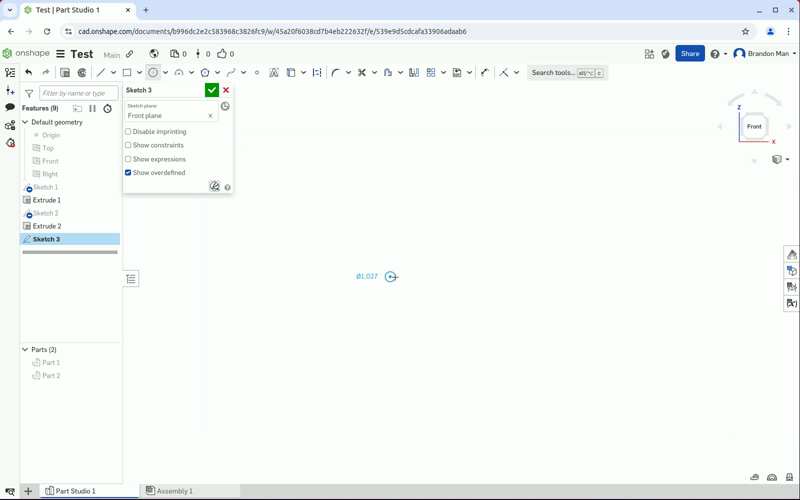
scroll(6)
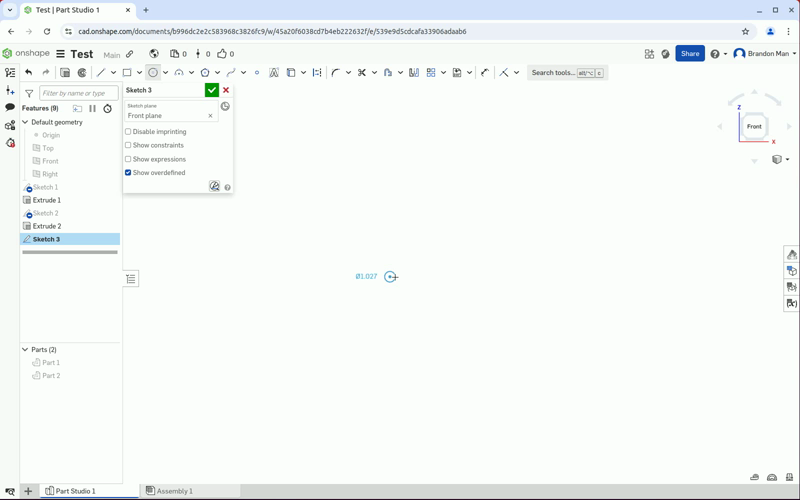
scroll(6)
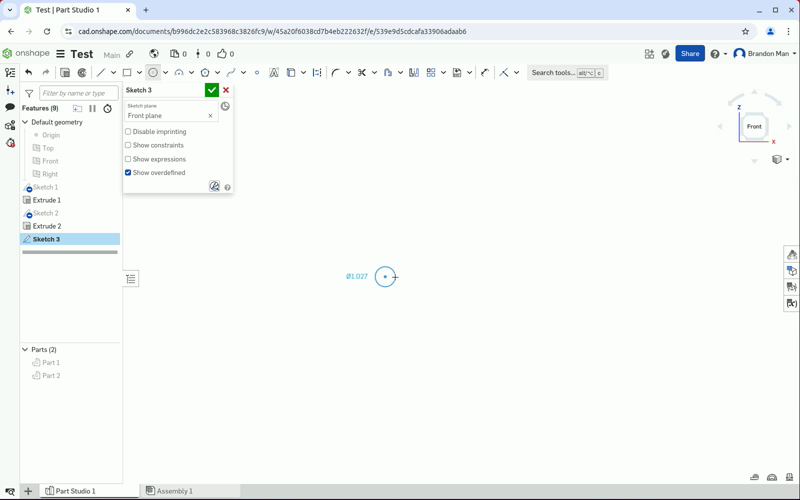
scroll(6)
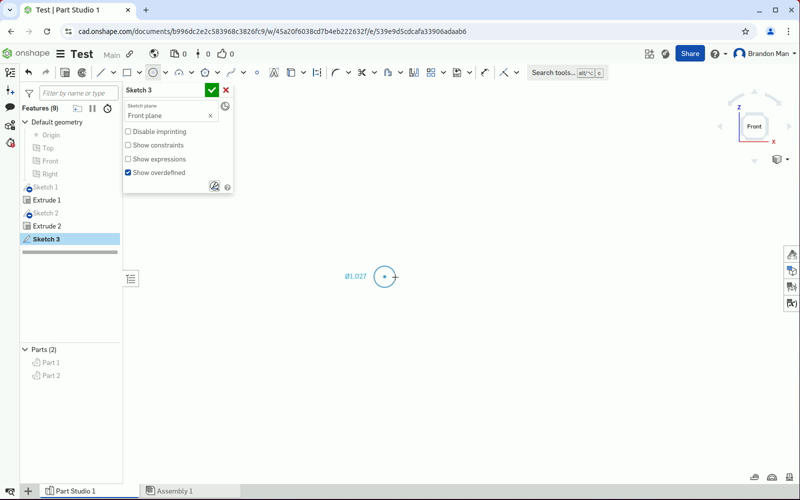
scroll(6)
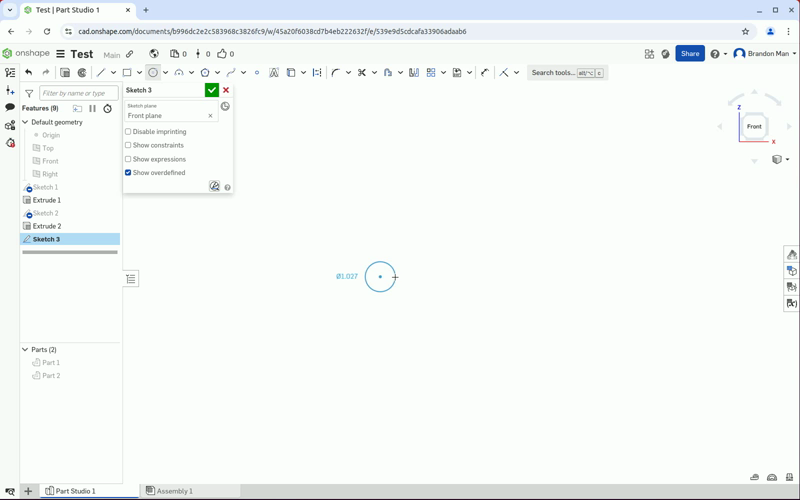
scroll(6)
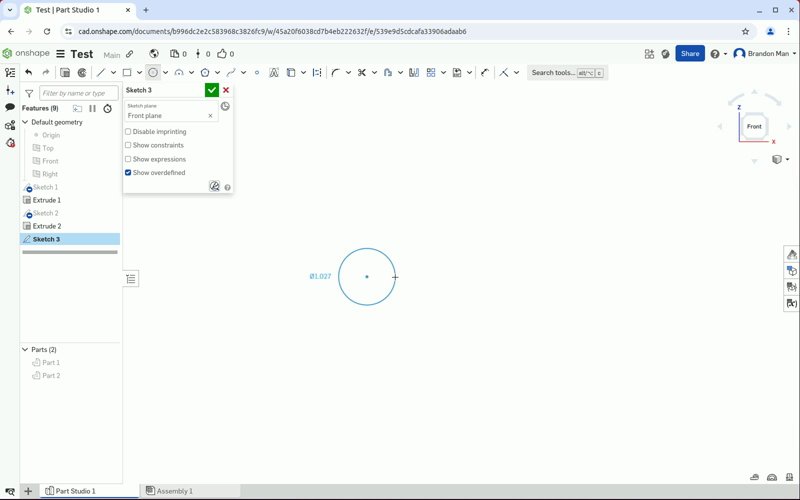
click(395, 276)
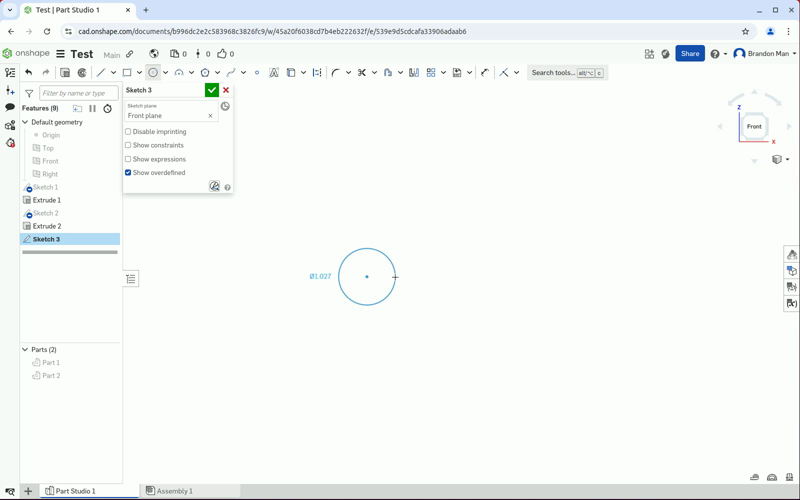
scroll(-6)
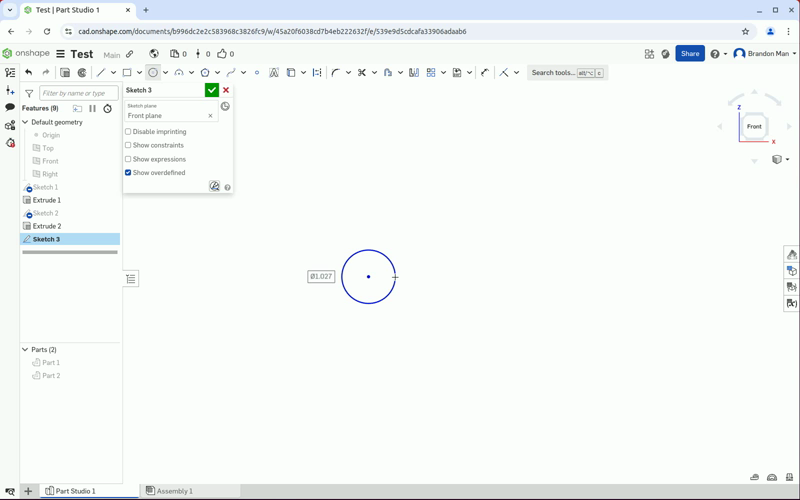
scroll(-6)
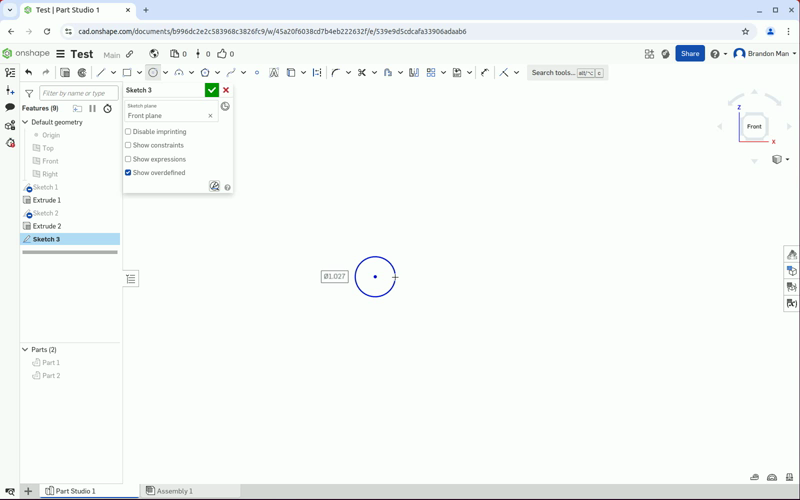
scroll(-6)
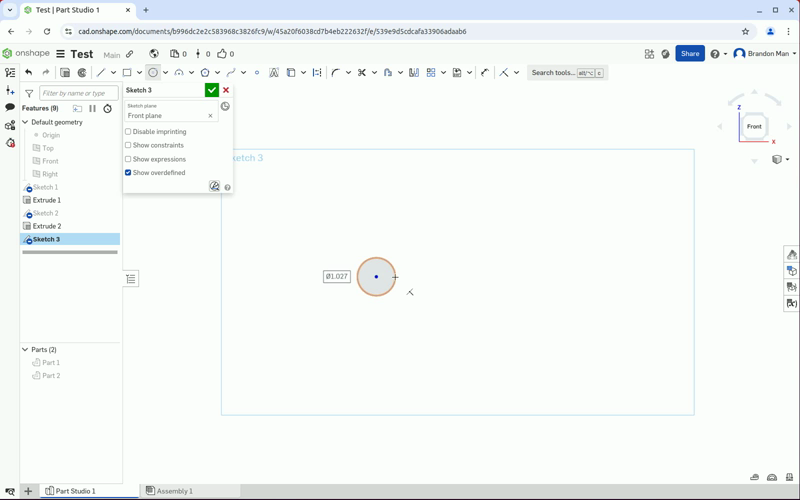
scroll(-6)
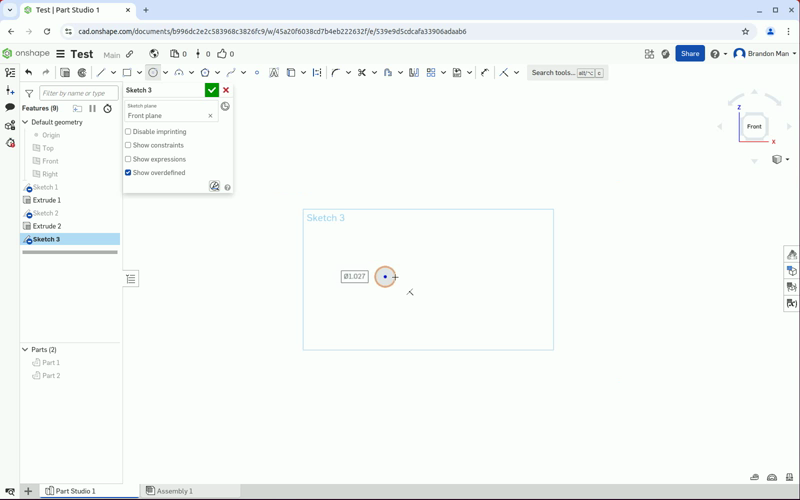
scroll(-6)
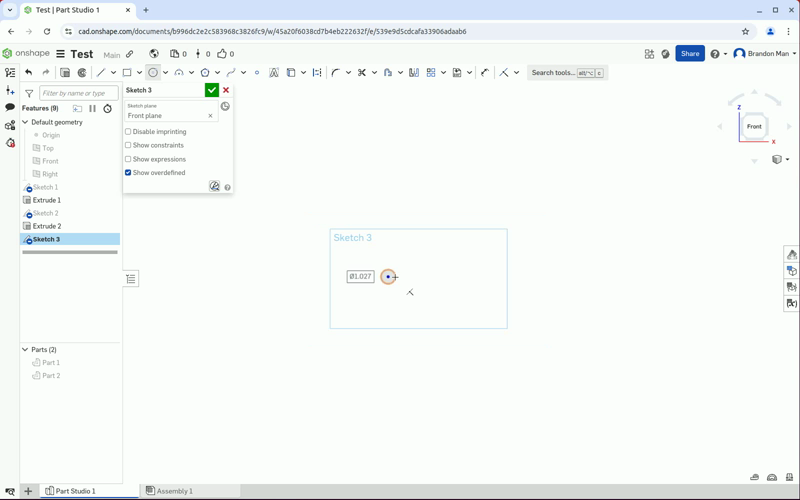
scroll(-6)
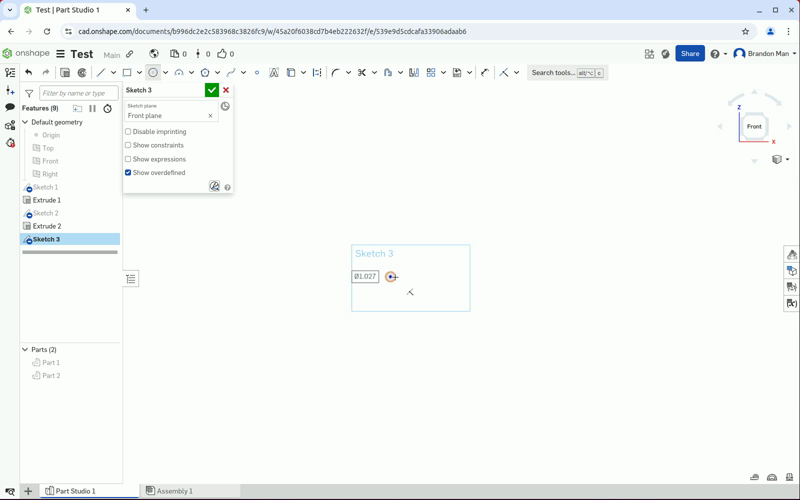
scroll(-6)
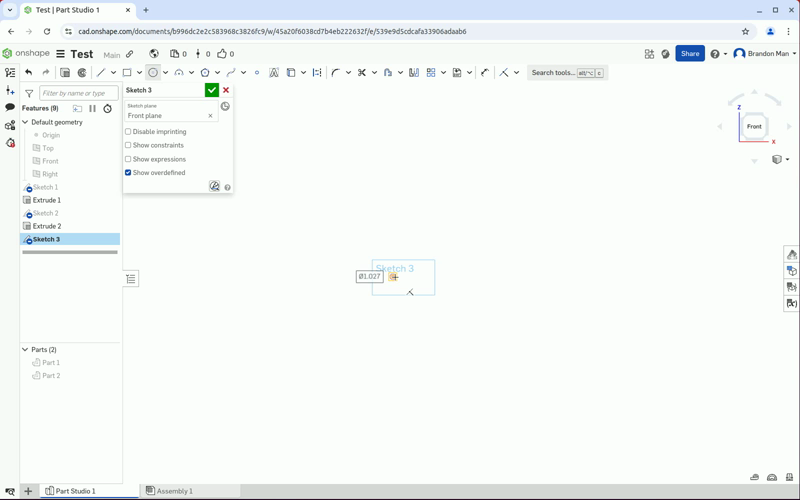
key(esc)
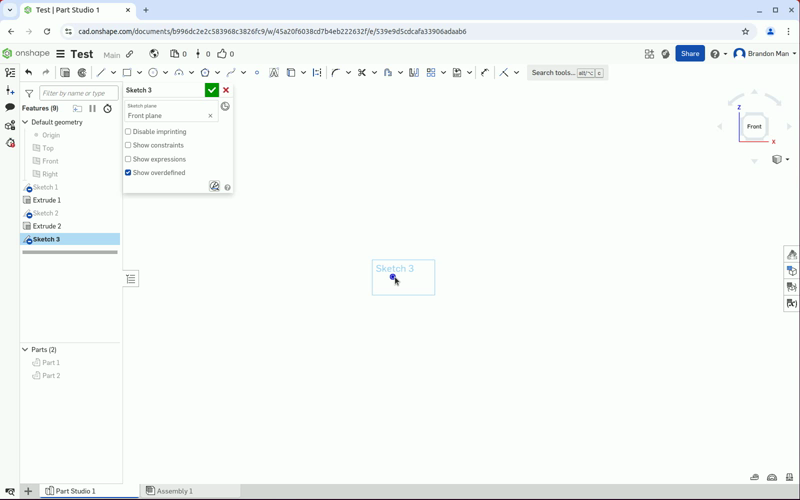
mouse_move(394, 276)
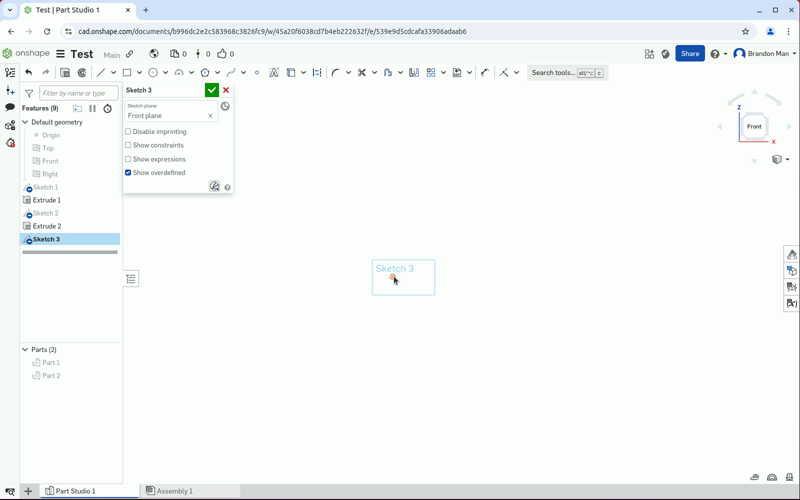
scroll(6)
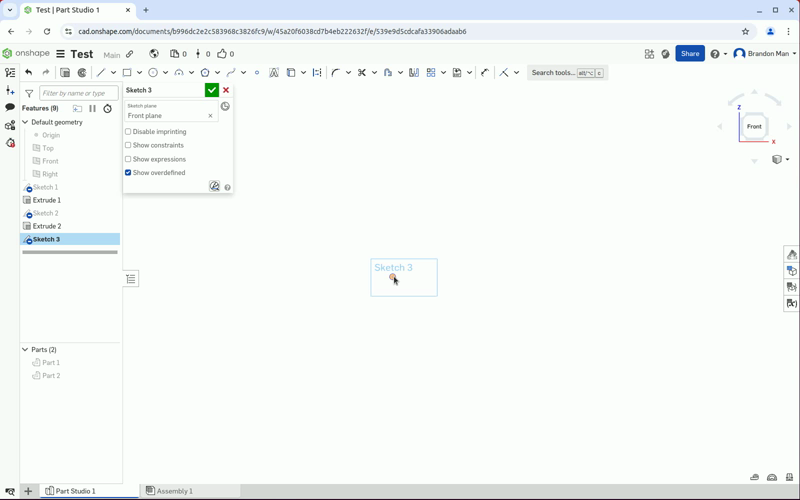
scroll(6)
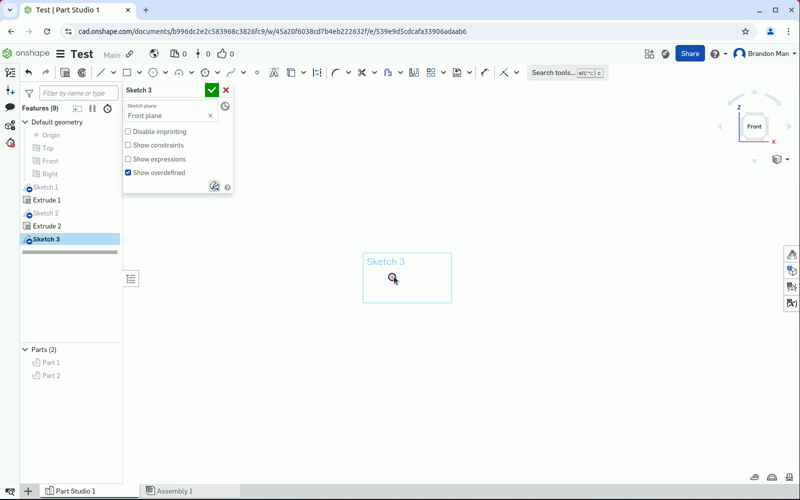
scroll(6)
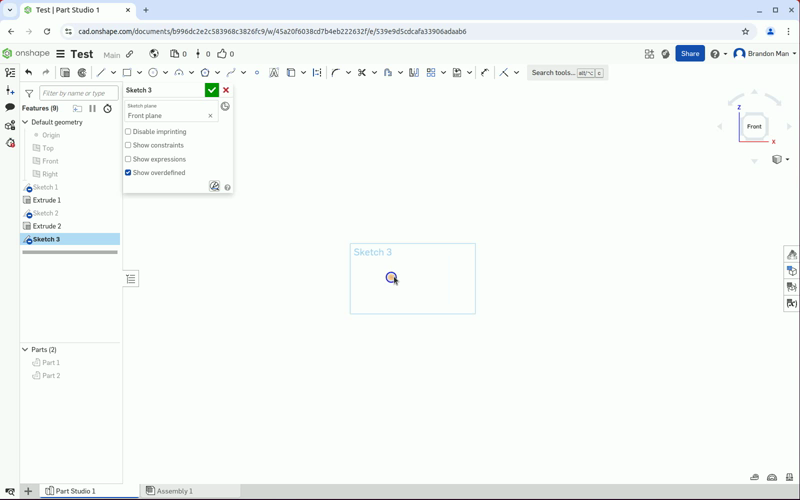
scroll(6)
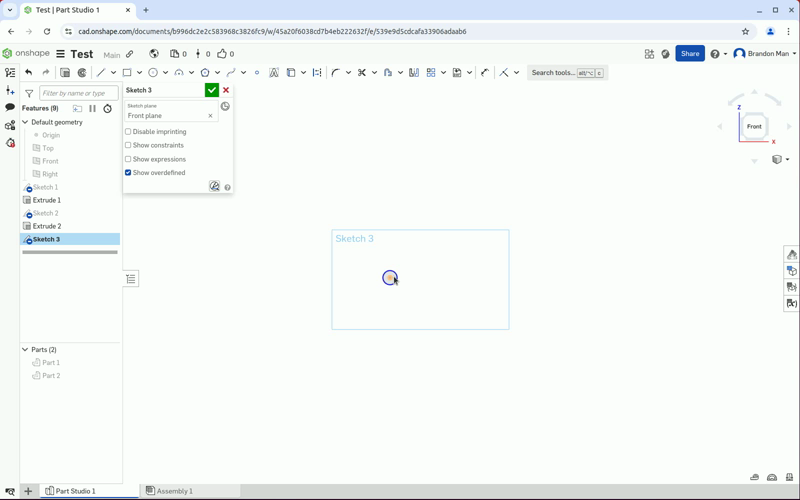
scroll(6)
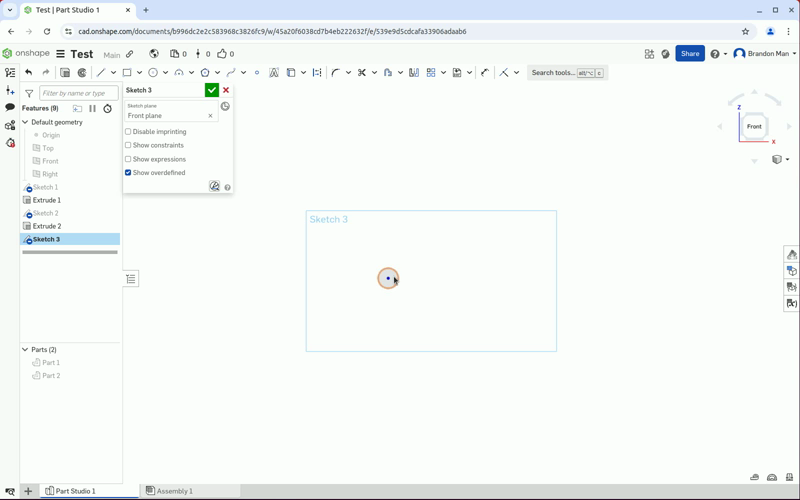
scroll(6)
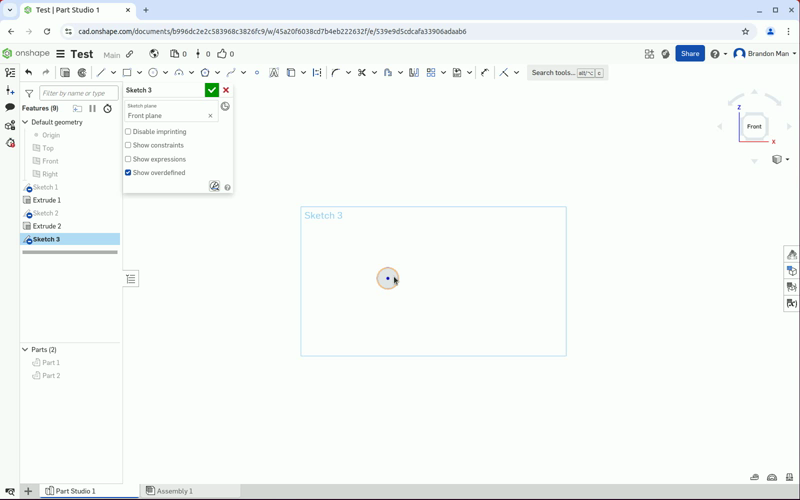
scroll(6)
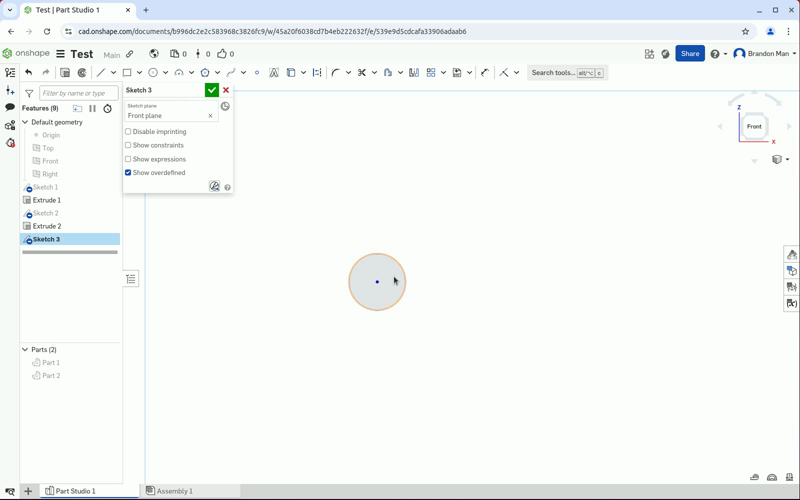
click(394, 276)
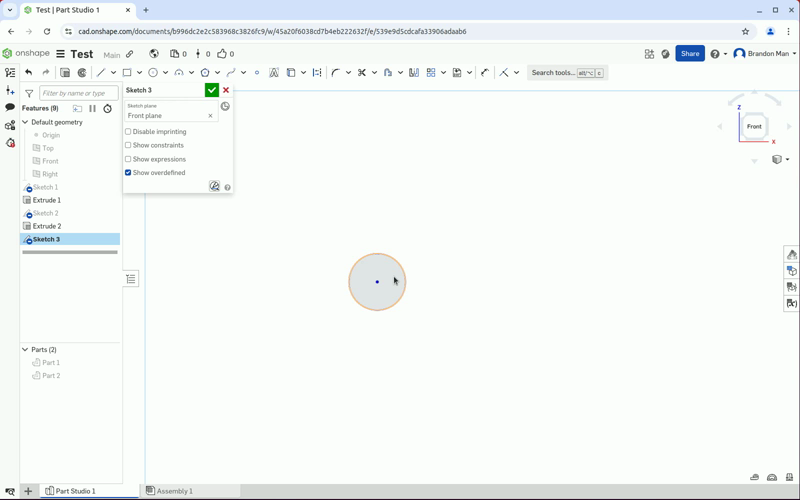
scroll(-6)
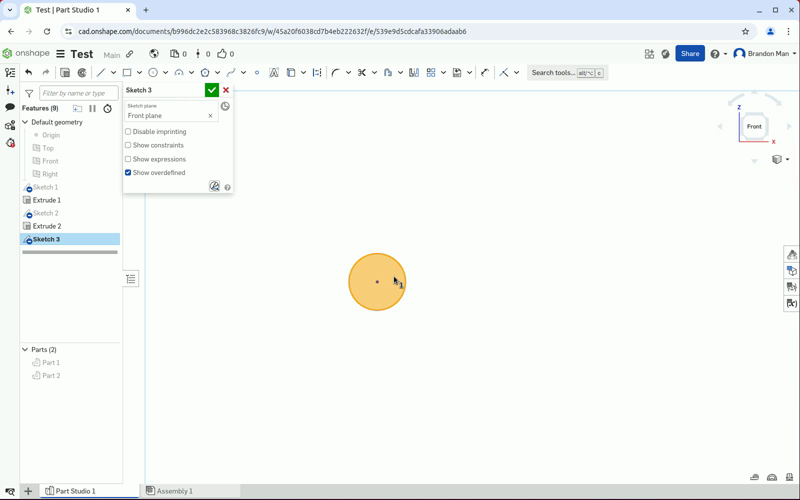
scroll(-6)
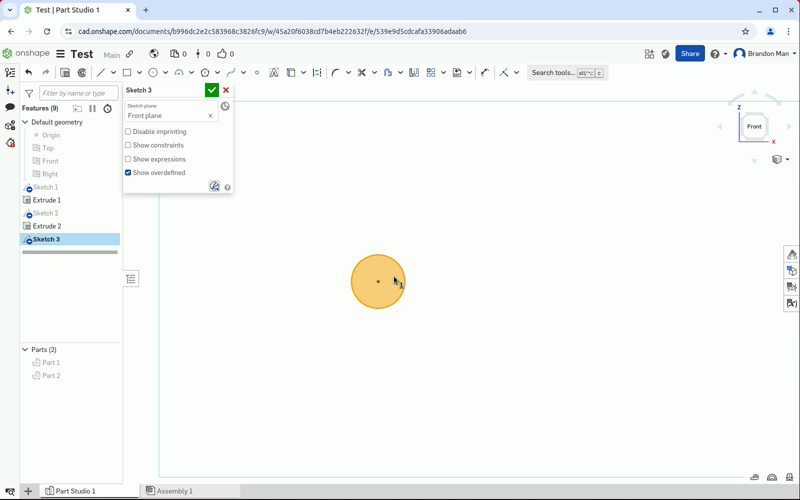
scroll(-6)
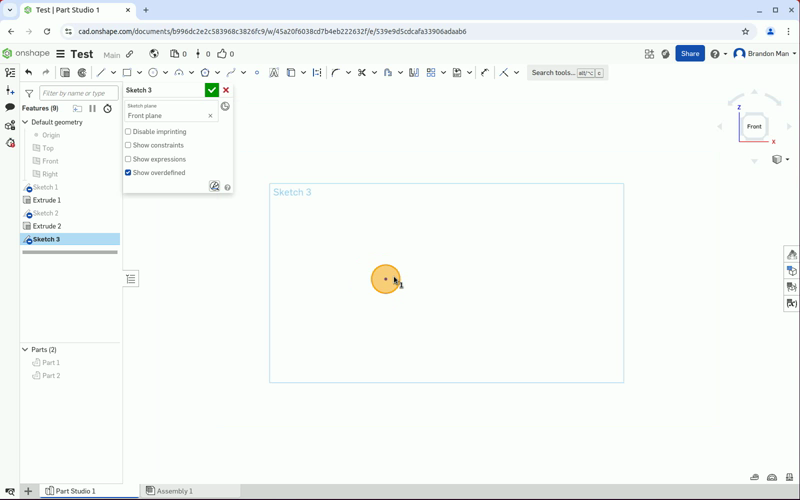
scroll(-6)
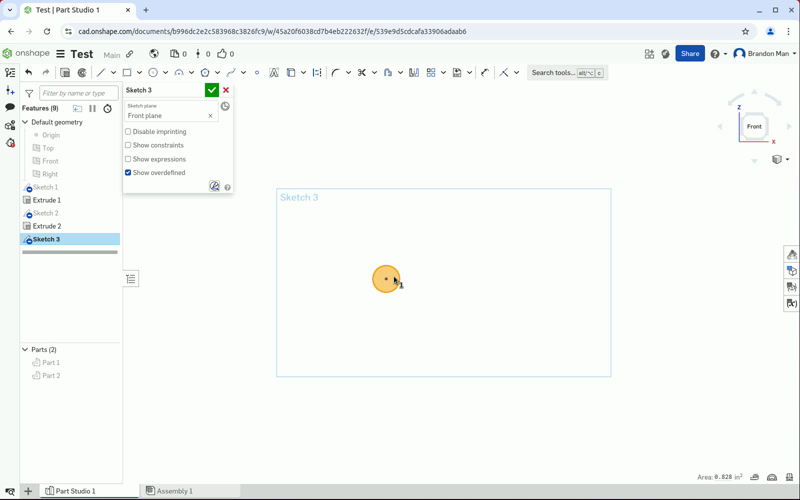
scroll(-6)
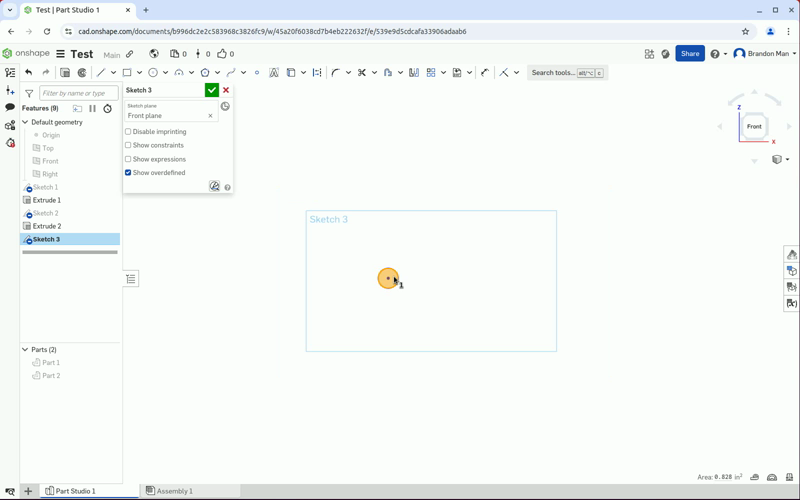
scroll(-6)
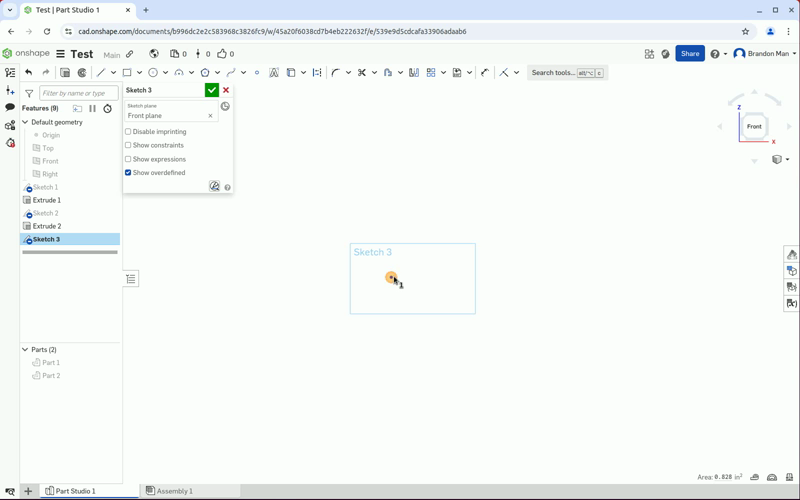
scroll(-6)
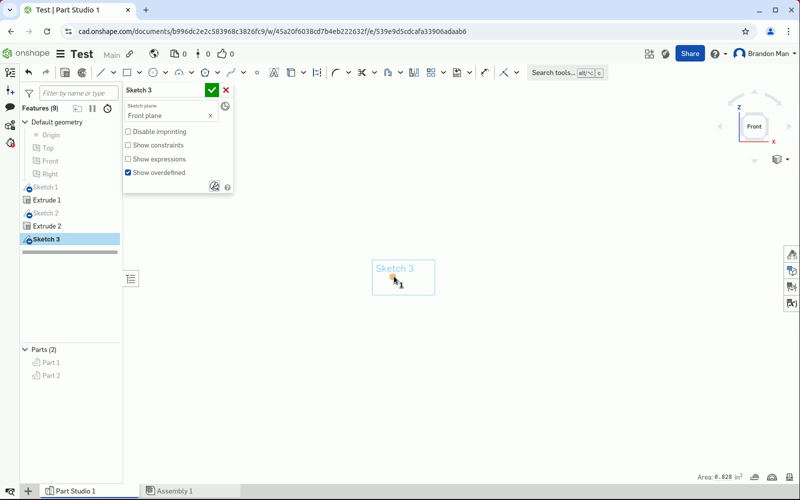
mouse_move(73, 352)
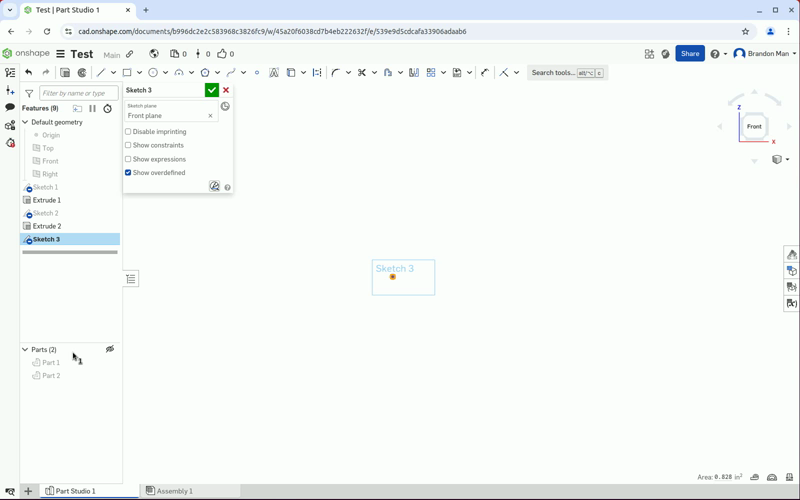
key(shift+y)
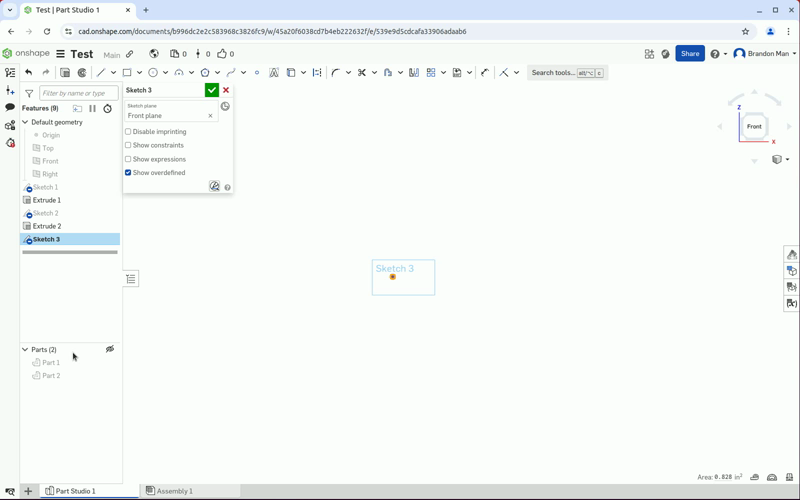
key(shift+e)
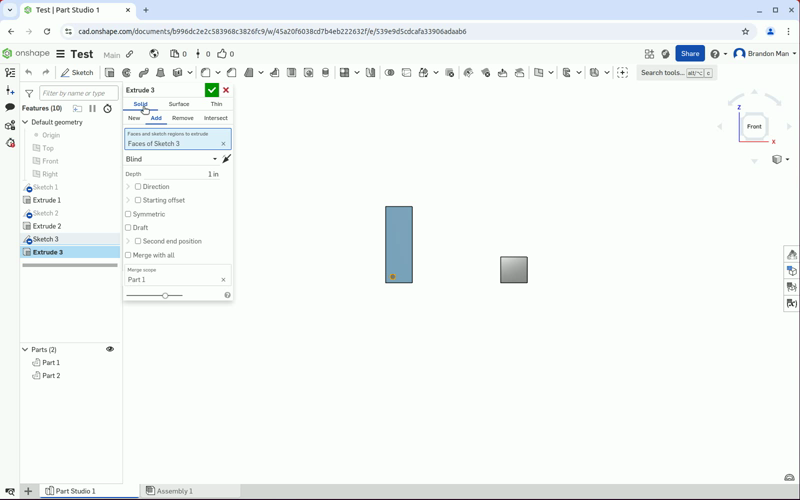
mouse_move(143, 106)
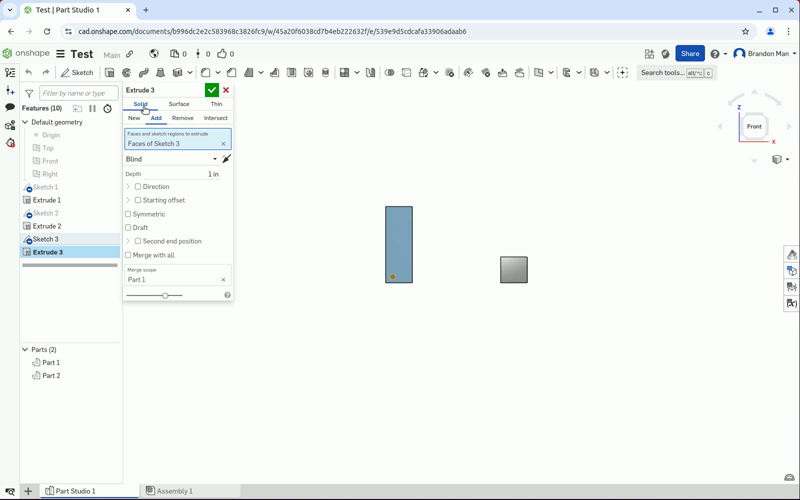
click(143, 106)
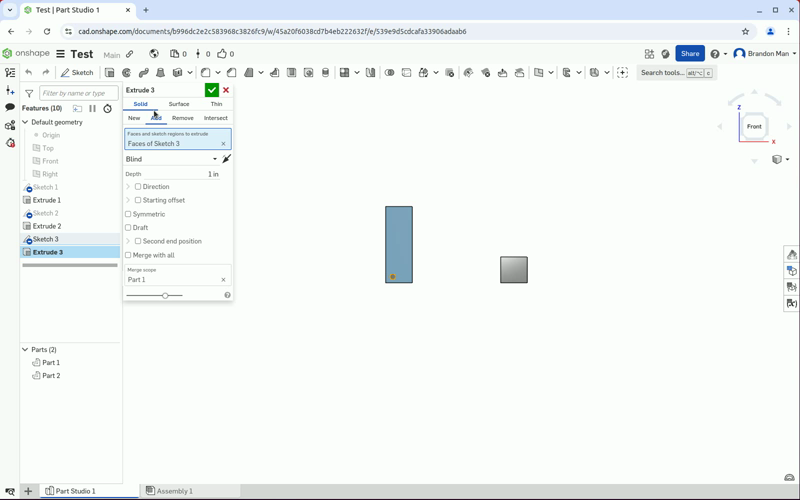
mouse_move(186, 120)
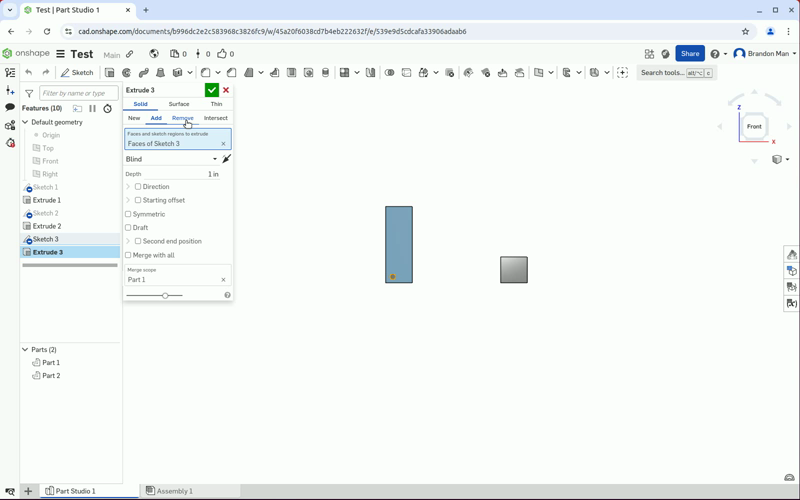
click(186, 120)
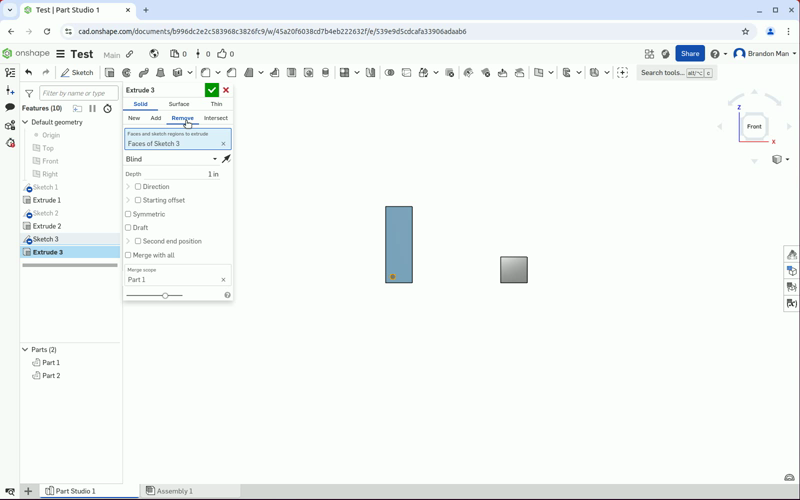
key(tab, 4)
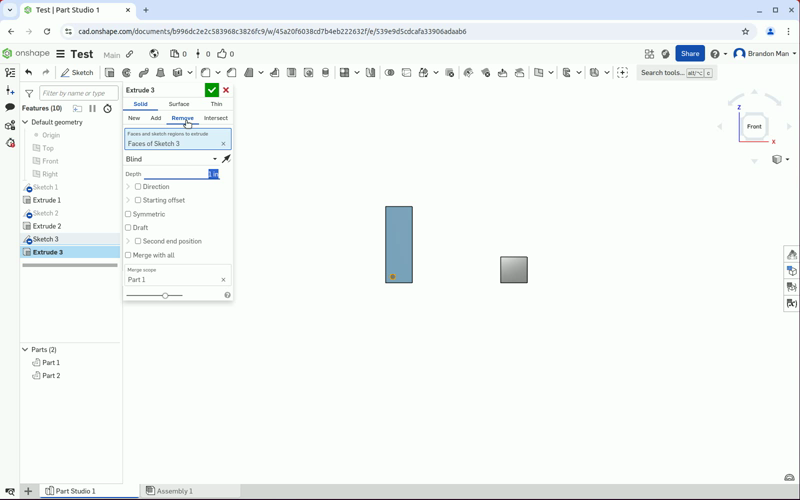
text(12.998)
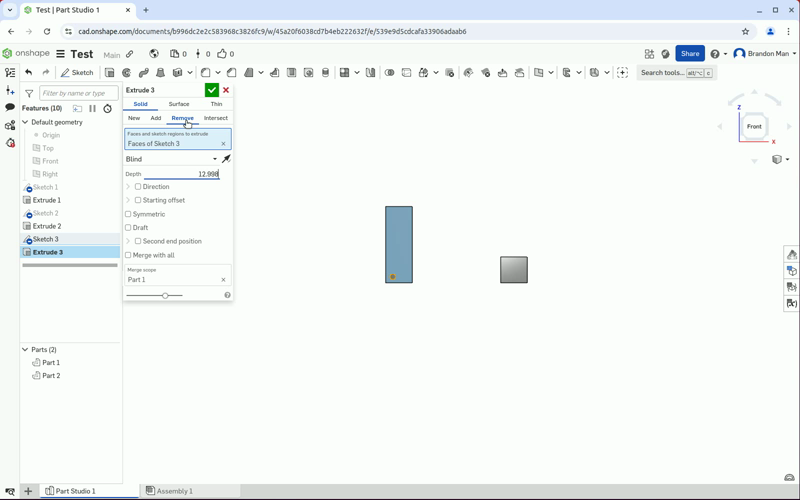
key(tab, 6)
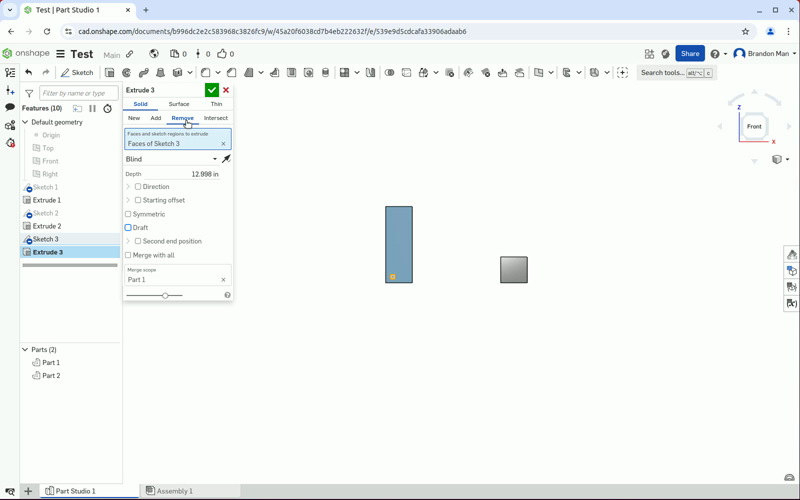
key(space)
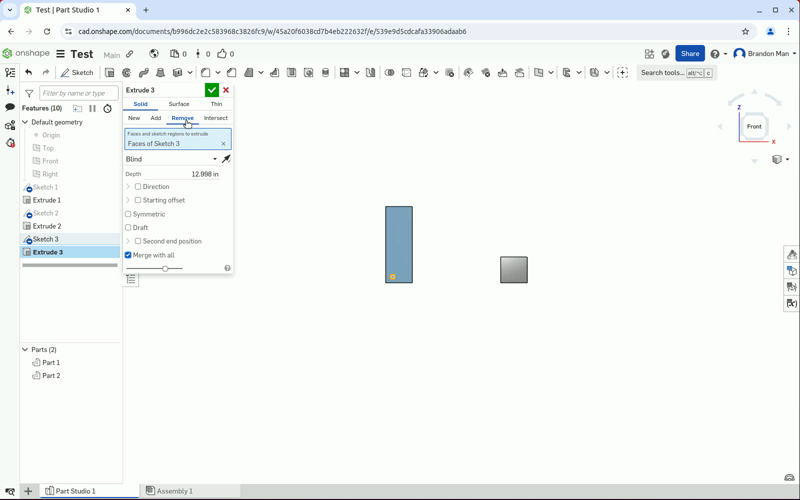
key(enter)
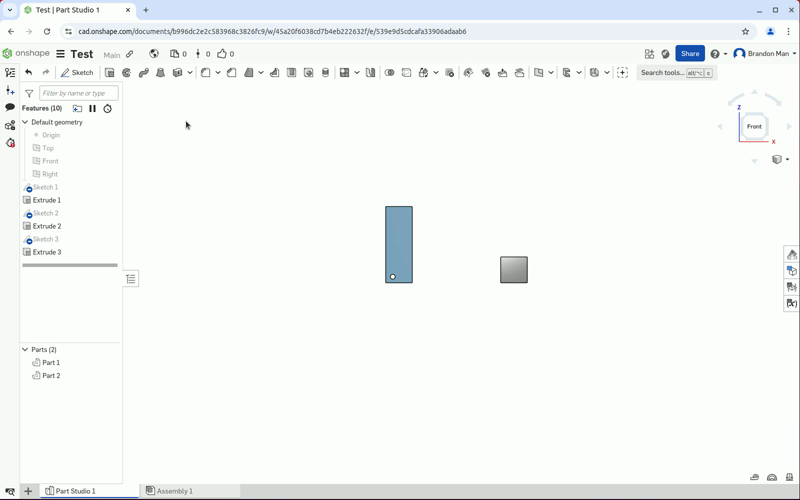
key(shift+h)
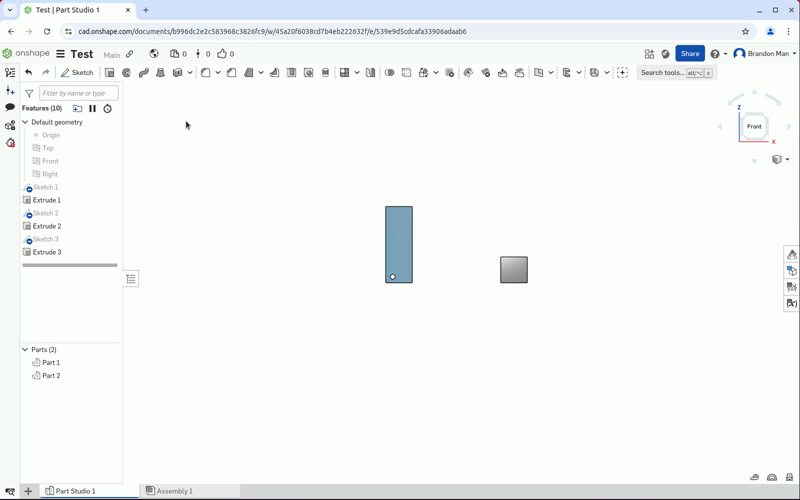
key(shift+h)
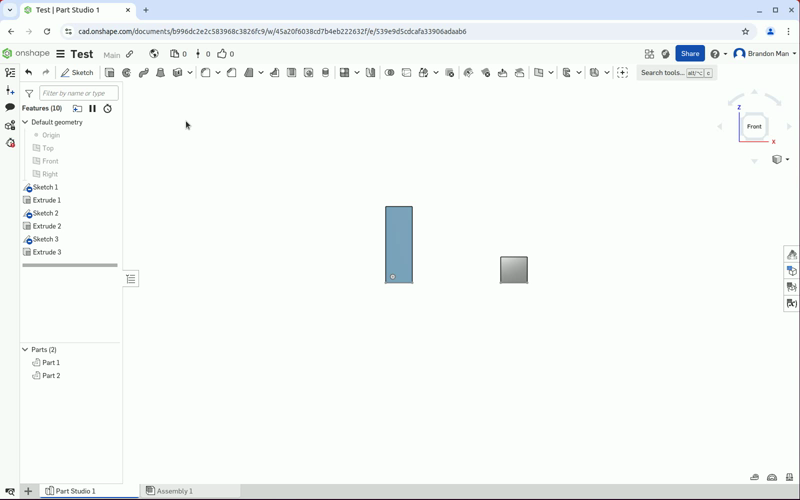
key(shift+7)
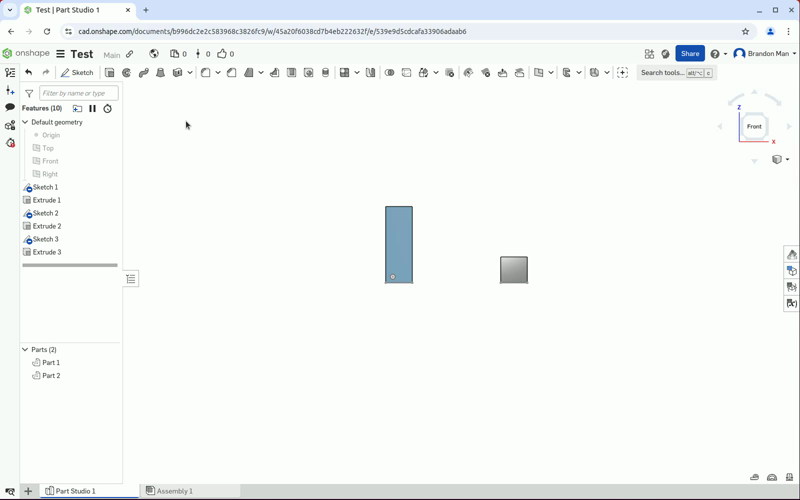
key(left, 2)
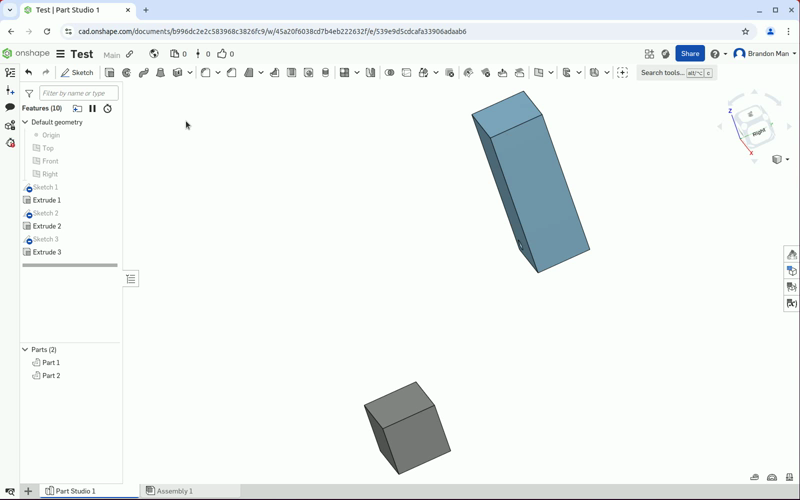
key(down, 2)
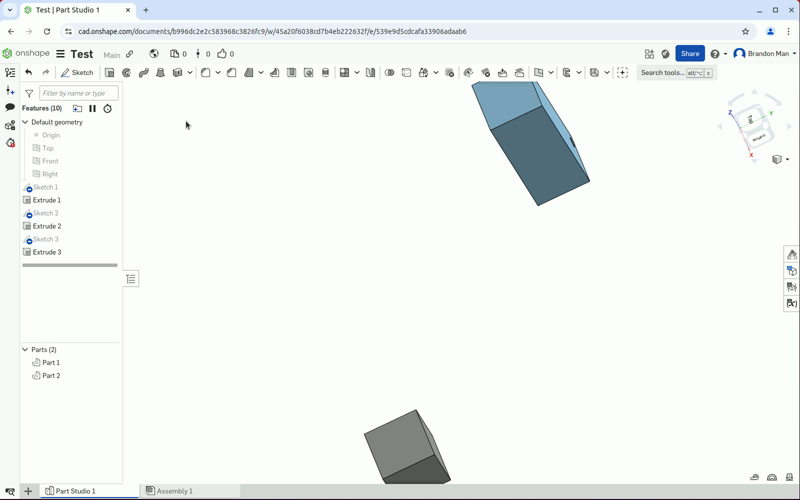
key(up, 2)
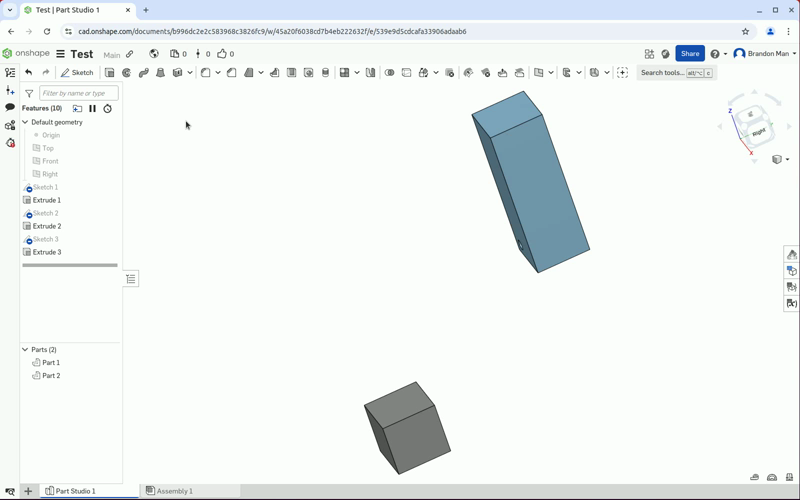
key(right, 2)
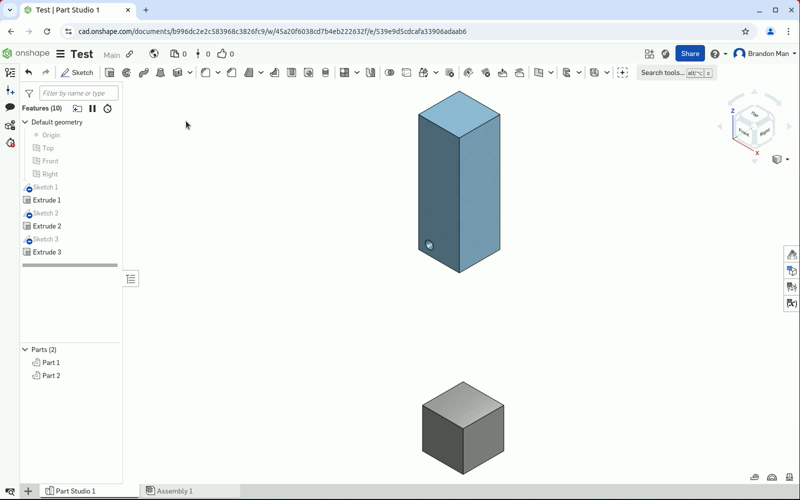
mouse_move(73, 189)
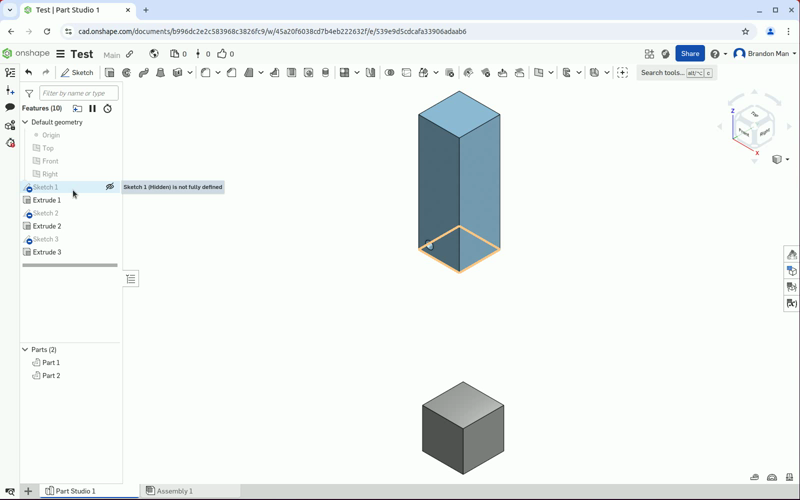
click(73, 189)